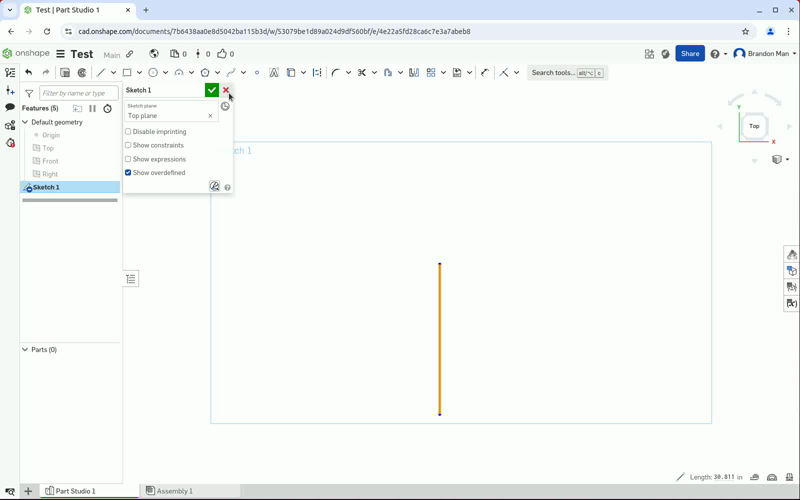
key(shift+h)
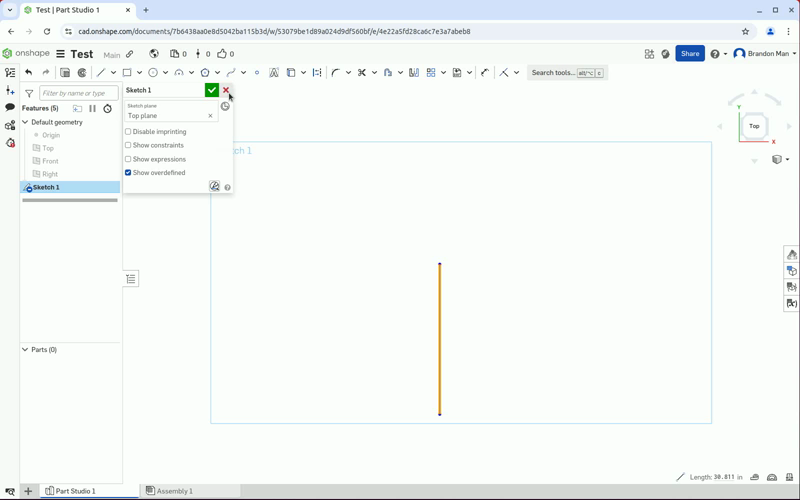
key(shift+s)
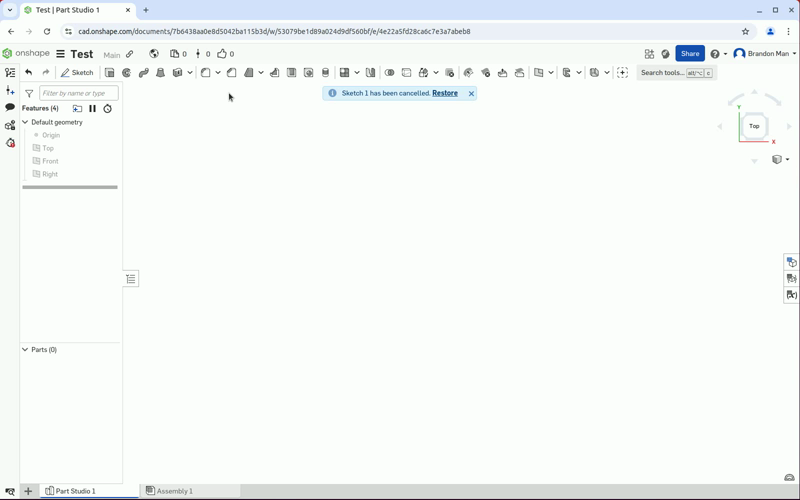
mouse_move(73, 150)
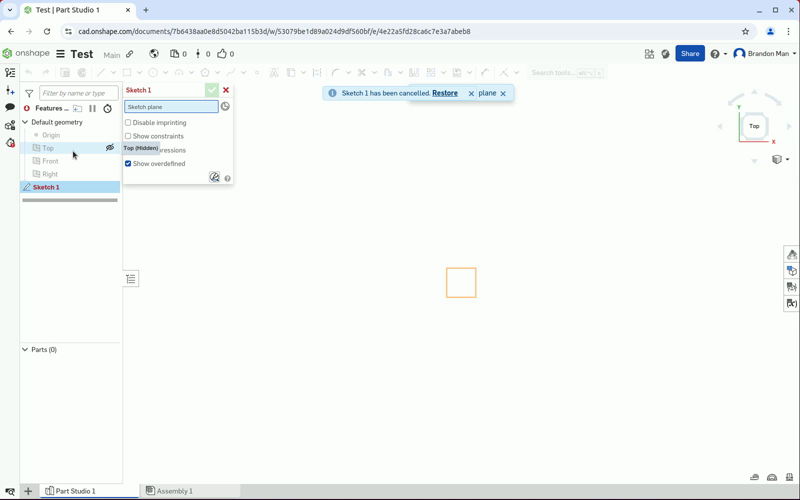
click(73, 150)
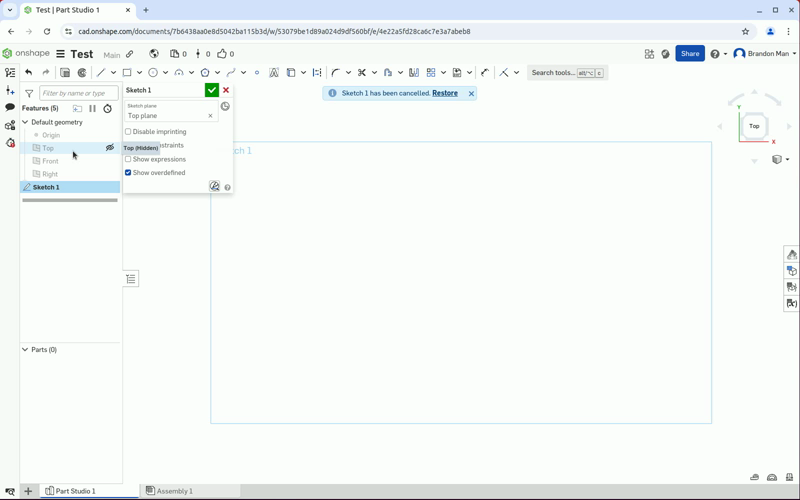
mouse_move(73, 352)
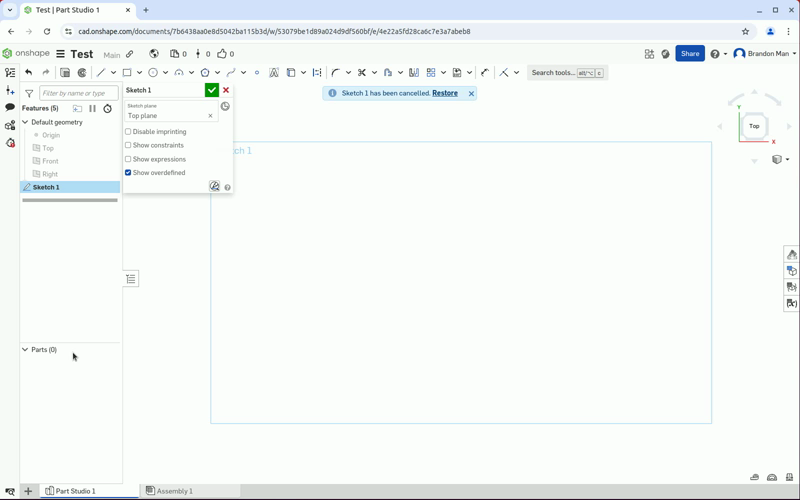
key(y)
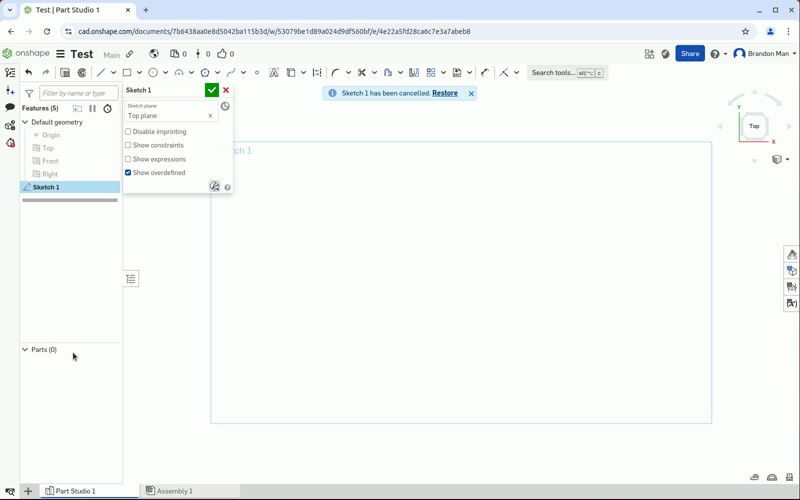
key(l)
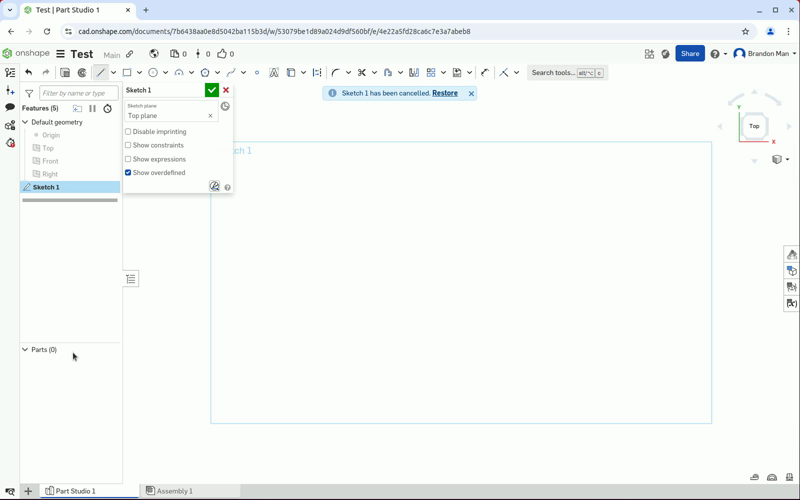
key_down(shift)
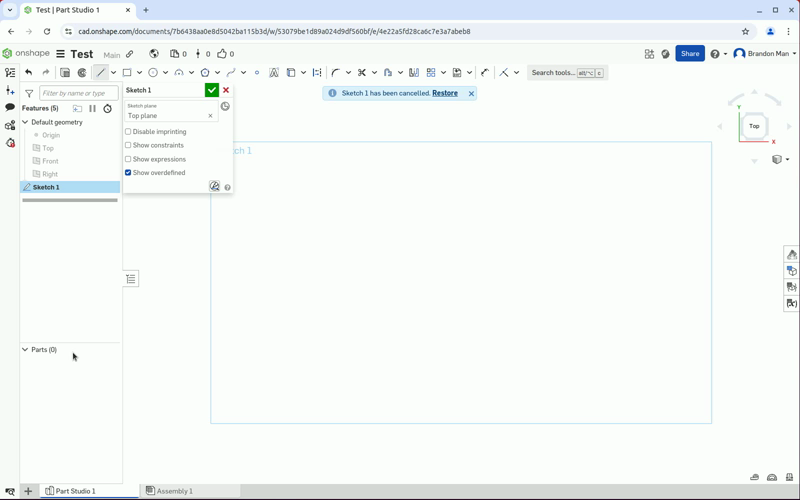
mouse_move(433, 293)
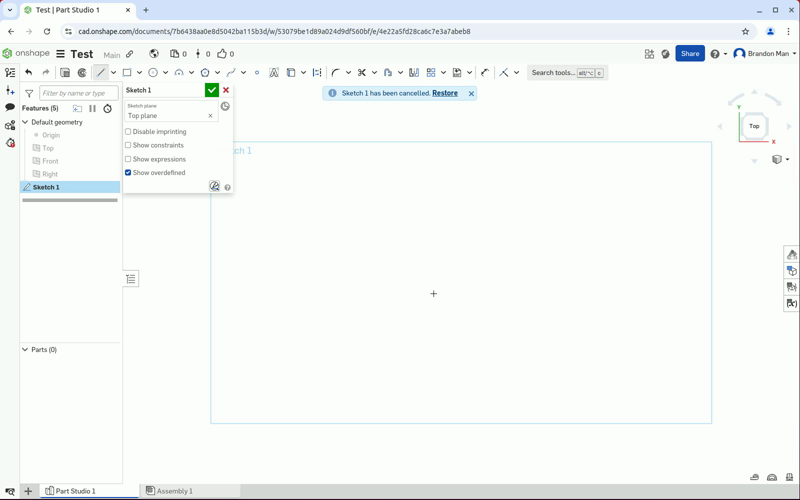
click(433, 293)
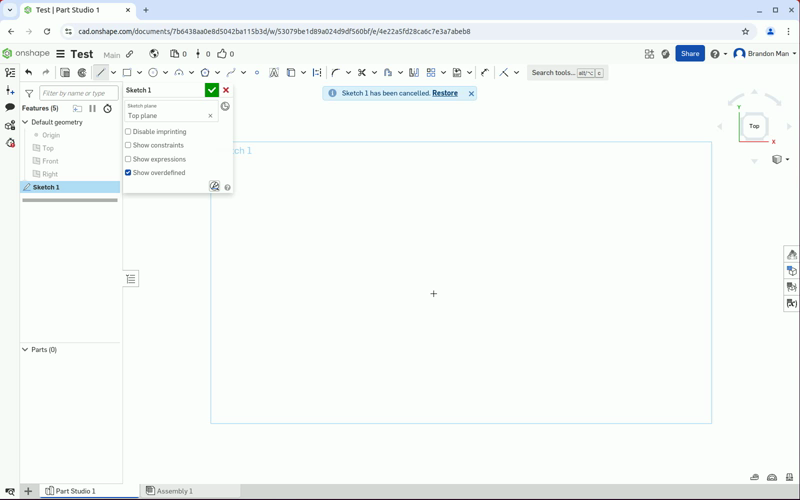
key_up(shift)
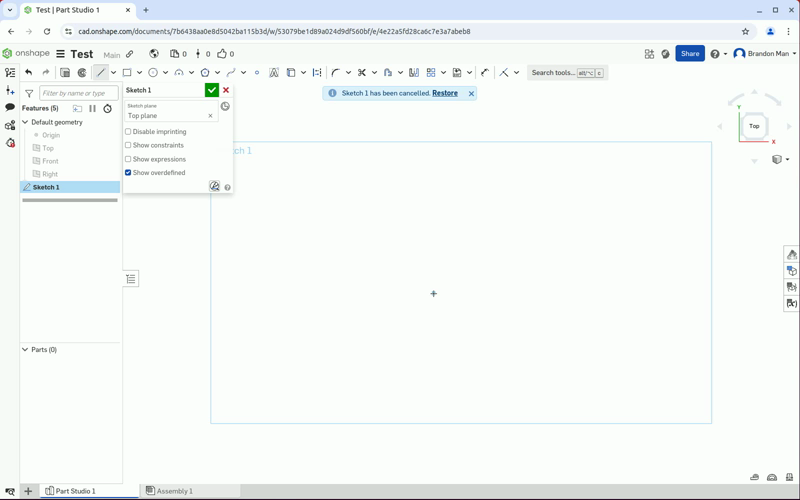
key_down(shift)
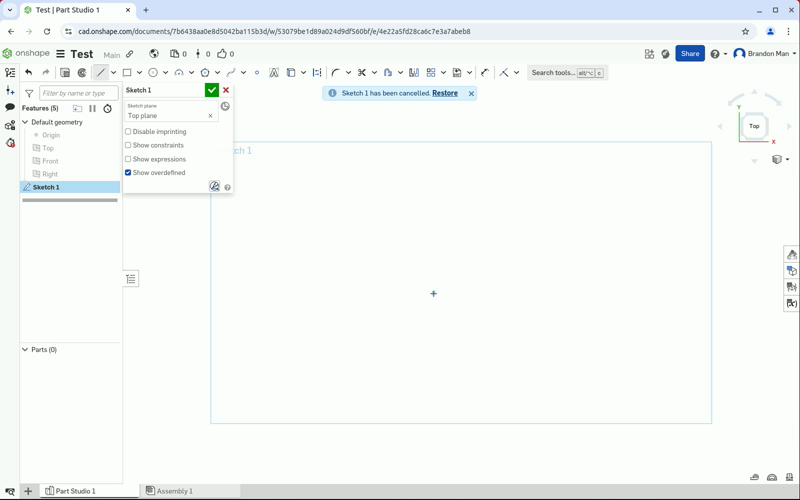
mouse_move(463, 293)
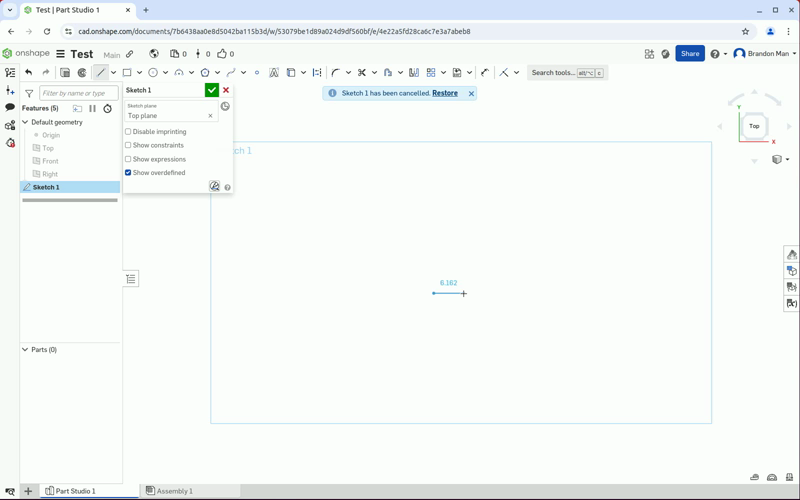
mouse_move(473, 293)
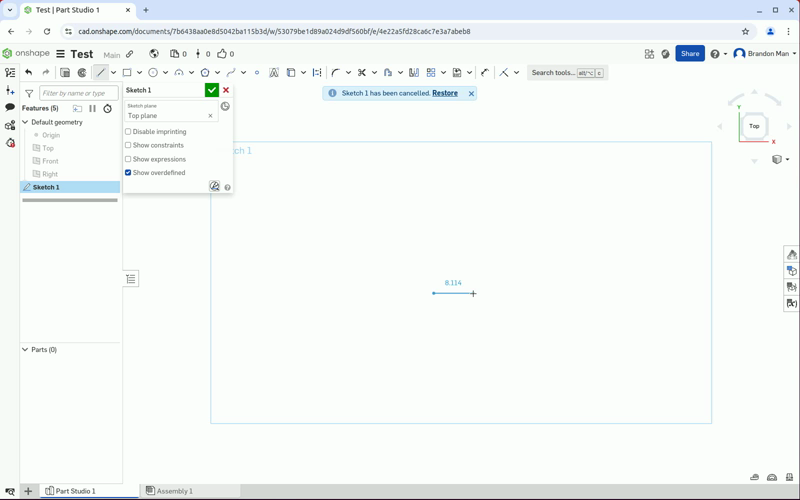
click(473, 293)
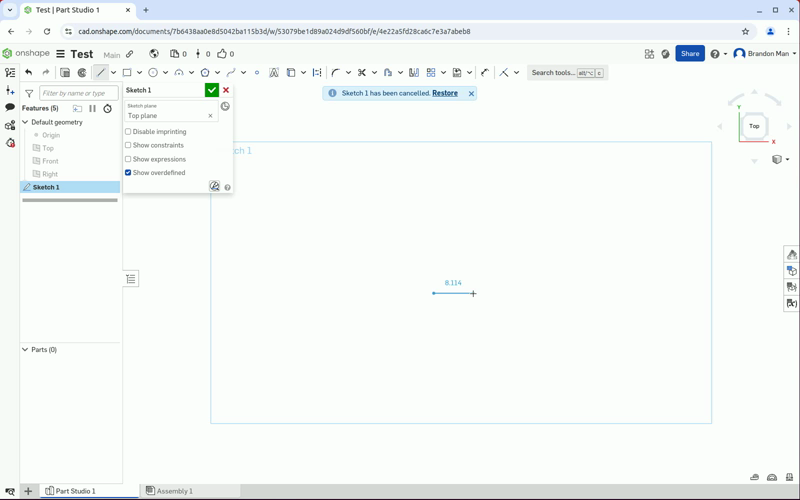
key_up(shift)
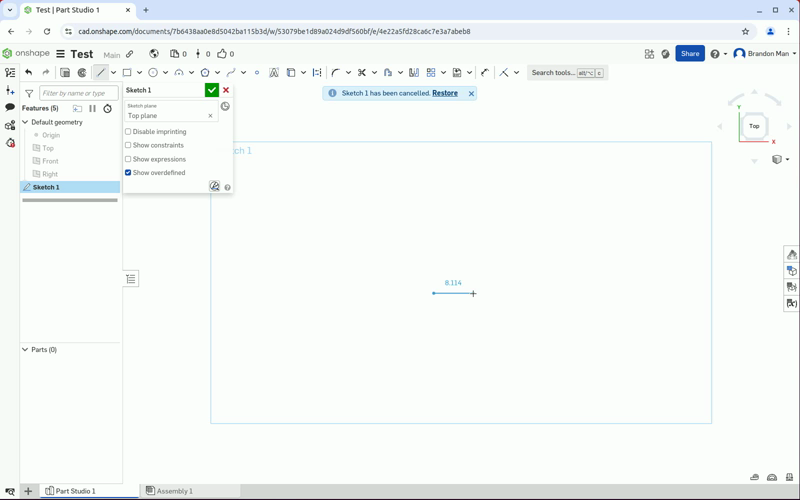
key_down(shift)
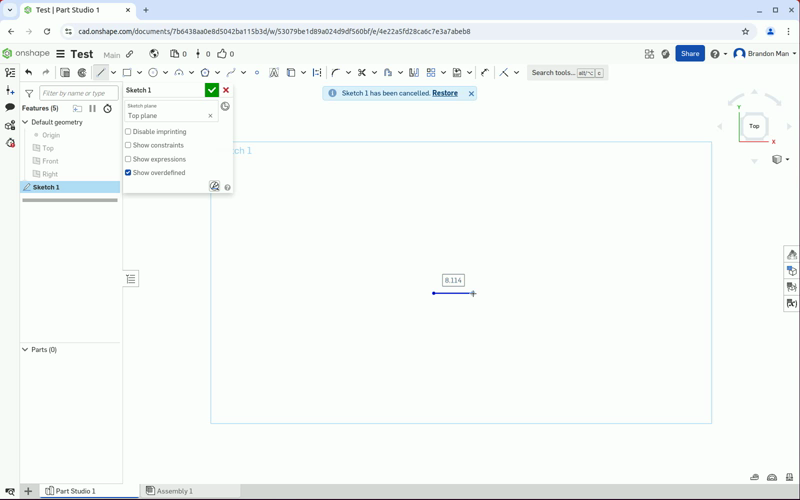
mouse_move(503, 293)
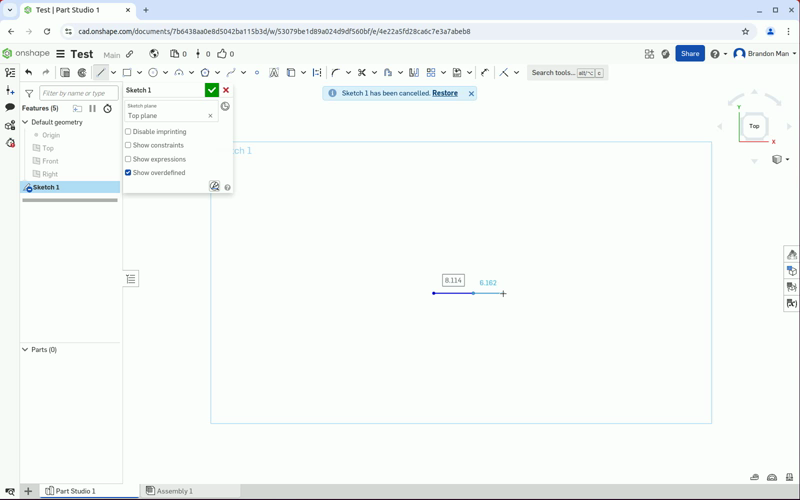
mouse_move(473, 234)
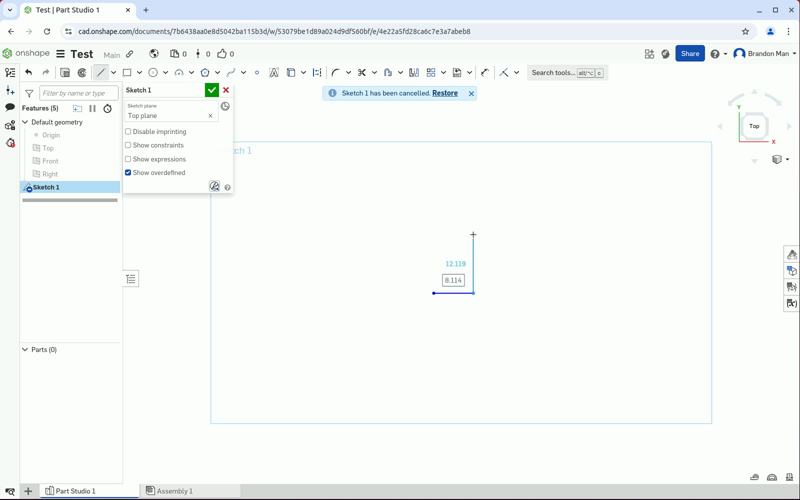
click(473, 234)
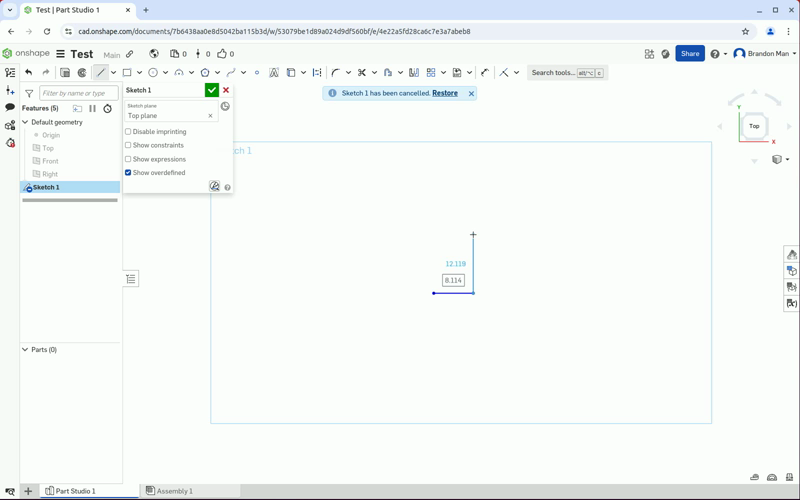
key_up(shift)
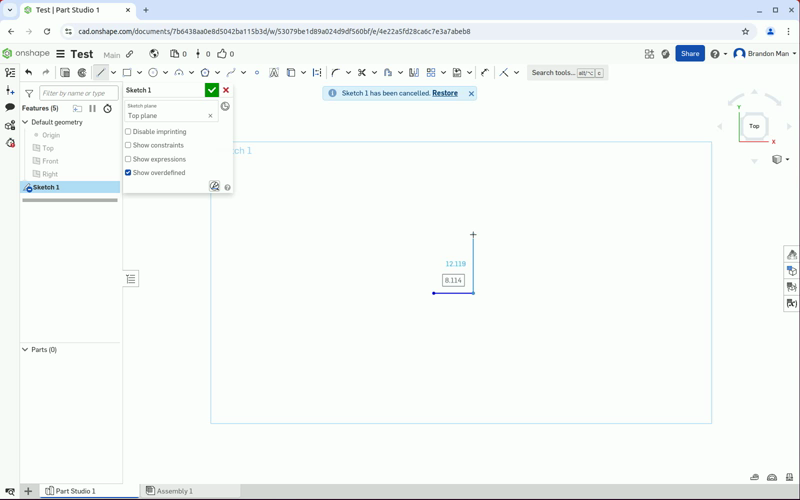
key_down(shift)
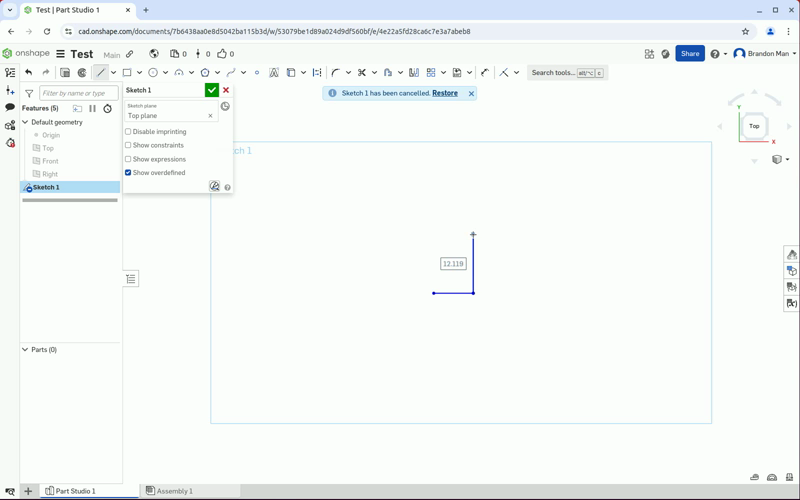
mouse_move(503, 234)
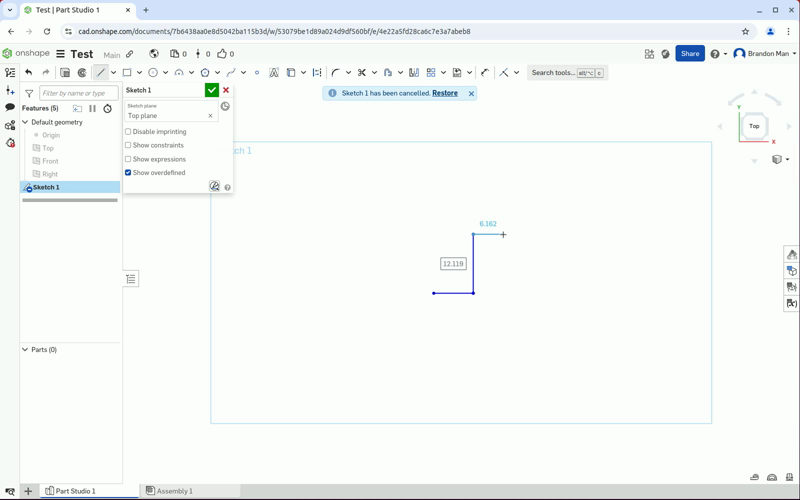
mouse_move(455, 234)
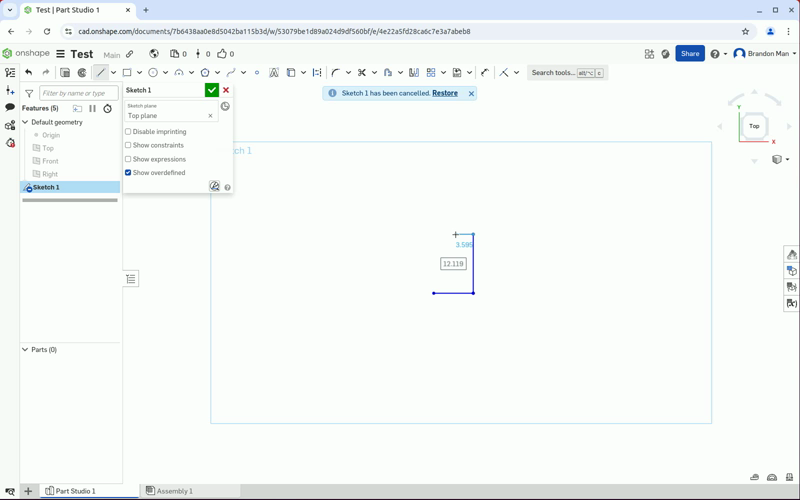
click(455, 234)
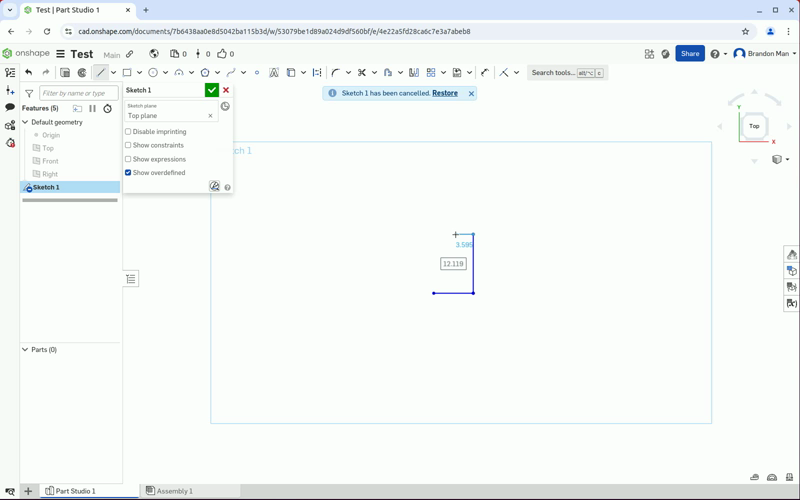
key_up(shift)
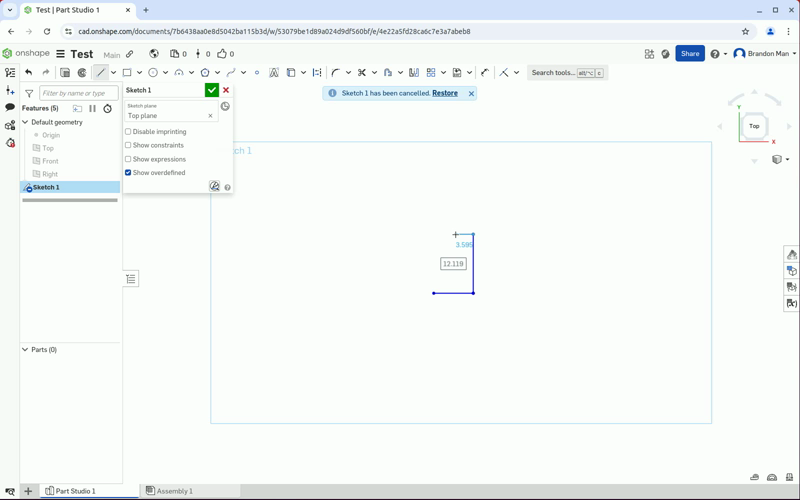
key_down(shift)
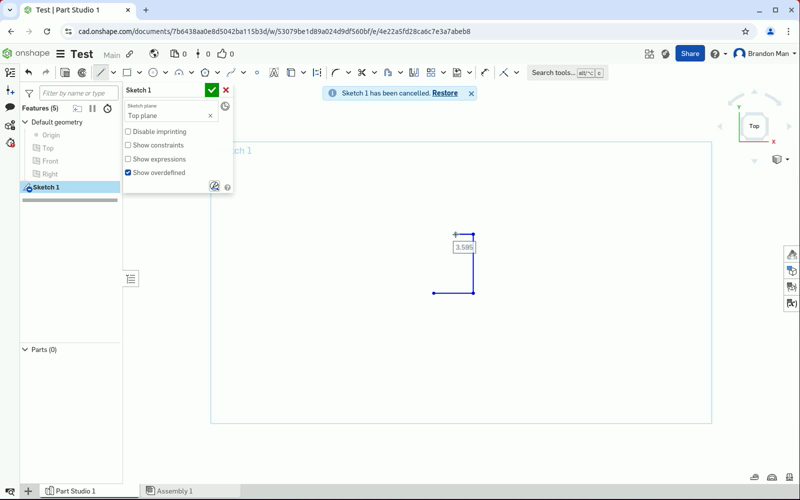
mouse_move(485, 234)
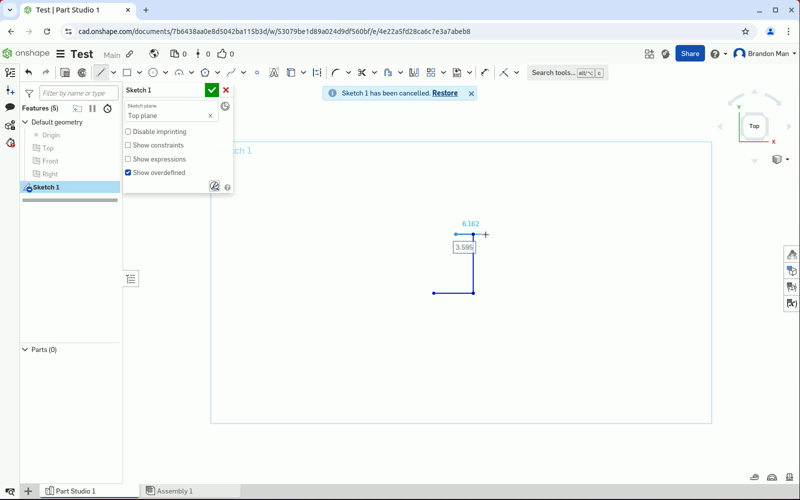
mouse_move(455, 247)
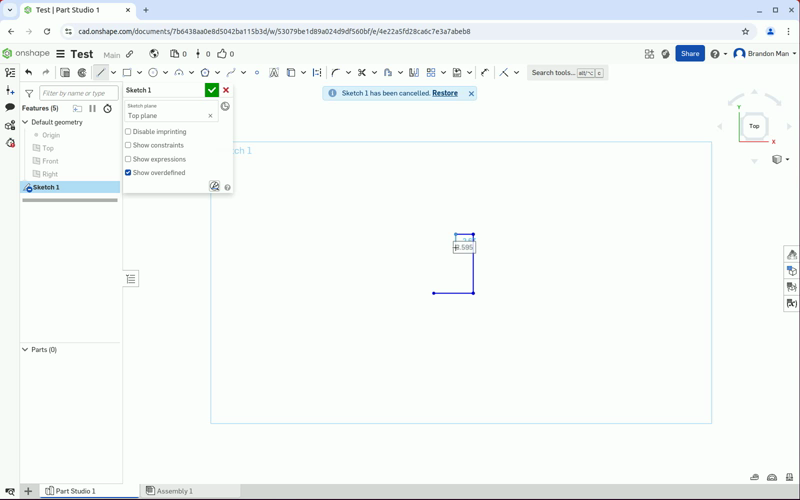
click(455, 247)
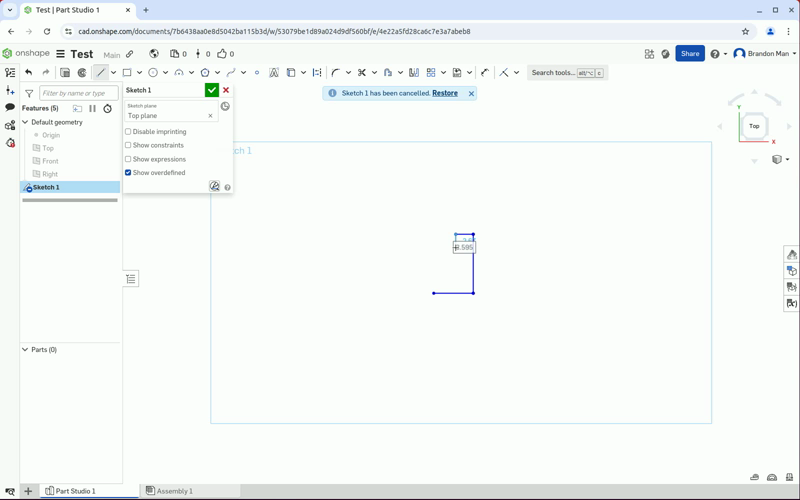
key_up(shift)
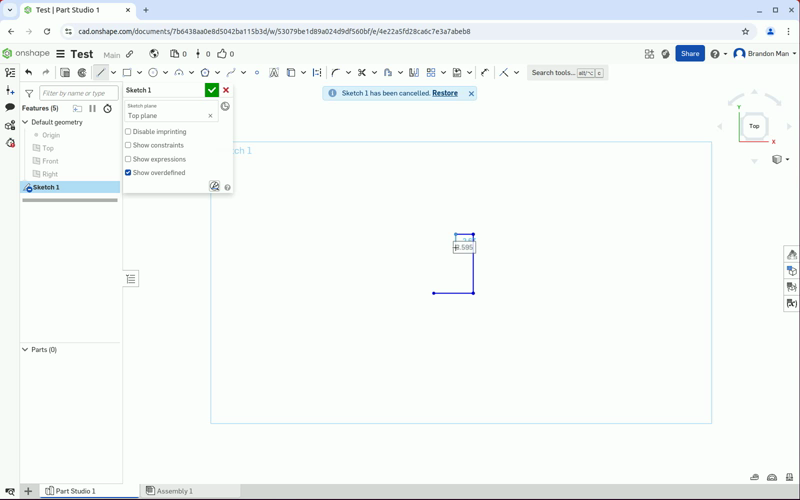
key_down(shift)
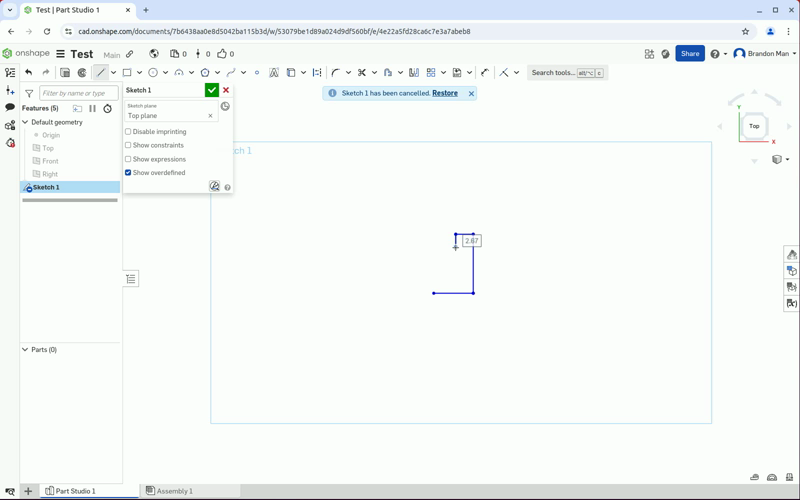
mouse_move(485, 247)
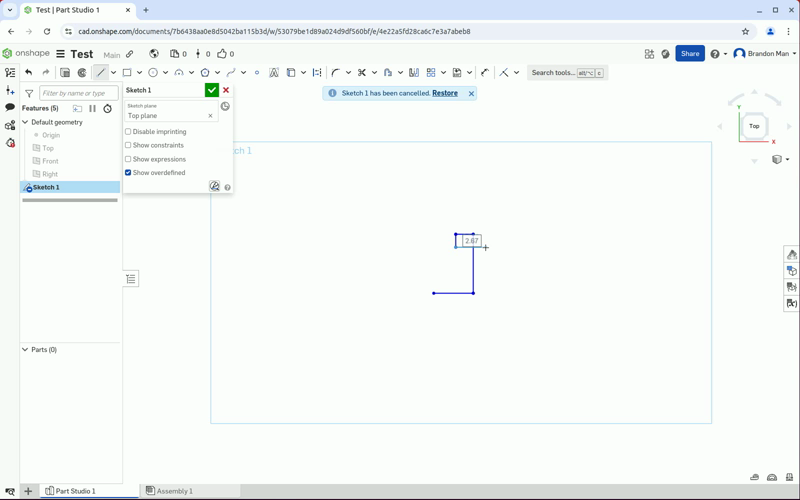
mouse_move(468, 260)
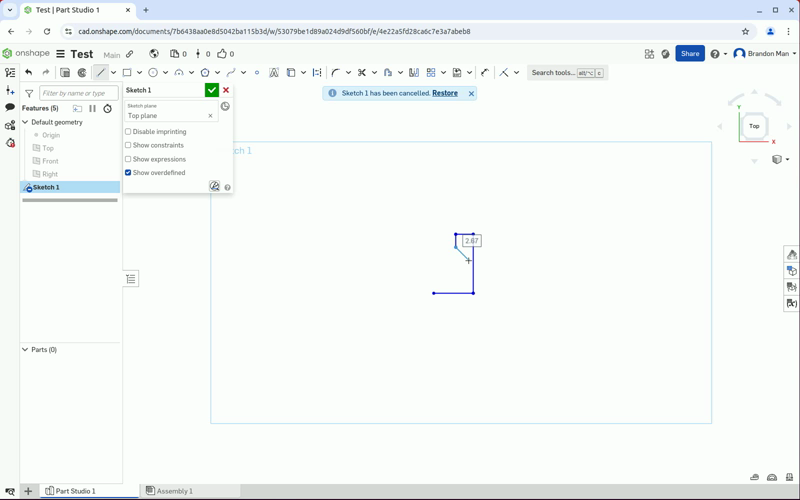
click(468, 260)
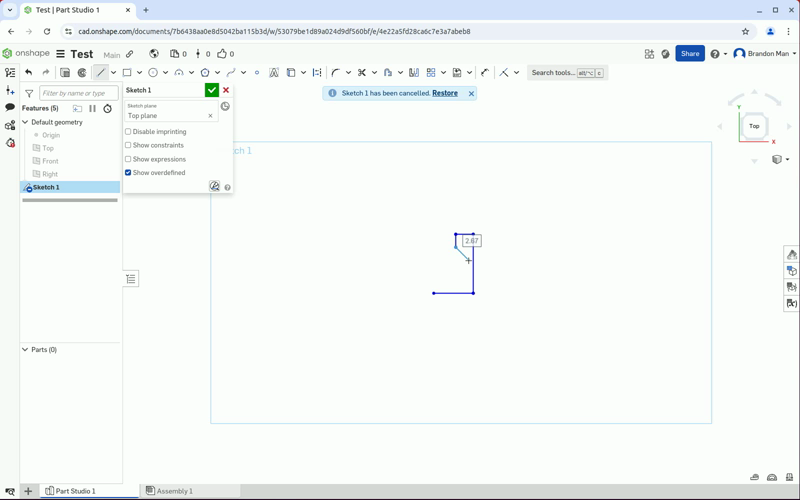
key_up(shift)
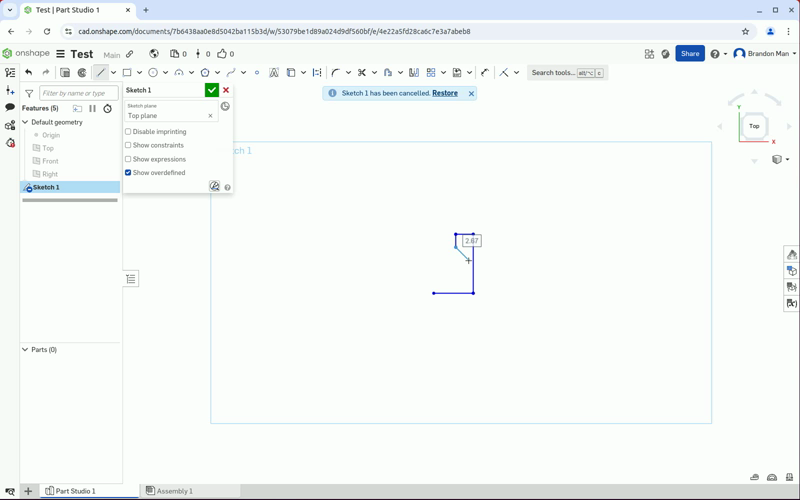
key_down(shift)
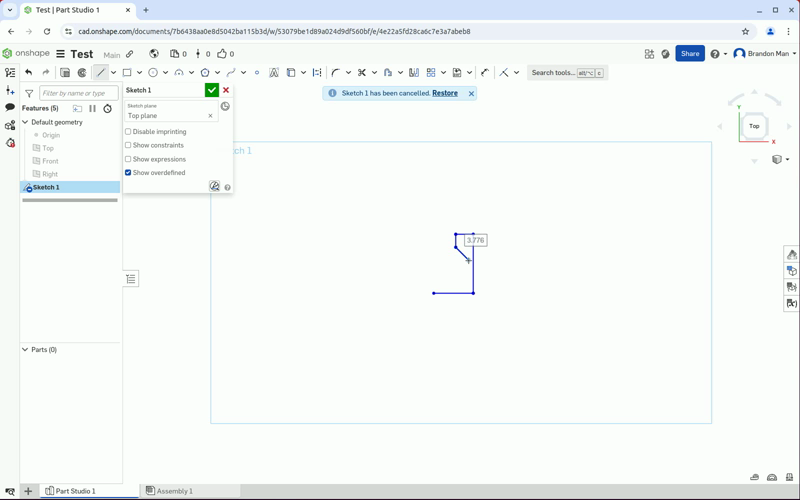
mouse_move(498, 260)
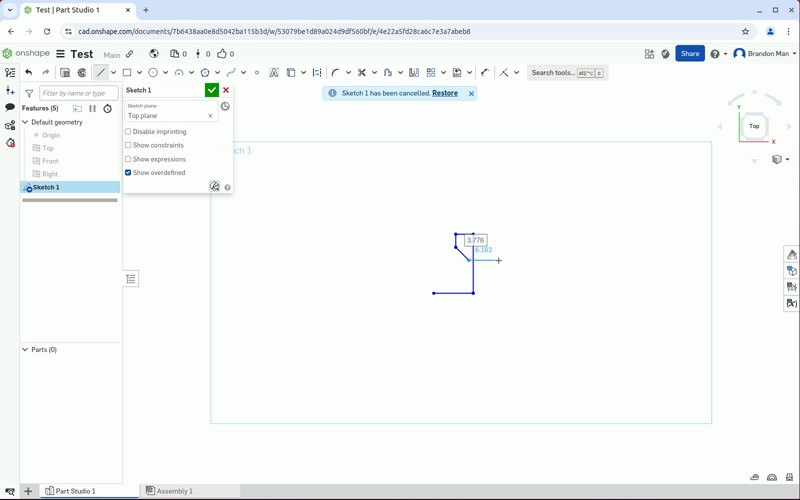
mouse_move(468, 271)
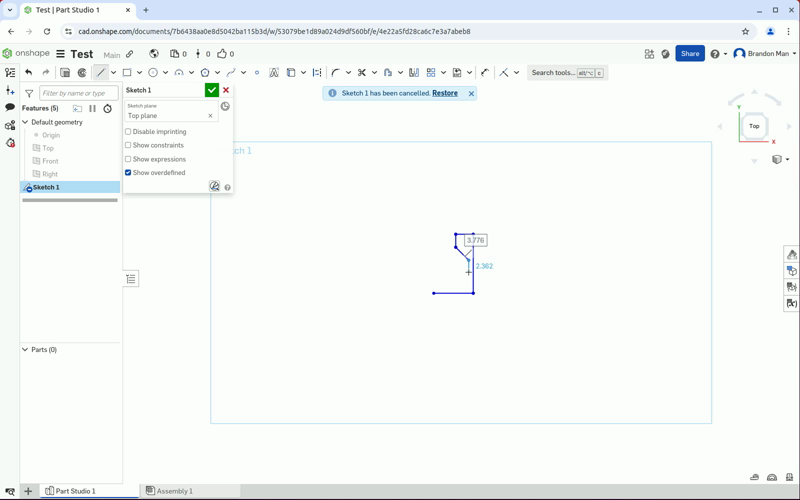
click(468, 271)
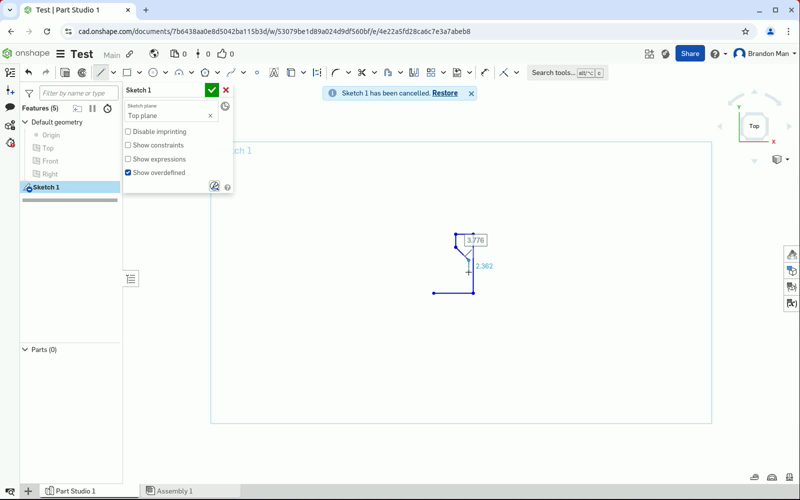
key_up(shift)
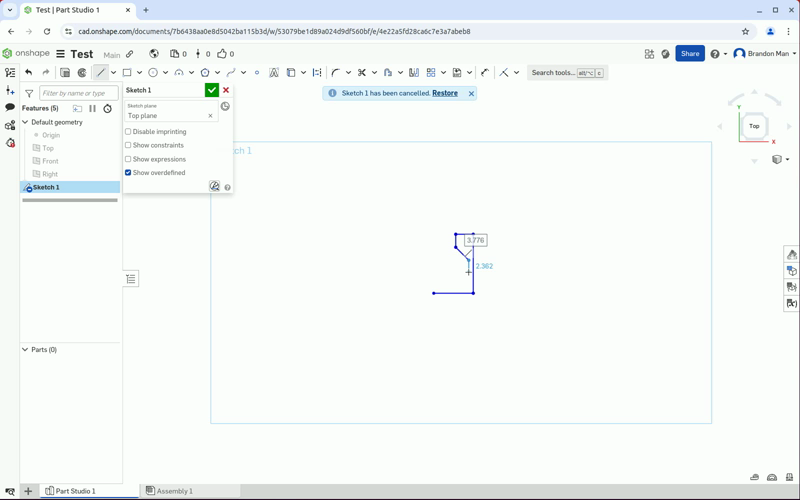
key_down(shift)
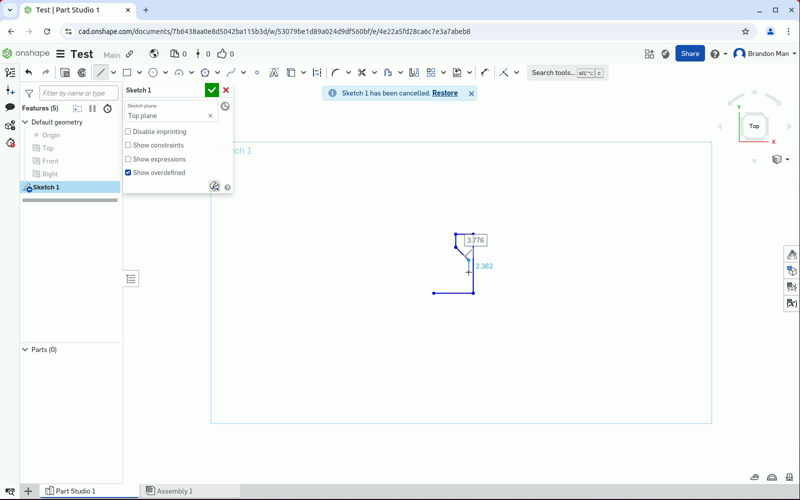
mouse_move(498, 271)
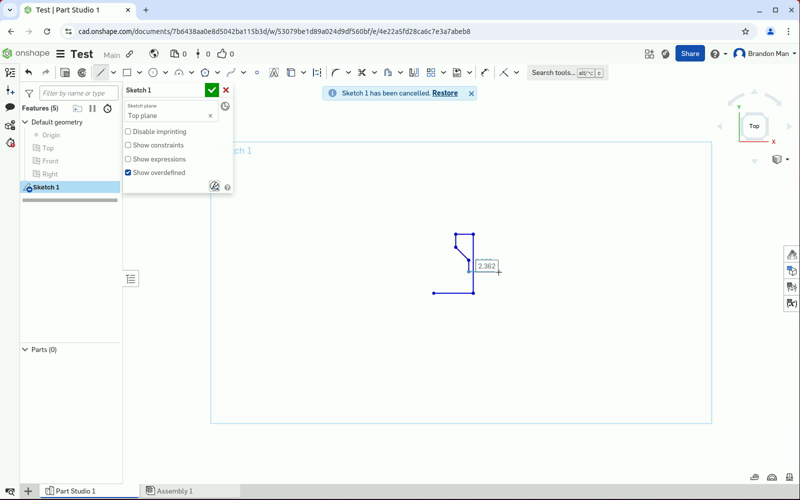
mouse_move(461, 279)
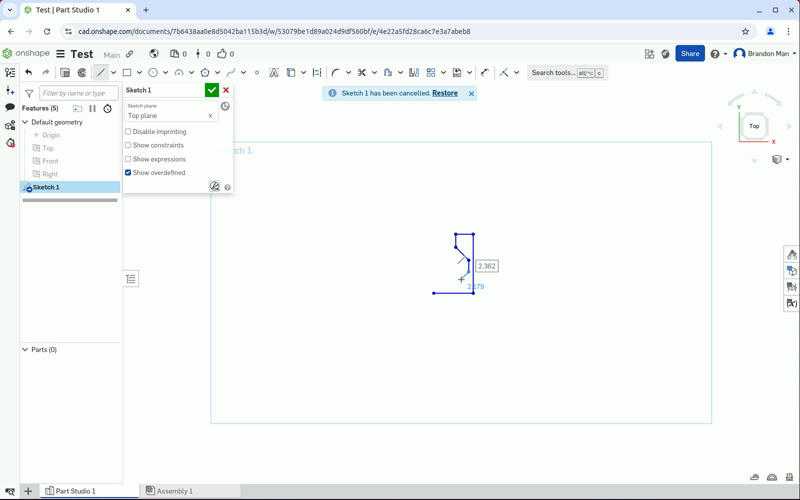
click(461, 279)
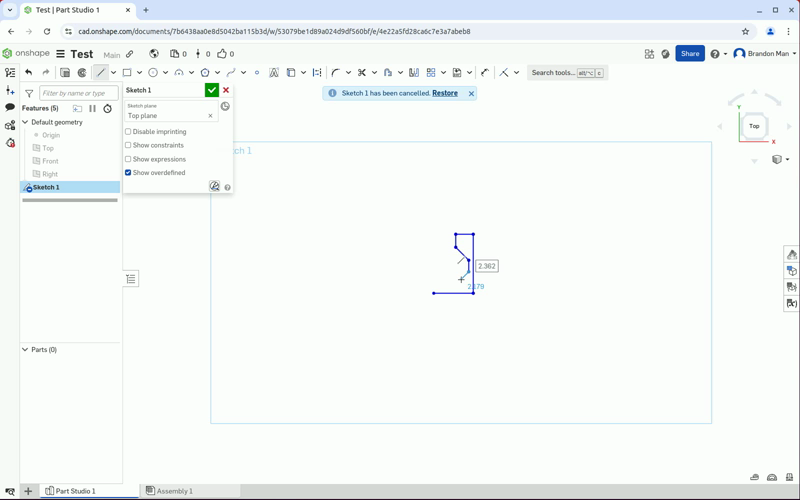
key_up(shift)
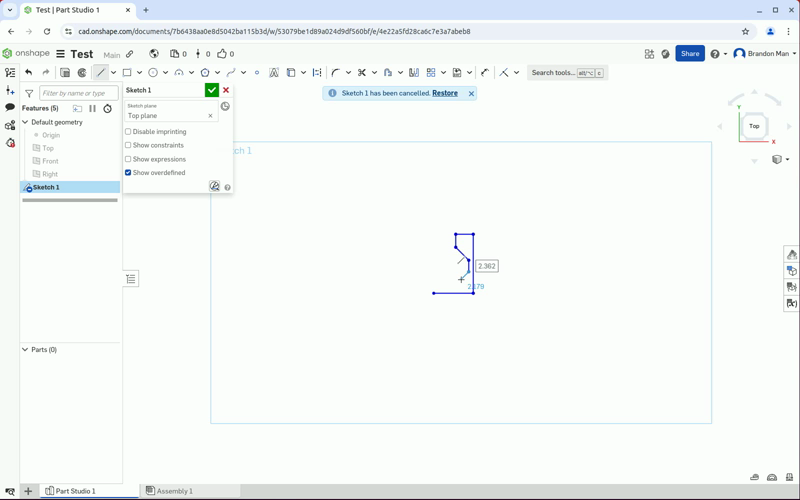
key_down(shift)
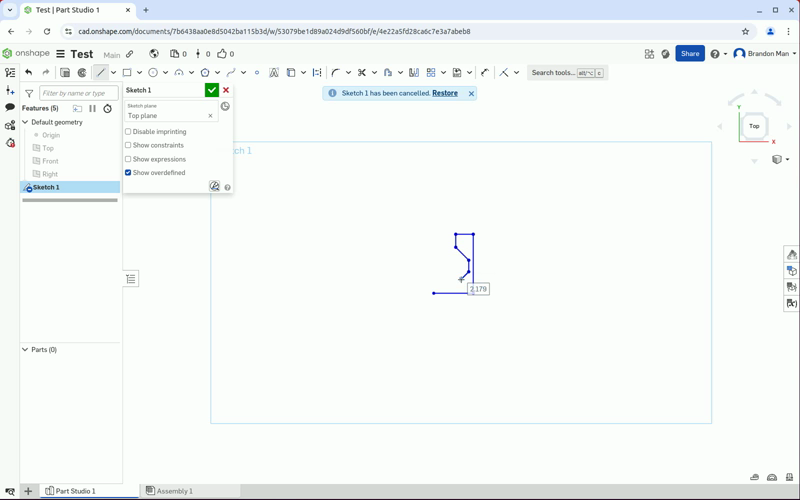
mouse_move(491, 279)
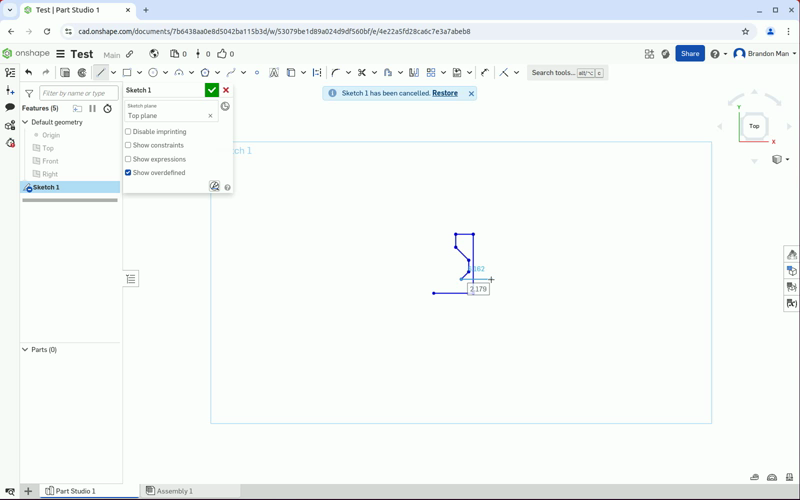
mouse_move(463, 280)
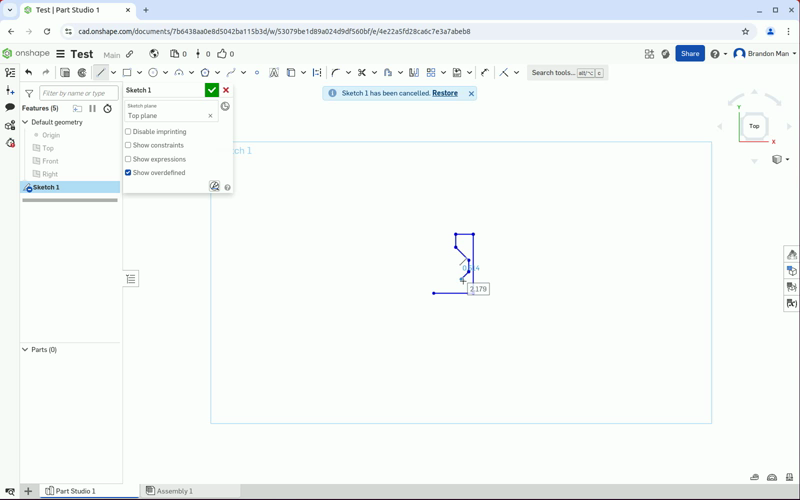
scroll(6)
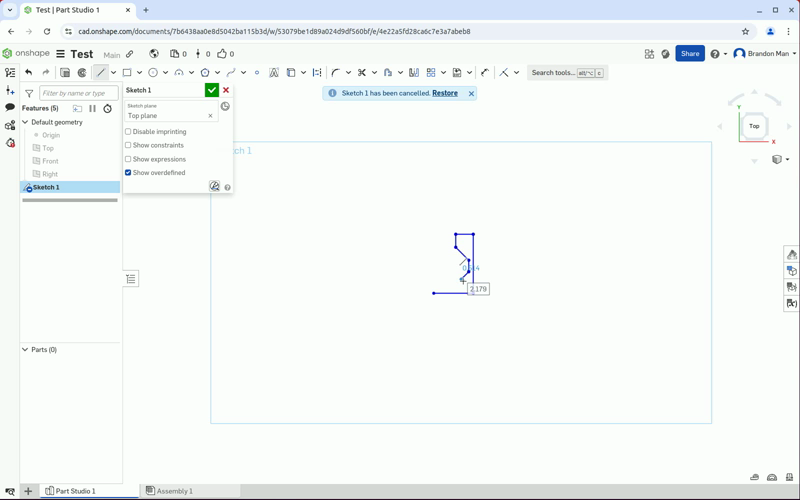
scroll(6)
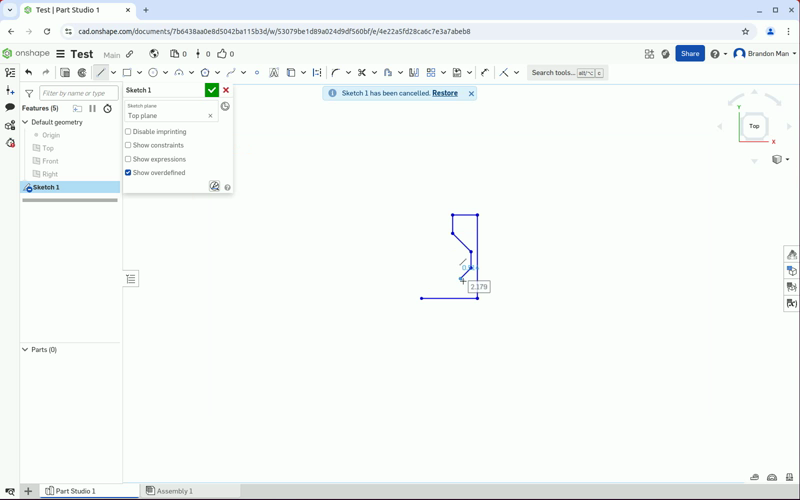
scroll(6)
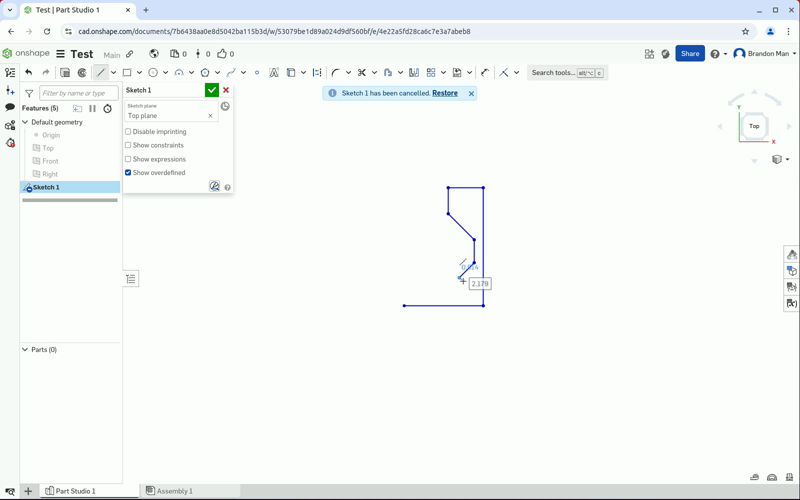
scroll(6)
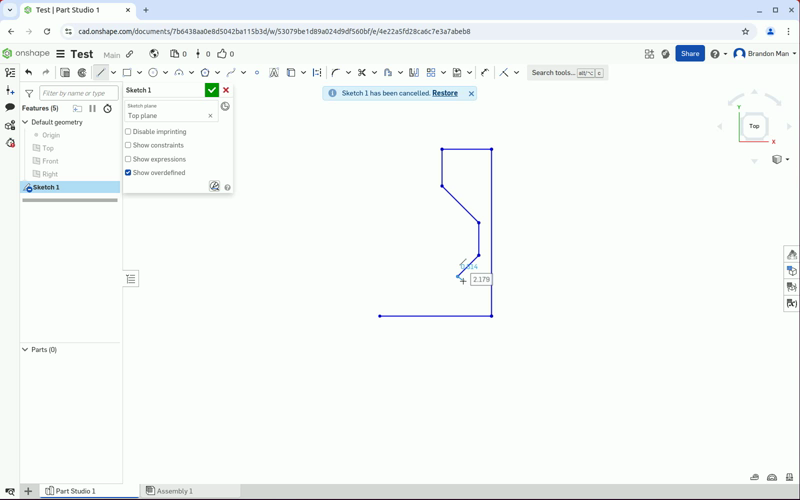
scroll(6)
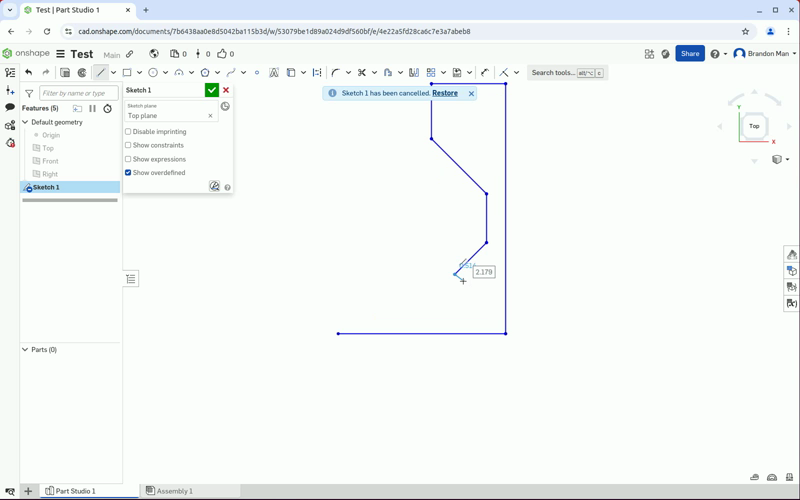
scroll(6)
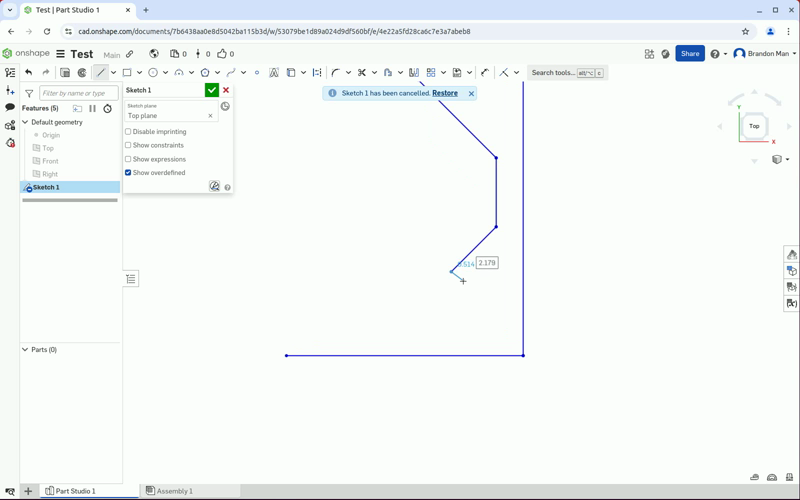
scroll(6)
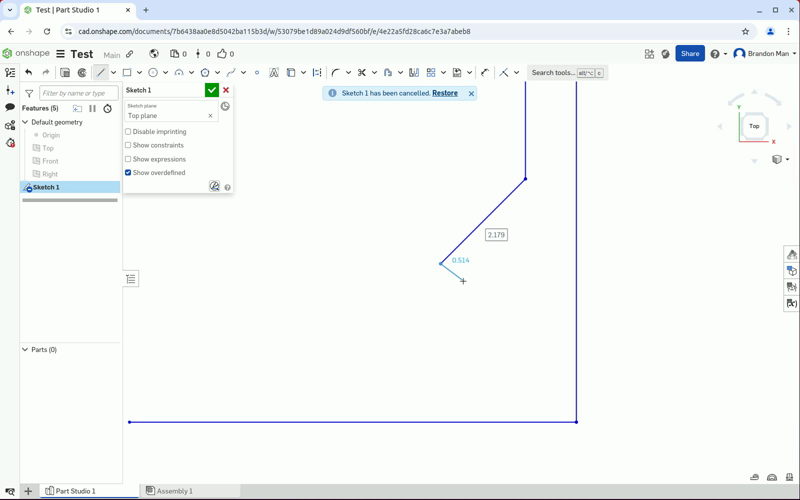
click(463, 280)
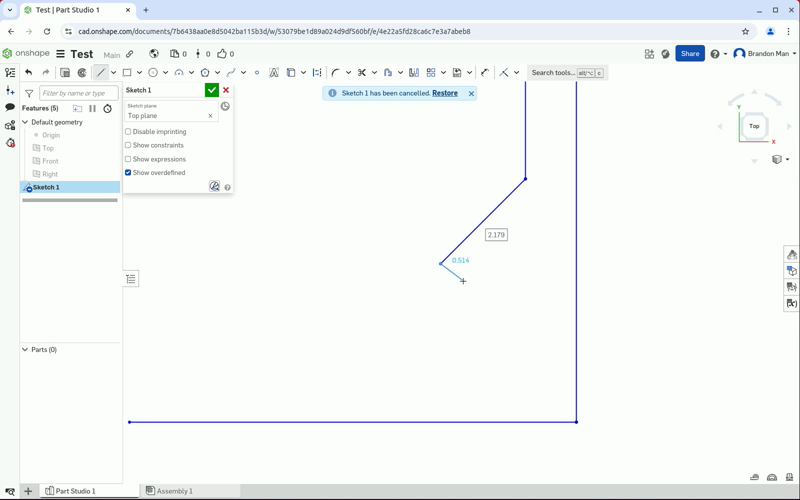
scroll(-6)
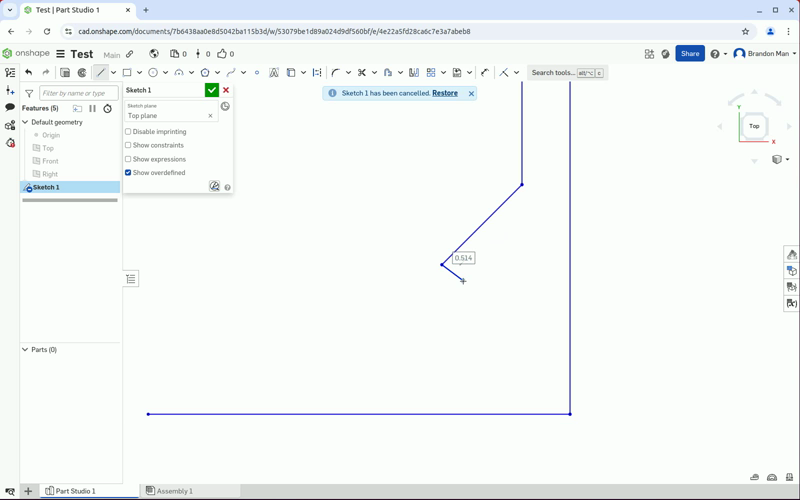
scroll(-6)
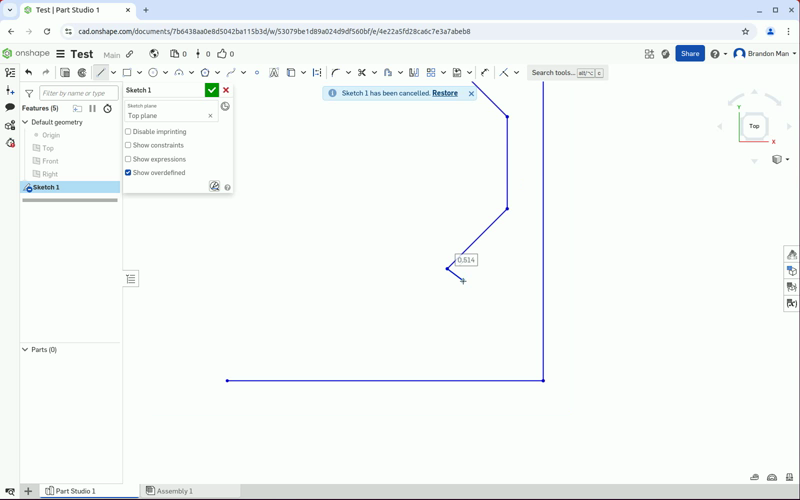
scroll(-6)
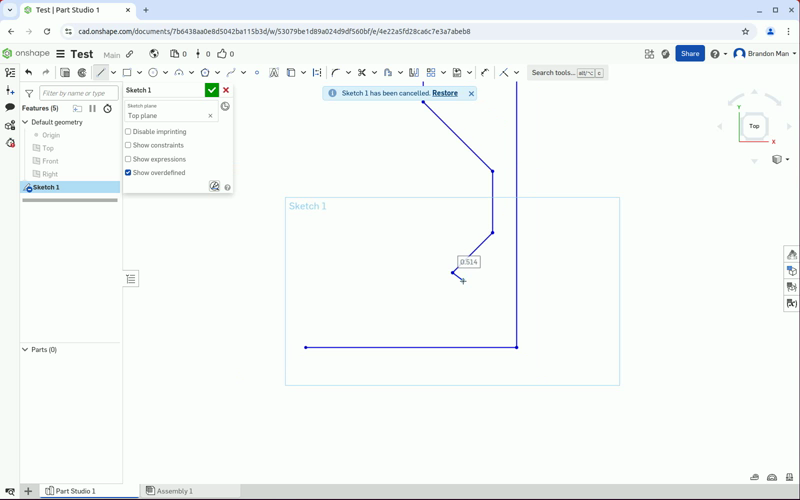
scroll(-6)
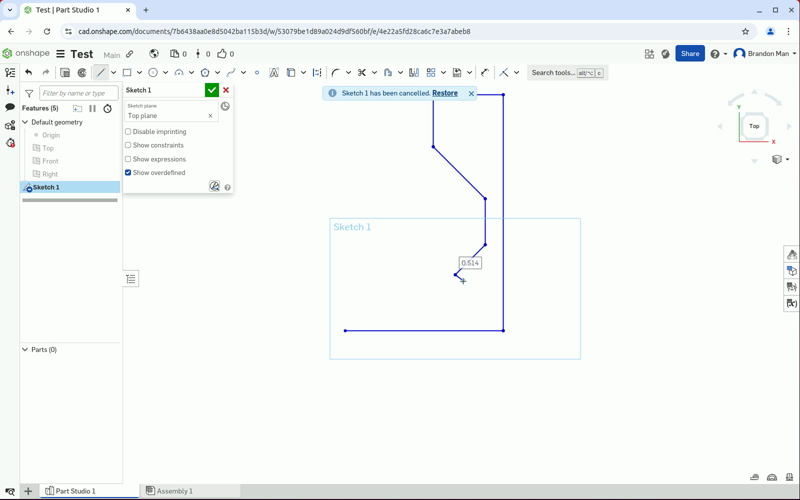
scroll(-6)
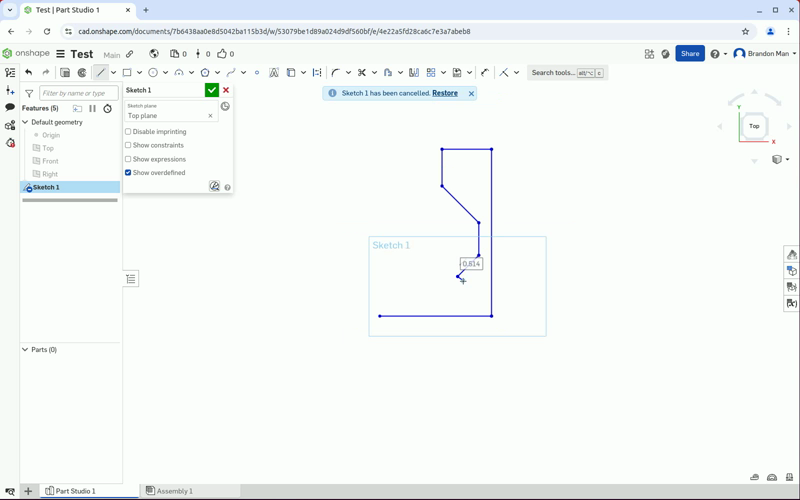
scroll(-6)
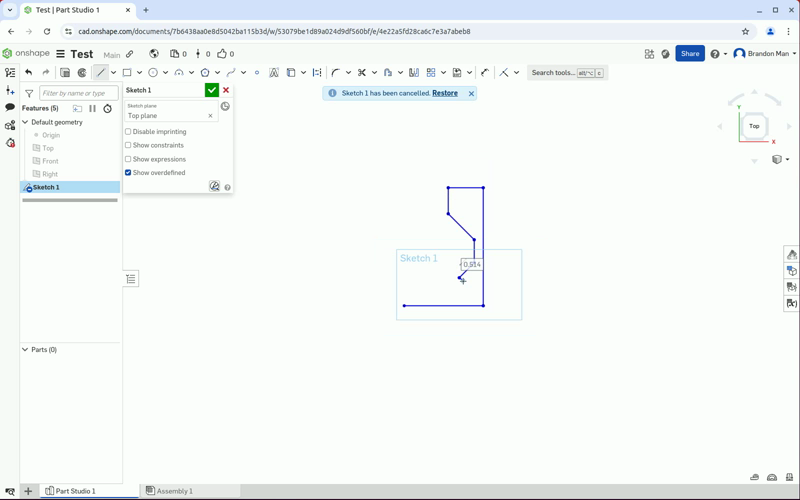
scroll(-6)
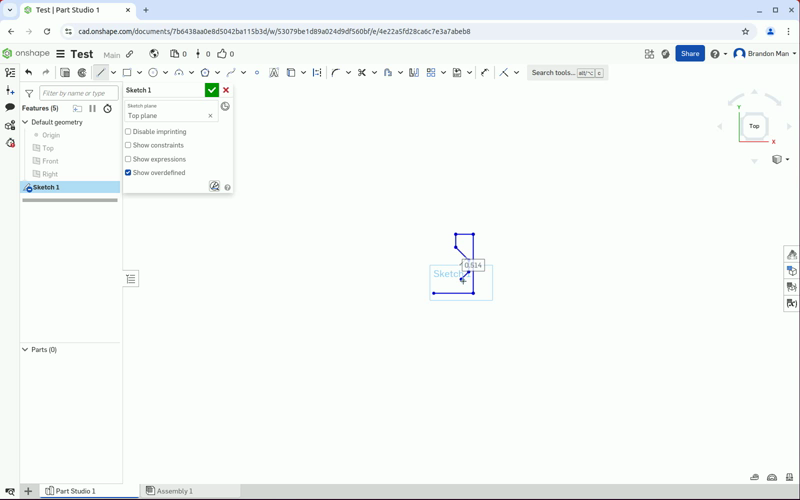
key_up(shift)
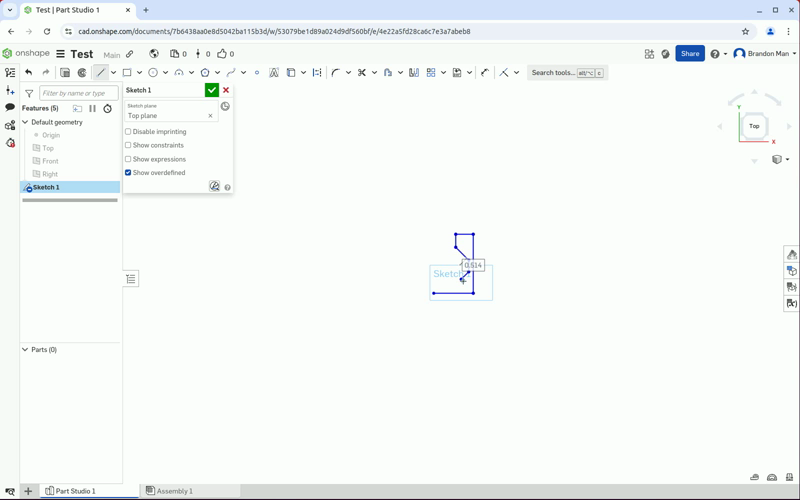
key(esc)
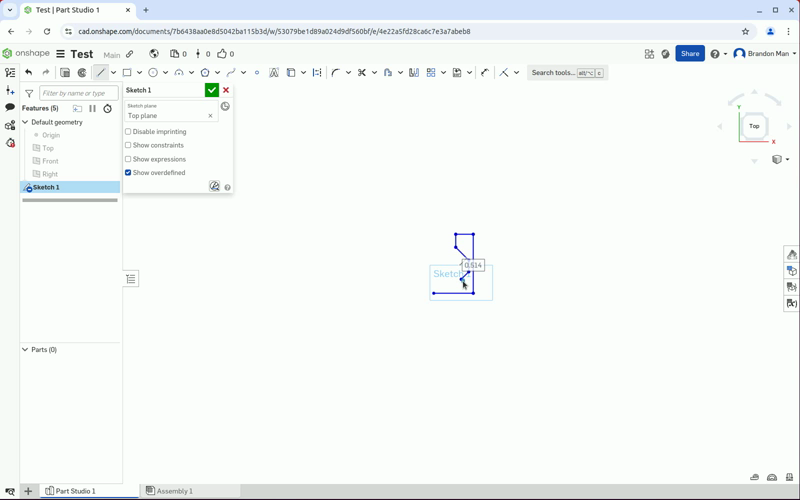
key(a)
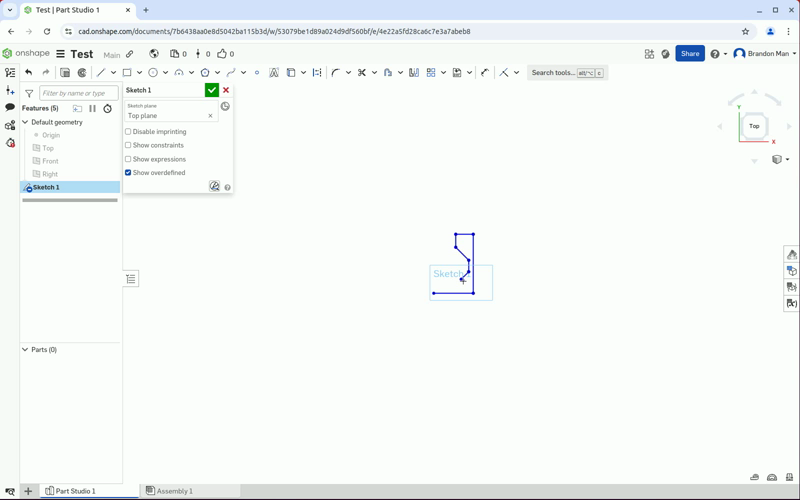
mouse_move(463, 280)
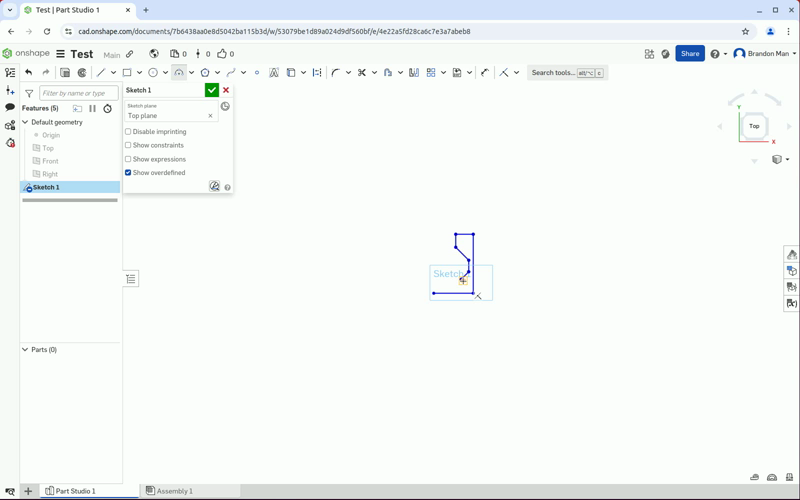
scroll(6)
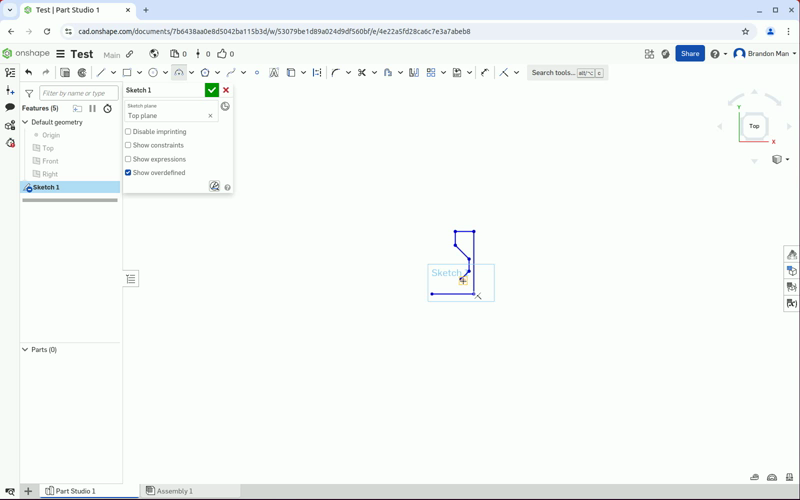
scroll(6)
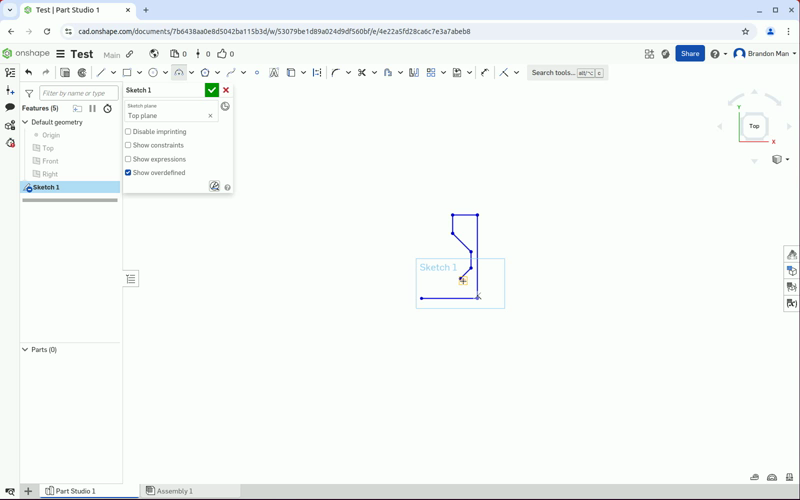
scroll(6)
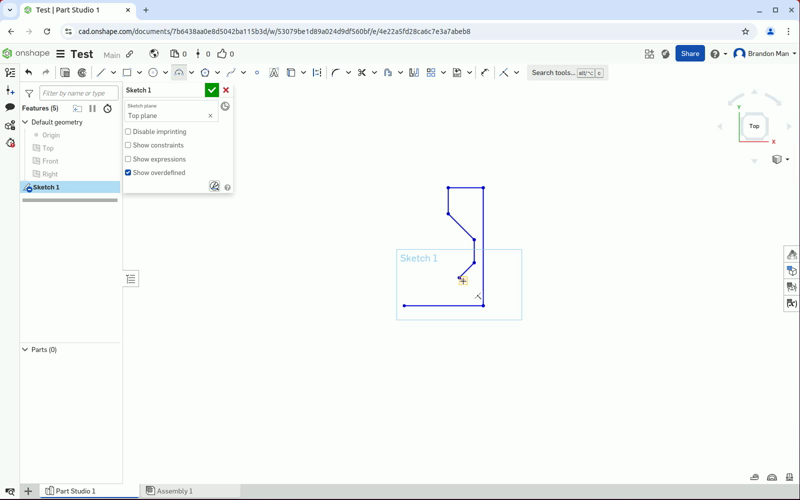
scroll(6)
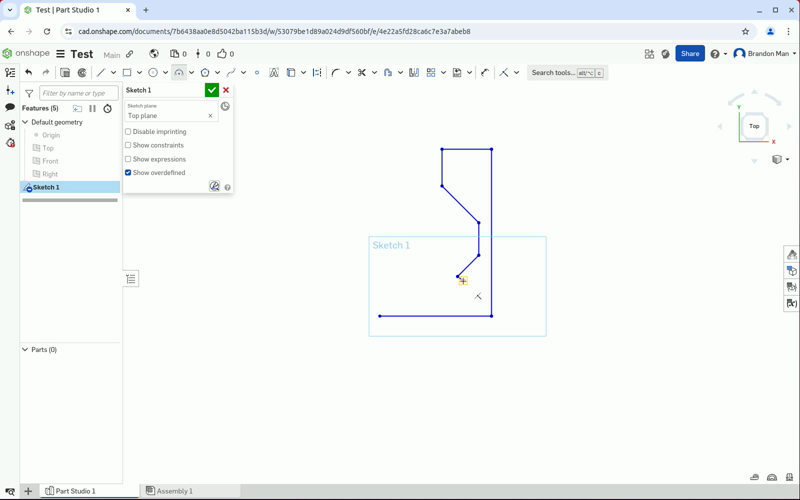
scroll(6)
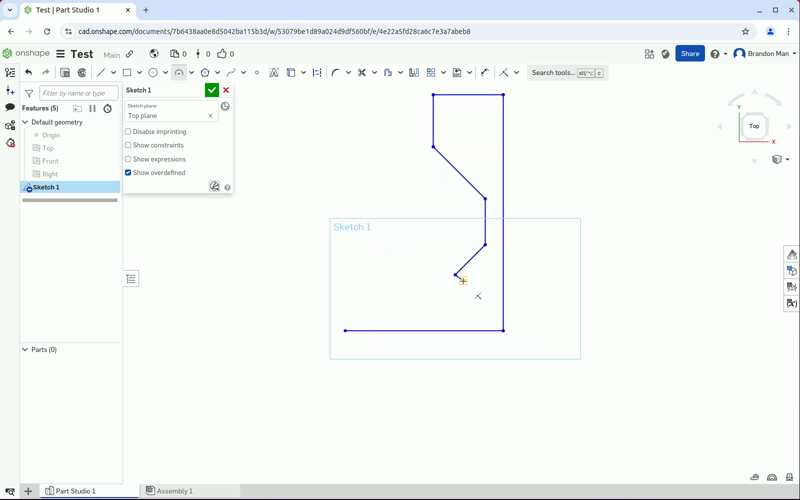
scroll(6)
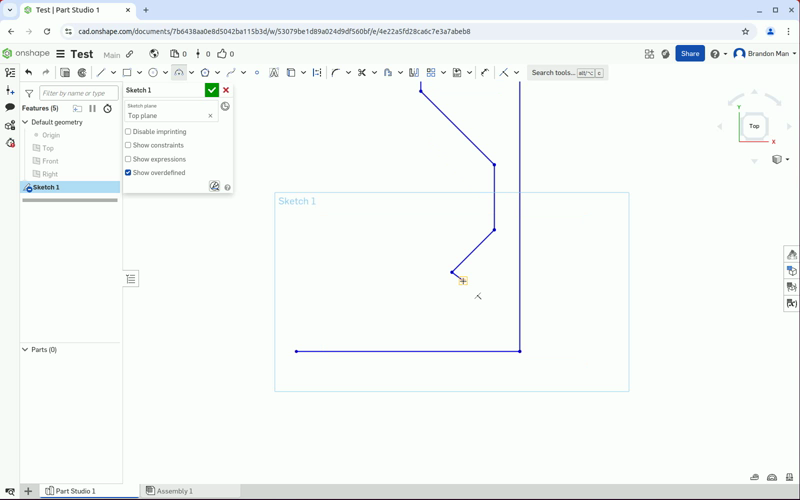
scroll(6)
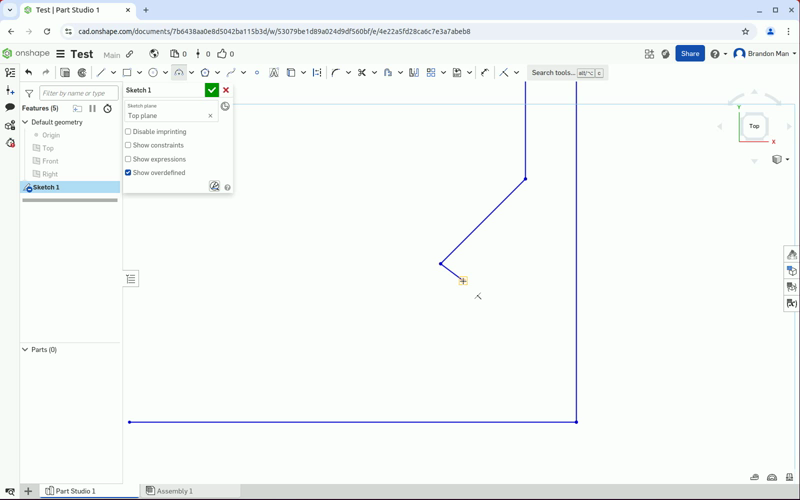
click(463, 280)
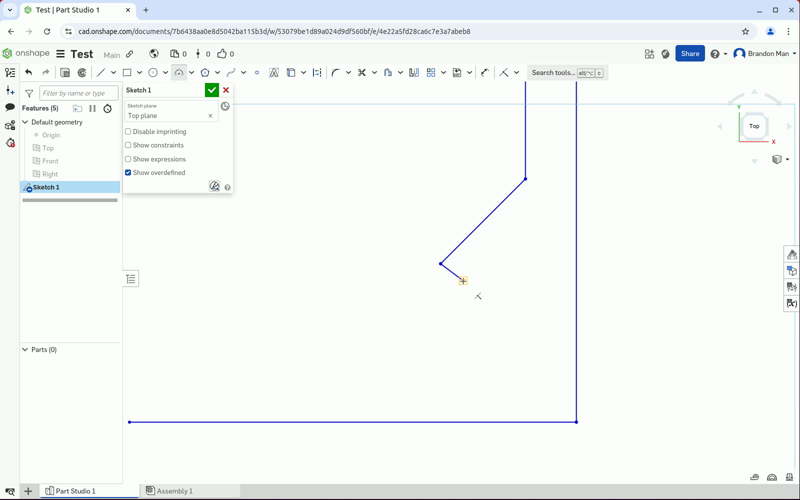
scroll(-6)
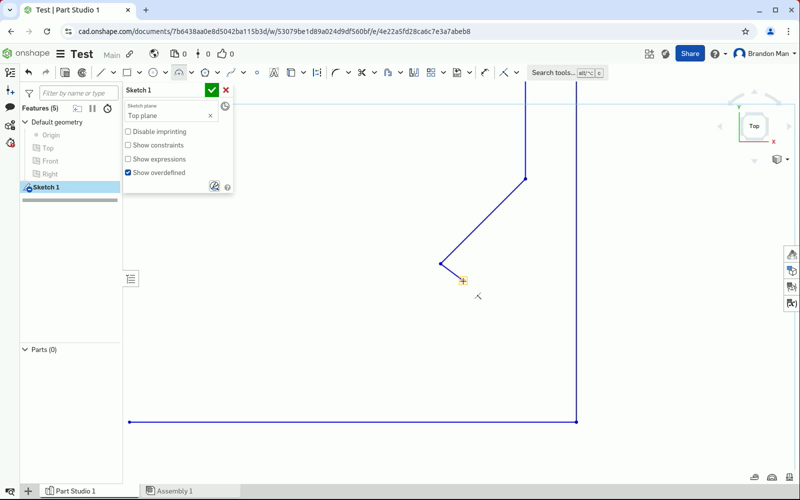
scroll(-6)
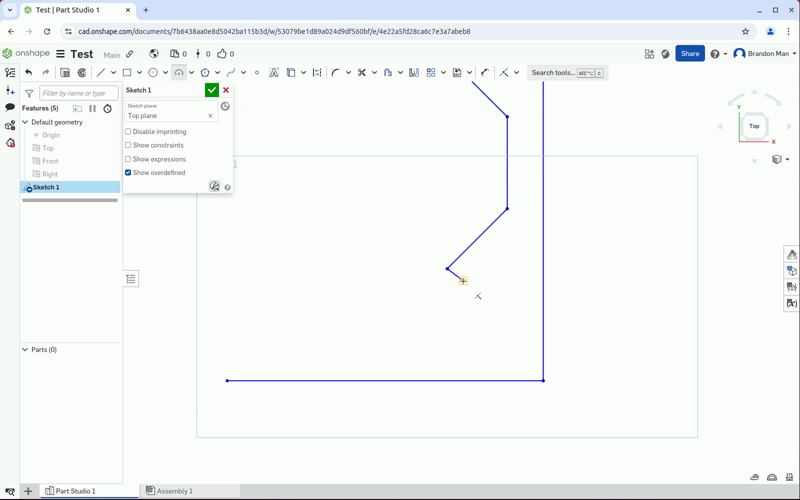
scroll(-6)
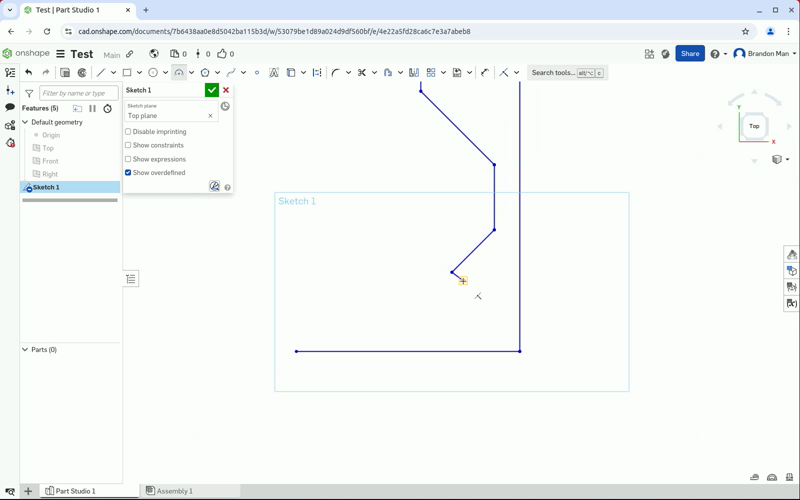
scroll(-6)
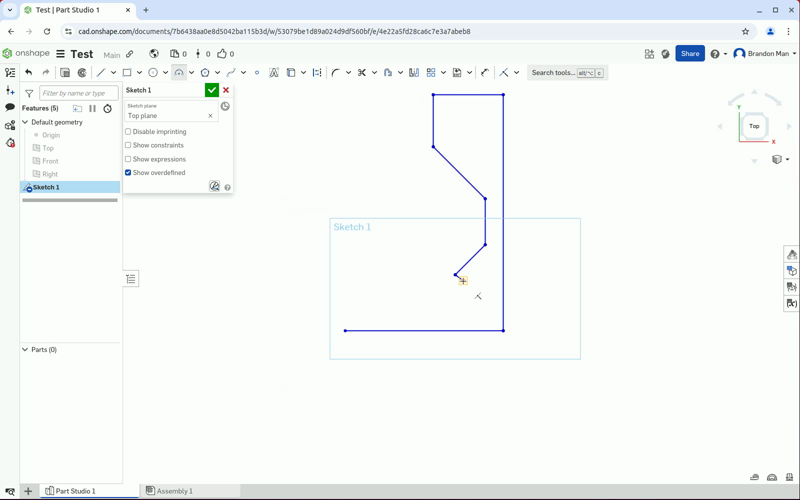
scroll(-6)
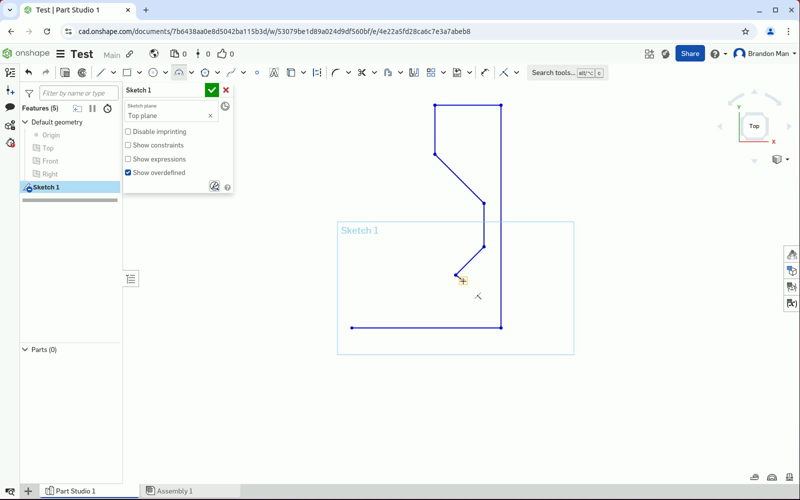
scroll(-6)
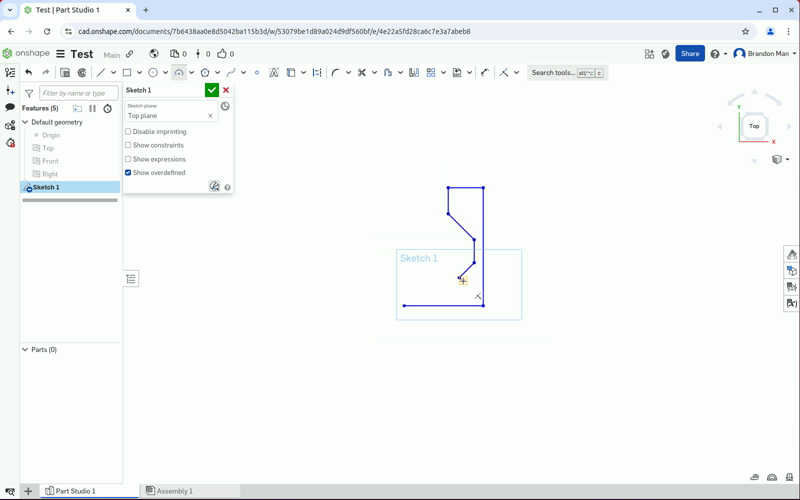
scroll(-6)
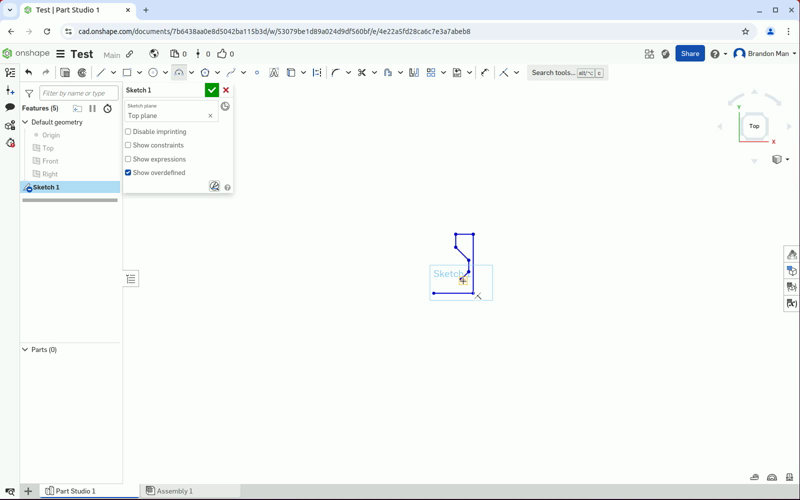
key_down(shift)
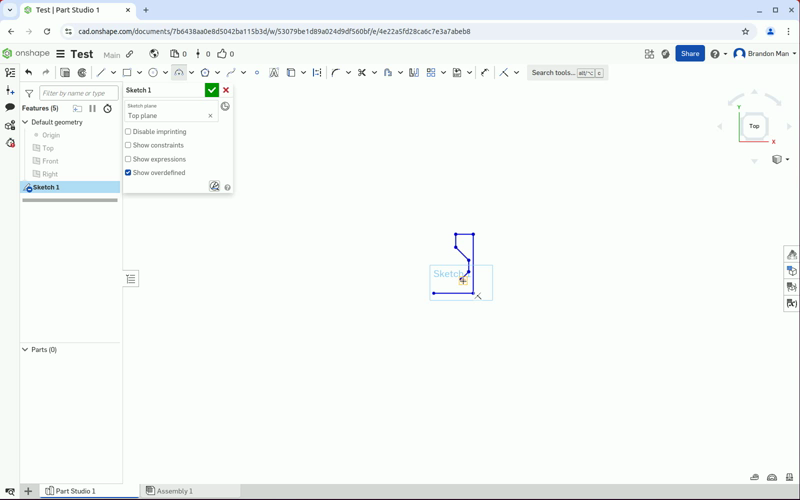
mouse_move(458, 285)
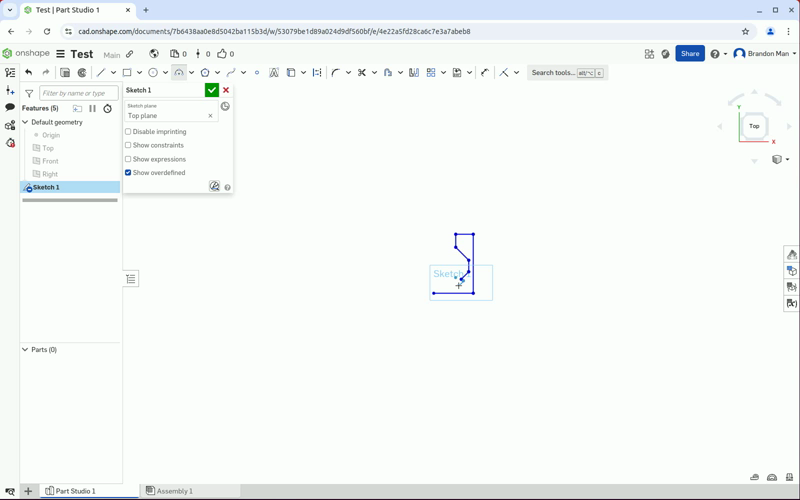
scroll(6)
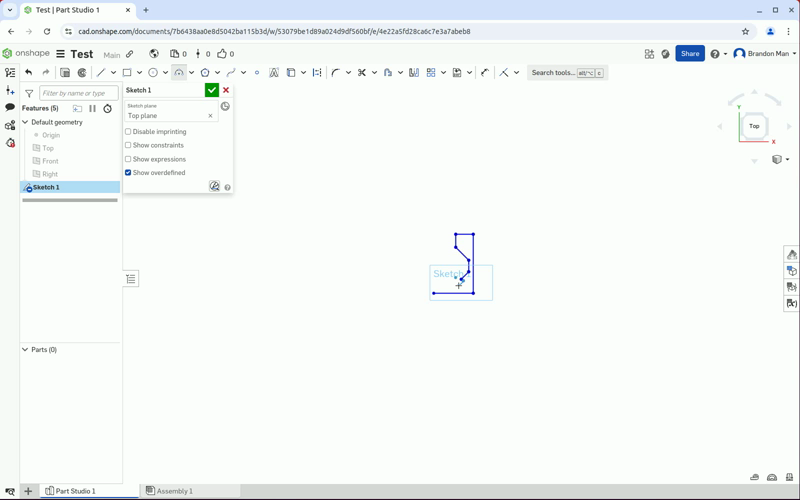
scroll(6)
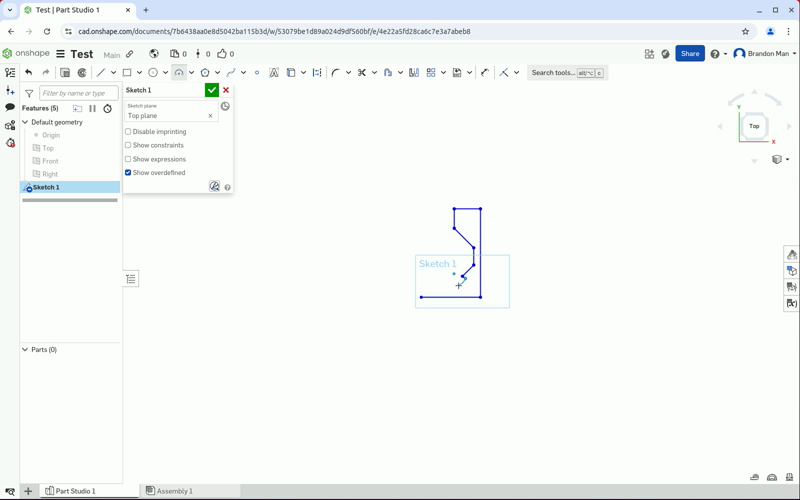
scroll(6)
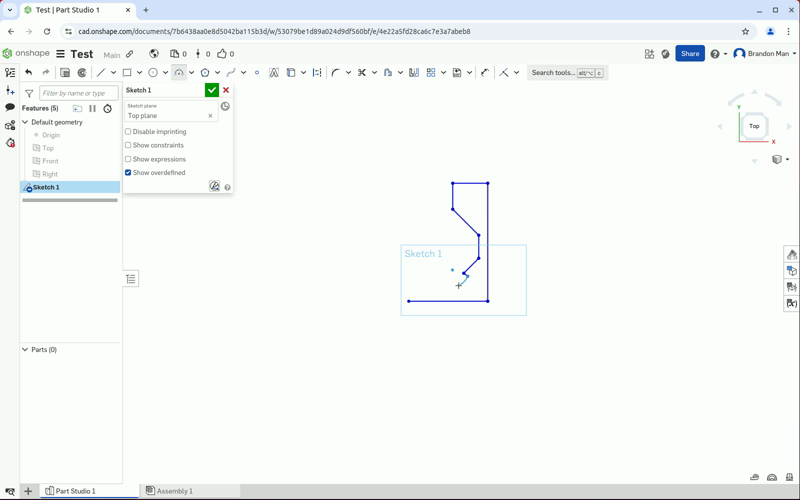
scroll(6)
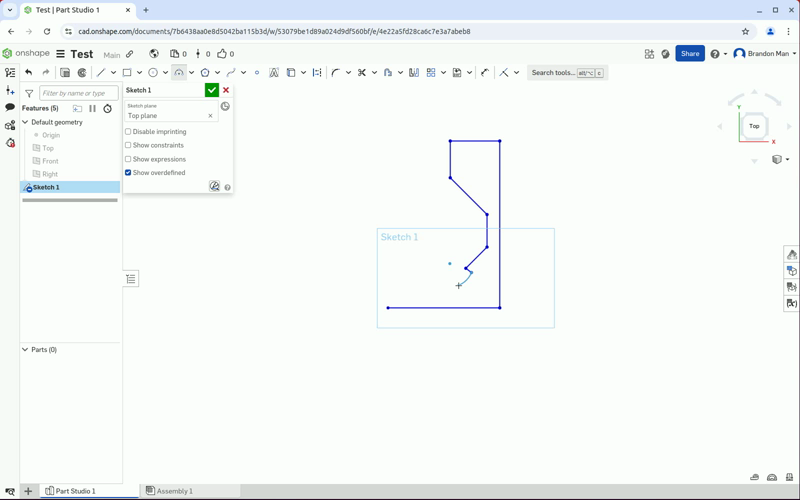
scroll(6)
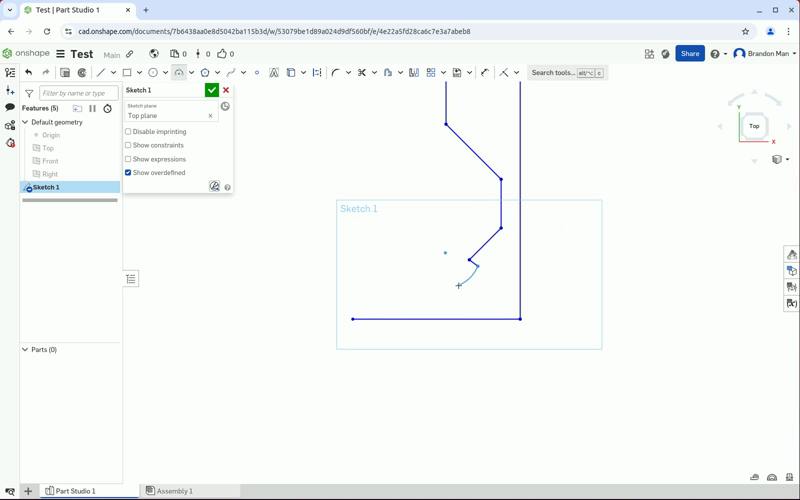
scroll(6)
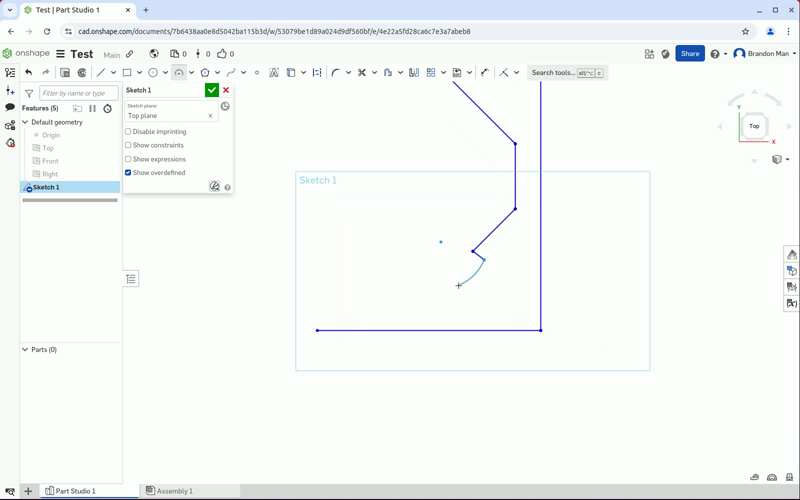
scroll(6)
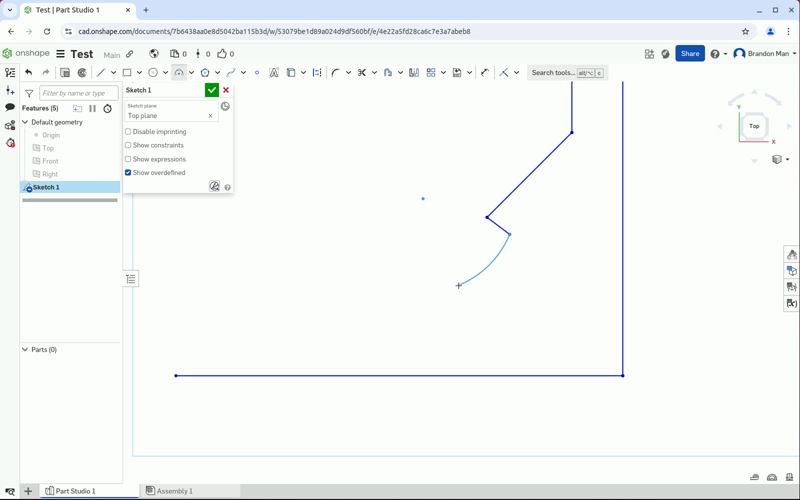
click(458, 285)
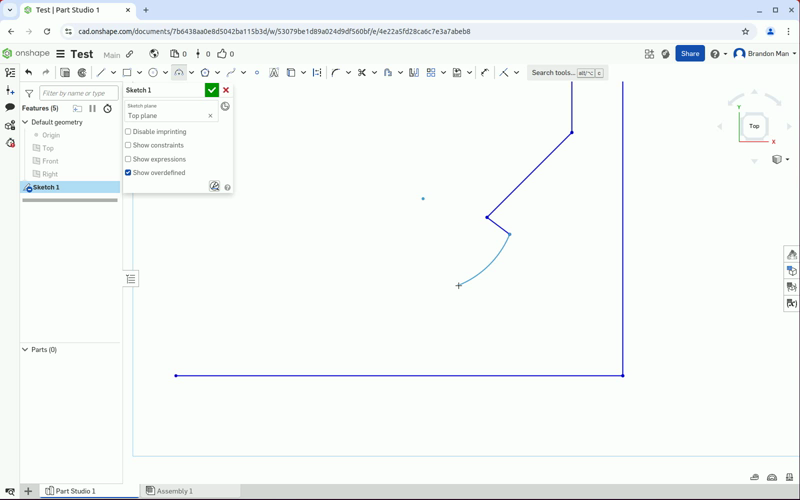
scroll(-6)
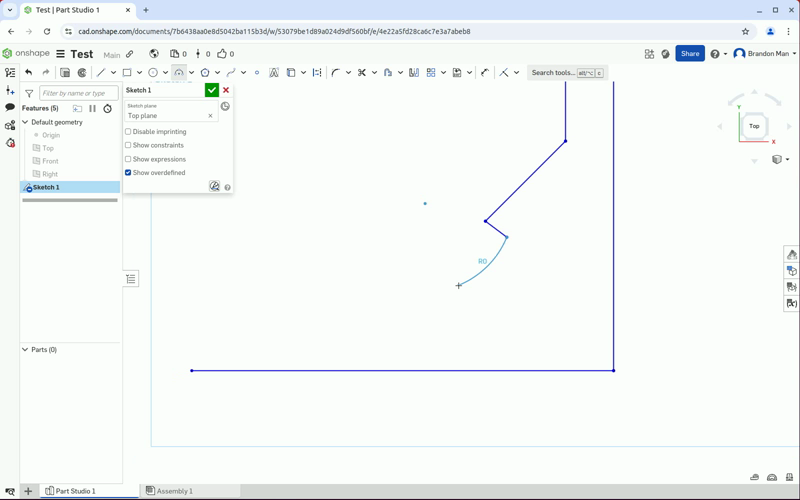
scroll(-6)
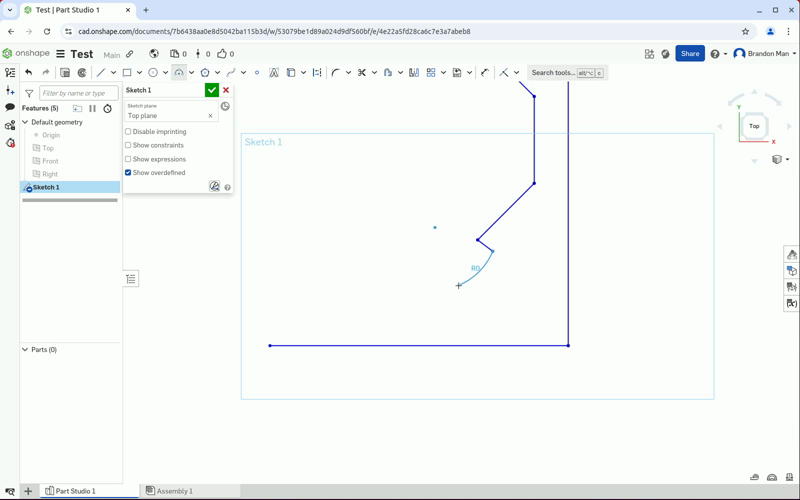
scroll(-6)
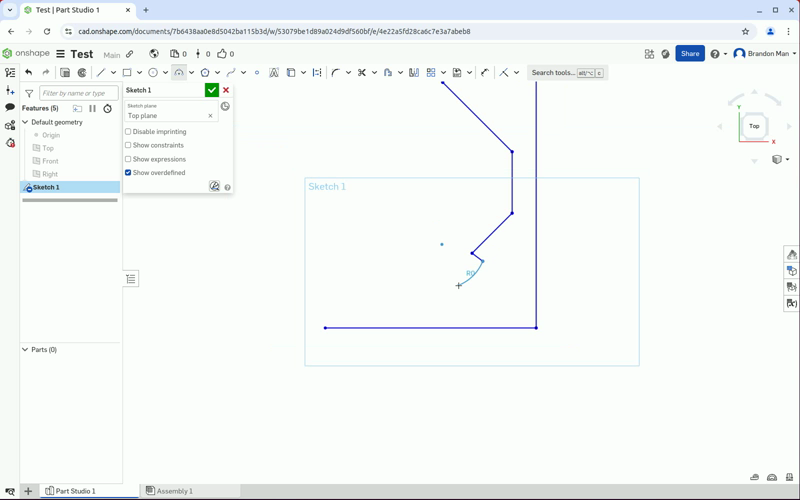
scroll(-6)
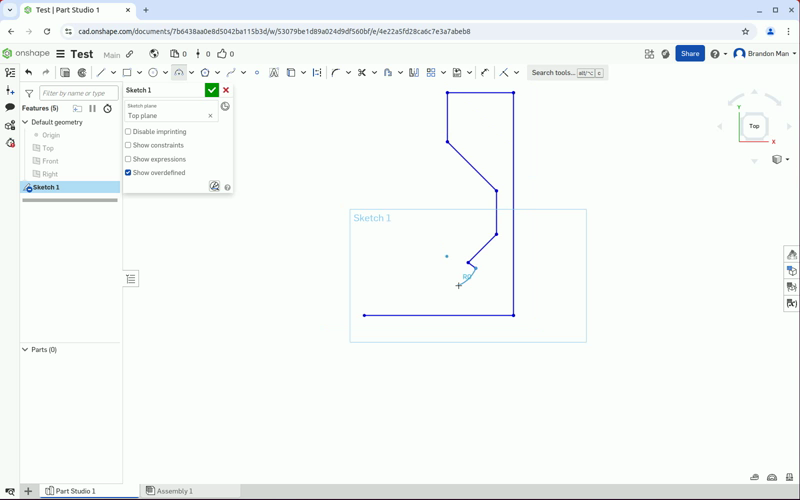
scroll(-6)
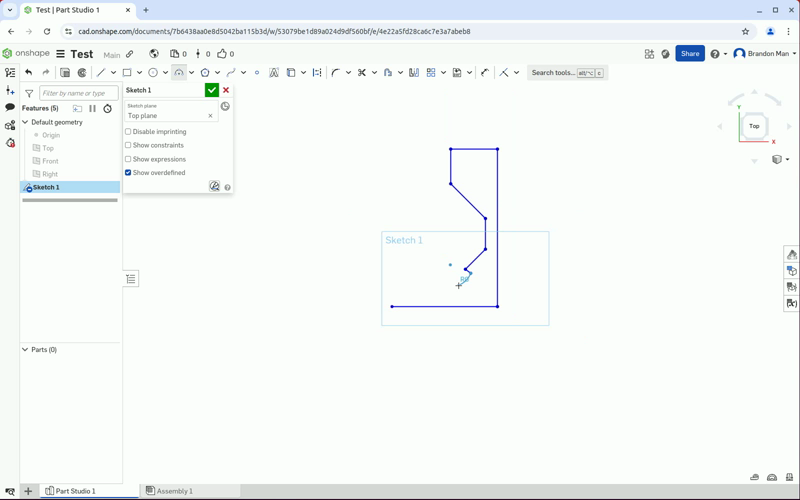
scroll(-6)
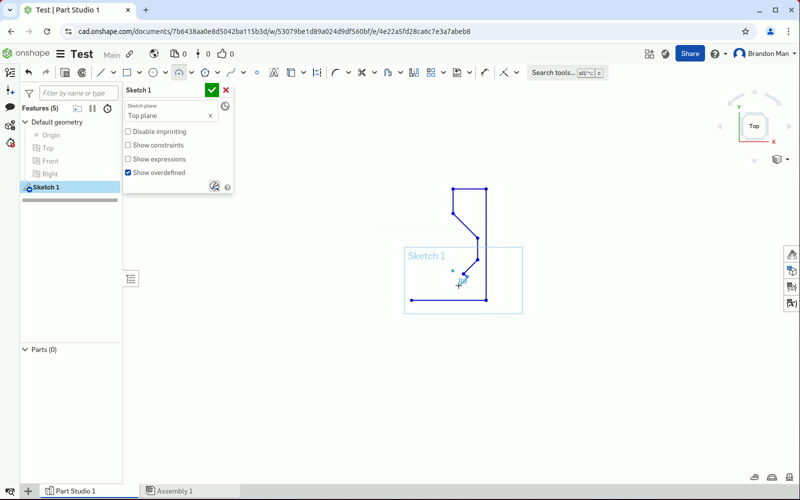
scroll(-6)
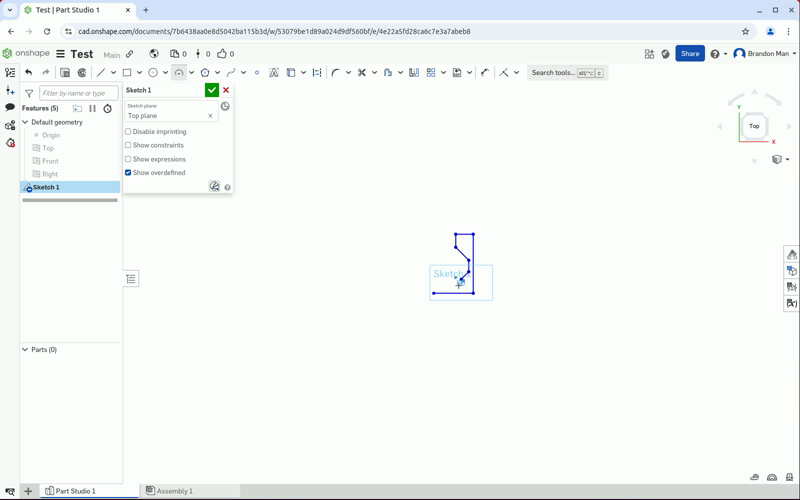
mouse_move(463, 285)
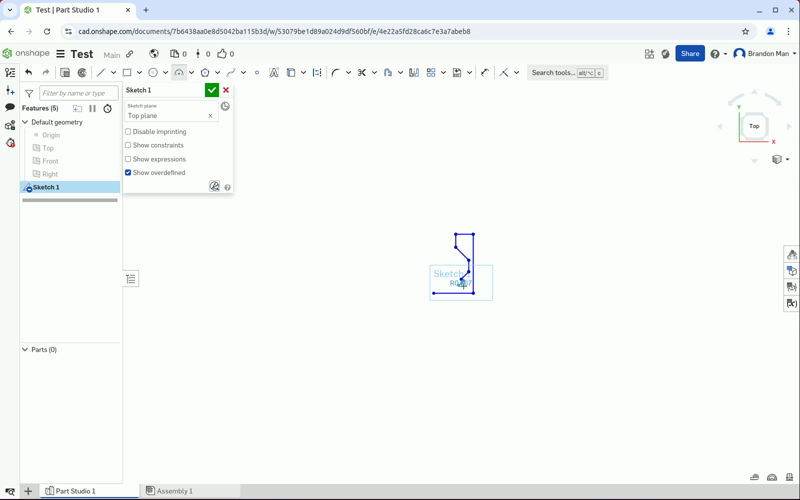
scroll(6)
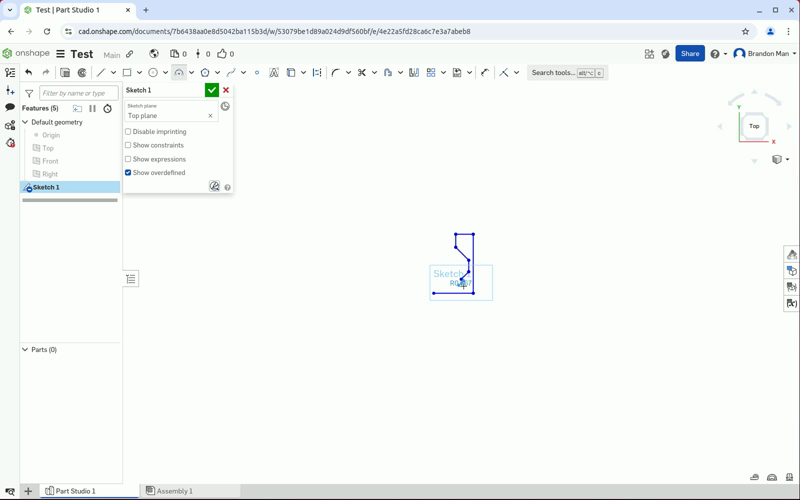
scroll(6)
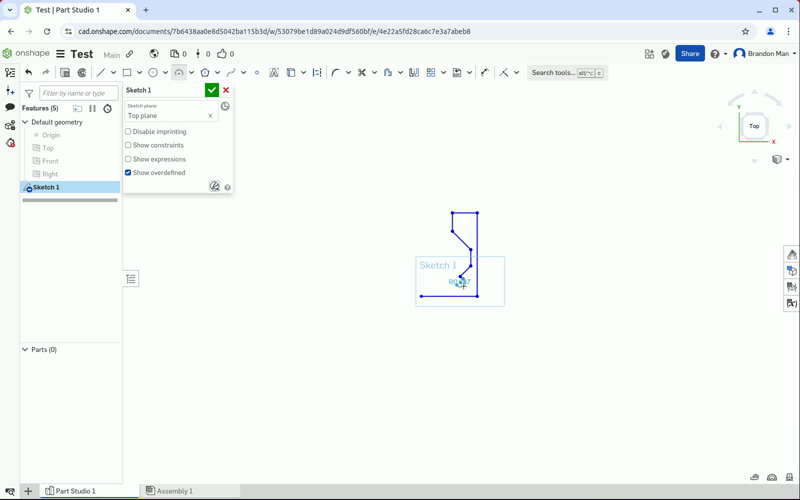
scroll(6)
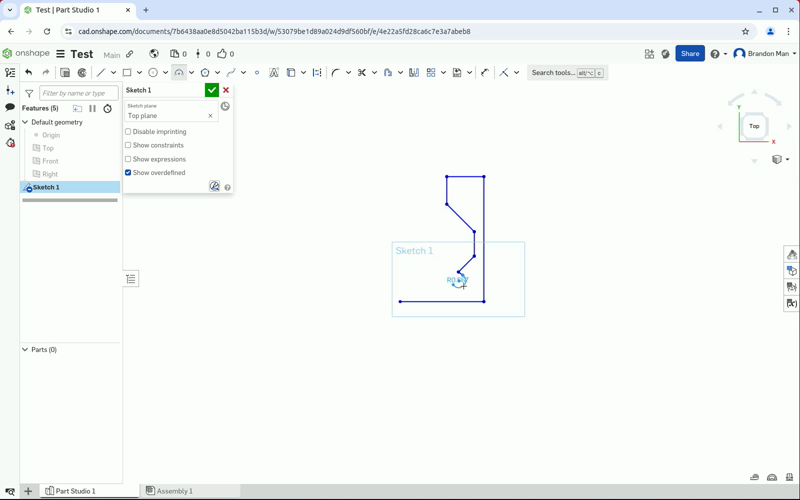
scroll(6)
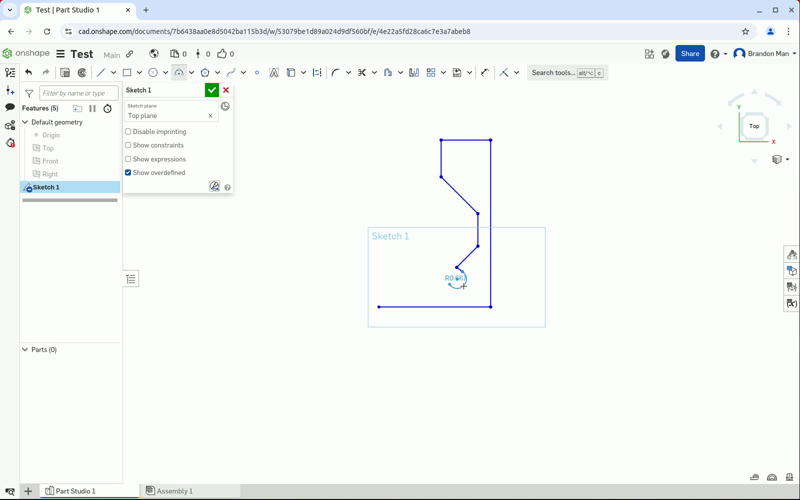
scroll(6)
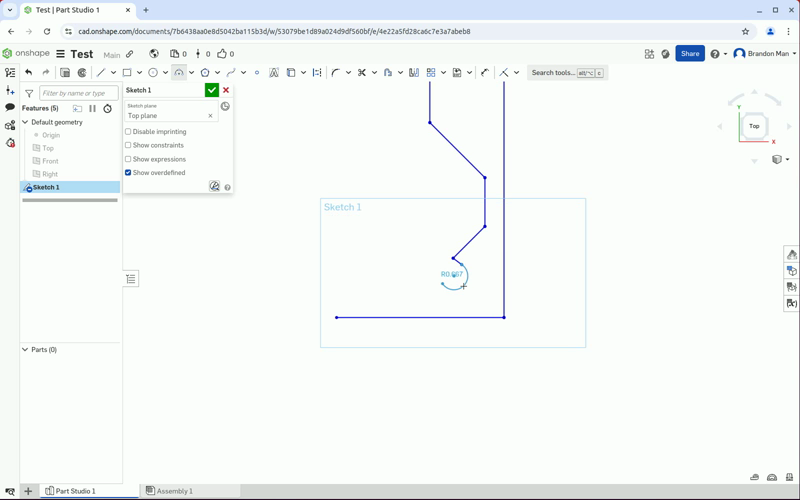
scroll(6)
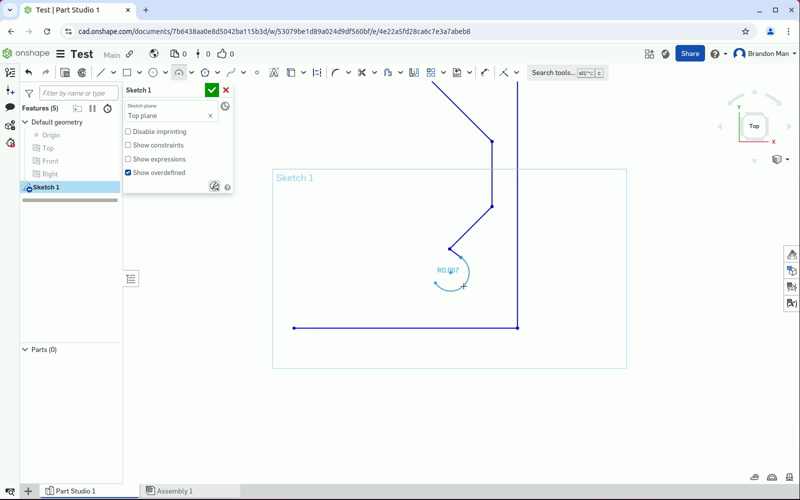
scroll(6)
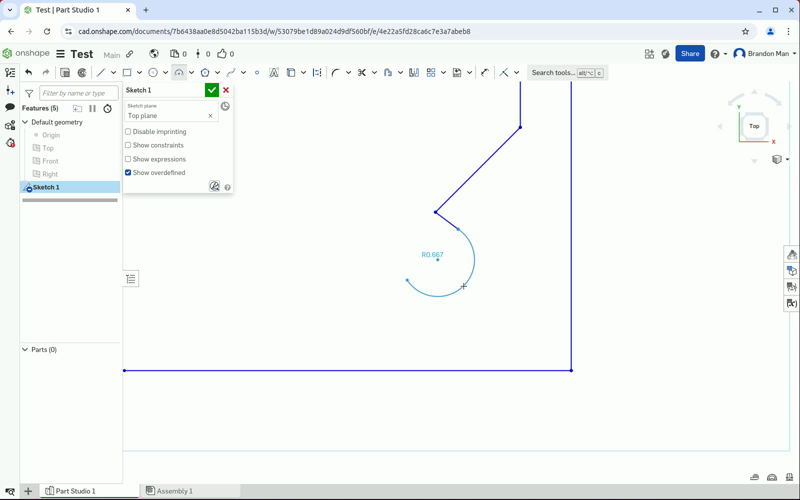
click(463, 285)
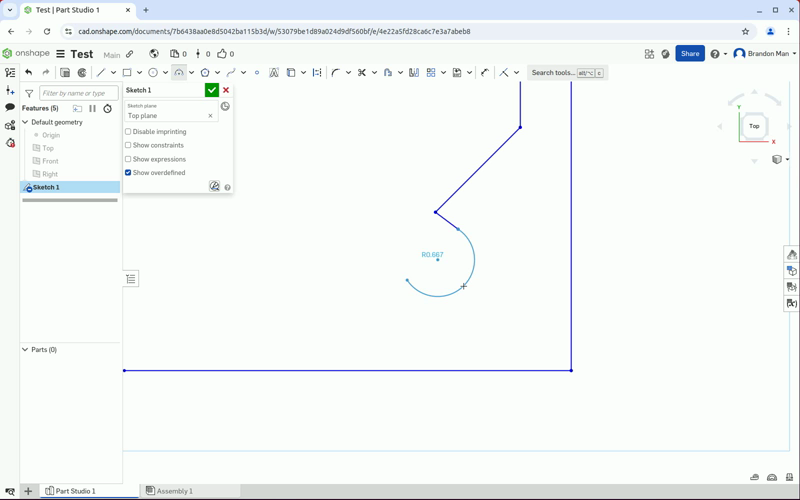
scroll(-6)
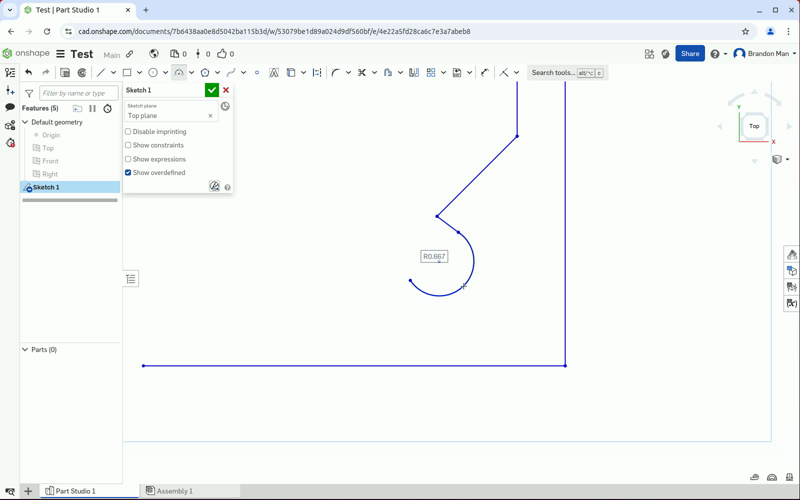
scroll(-6)
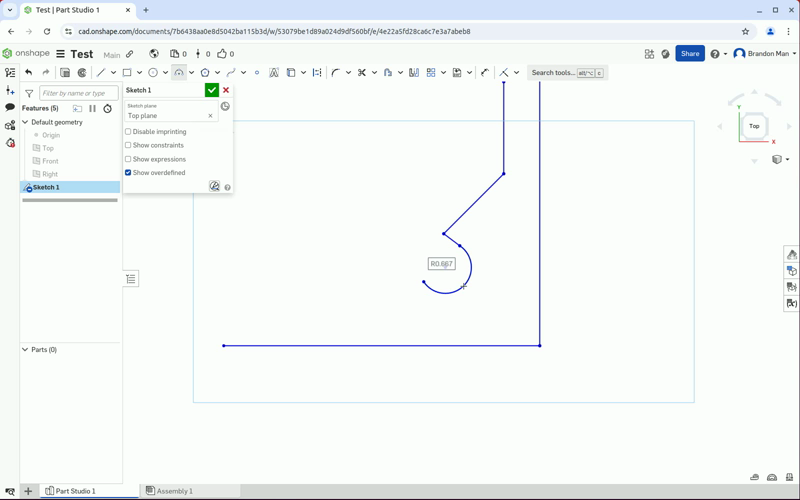
scroll(-6)
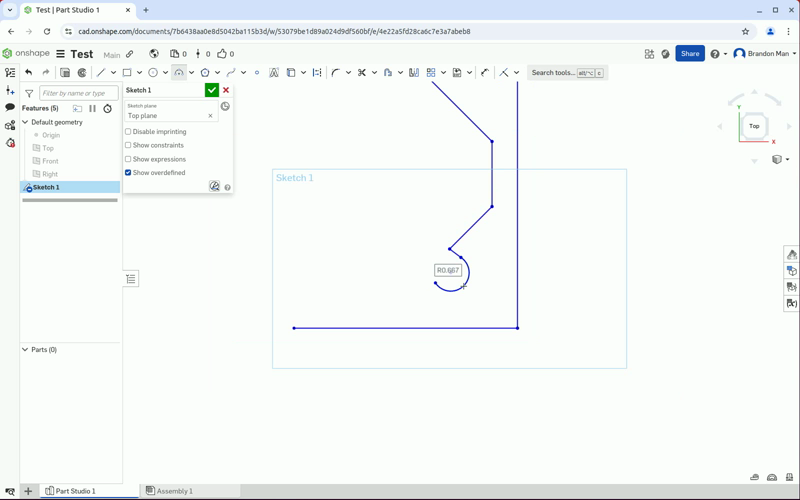
scroll(-6)
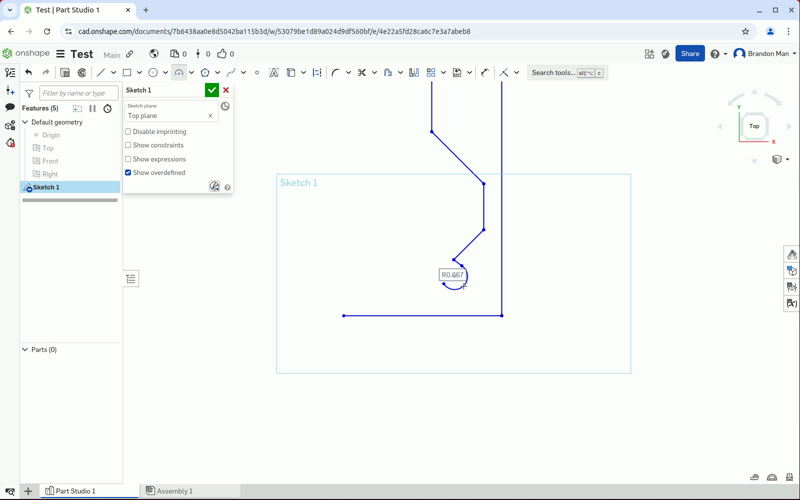
scroll(-6)
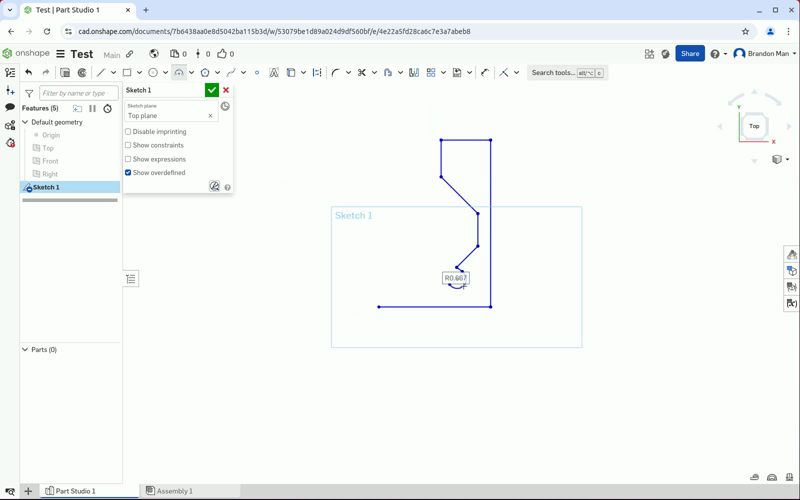
scroll(-6)
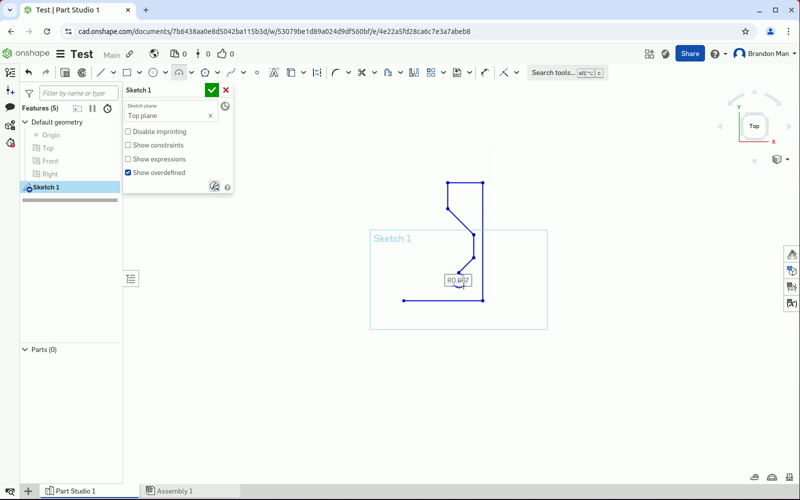
scroll(-6)
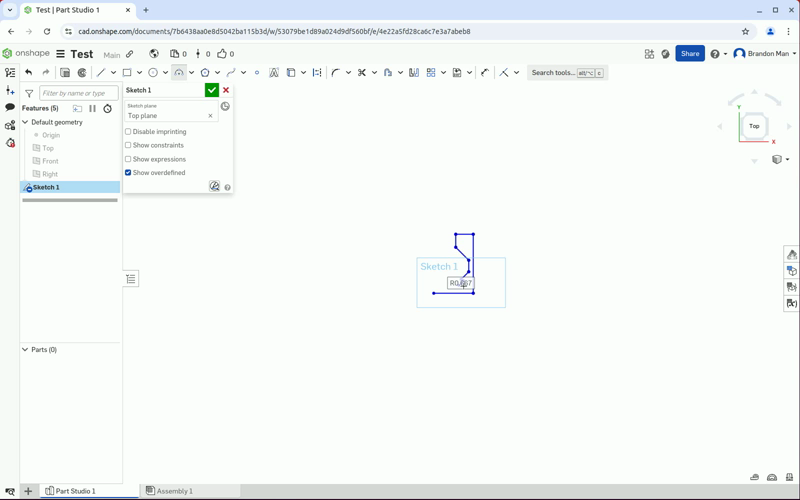
key_up(shift)
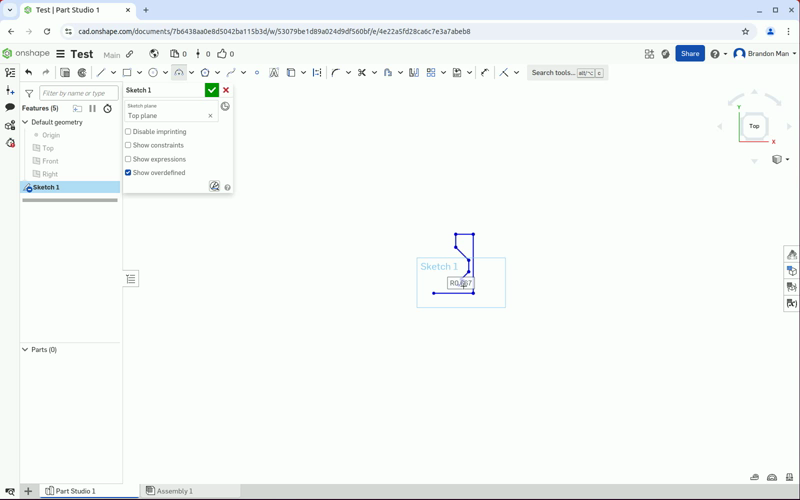
key(esc)
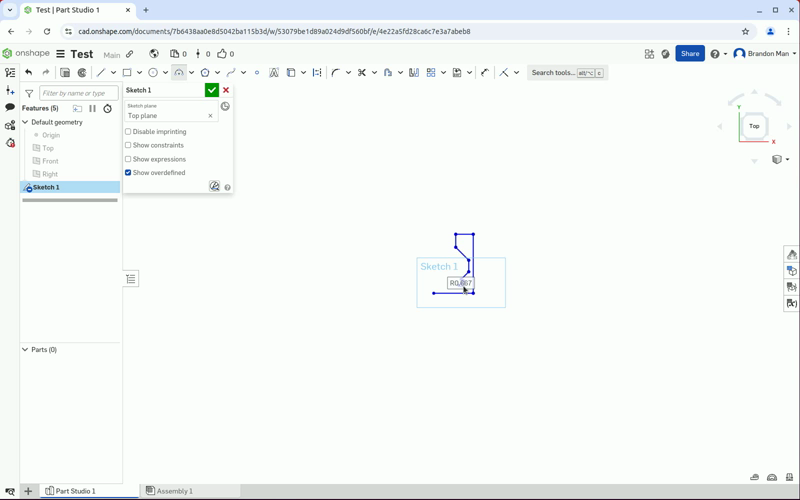
key(l)
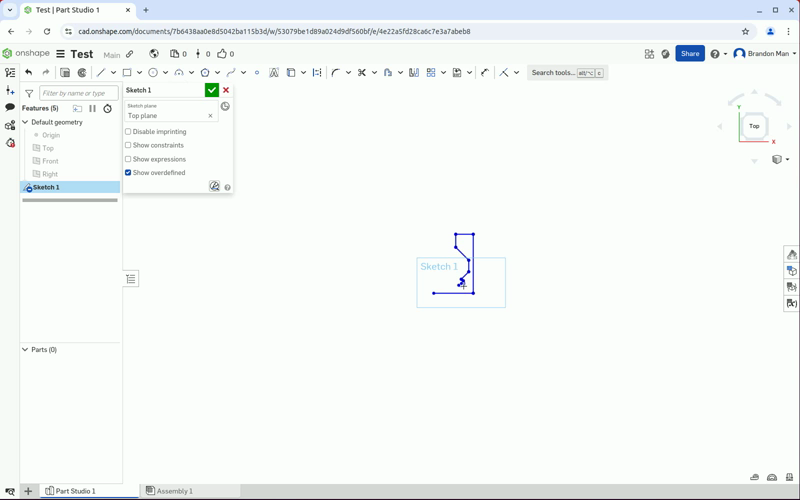
mouse_move(458, 285)
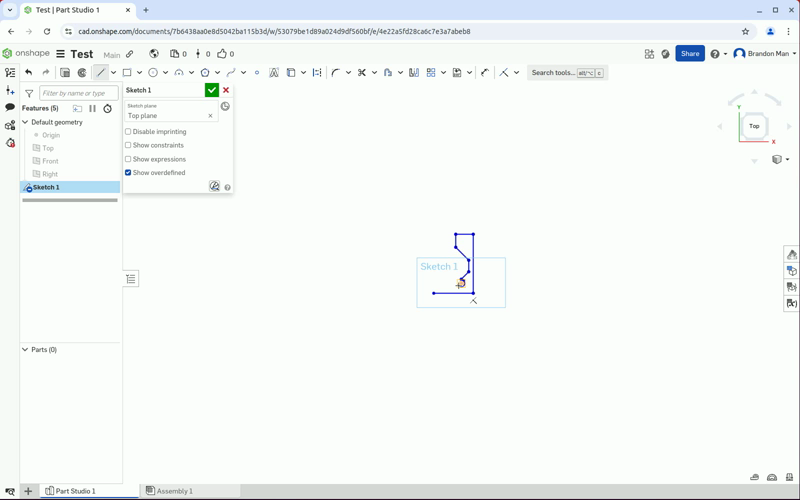
scroll(6)
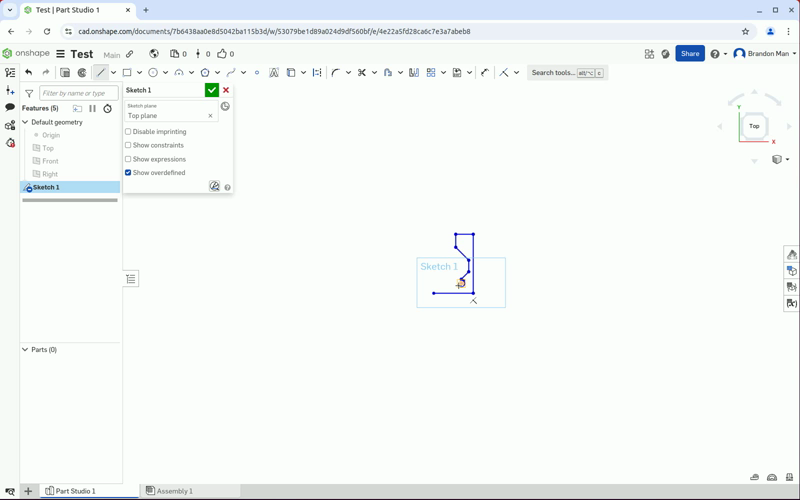
scroll(6)
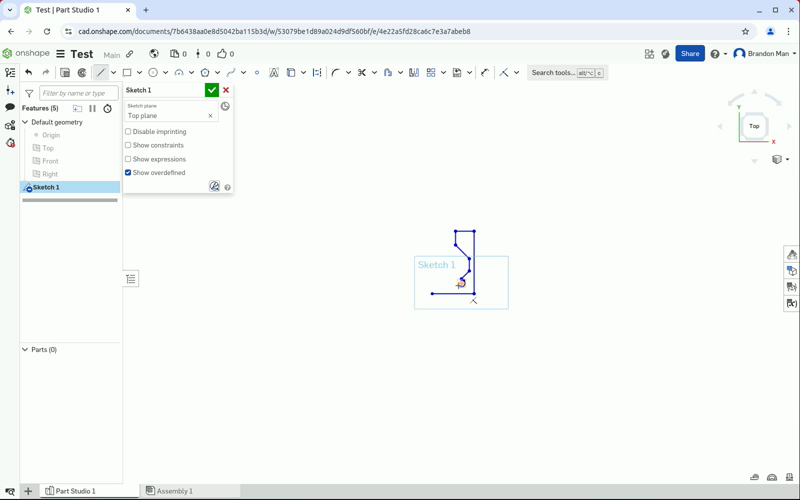
scroll(6)
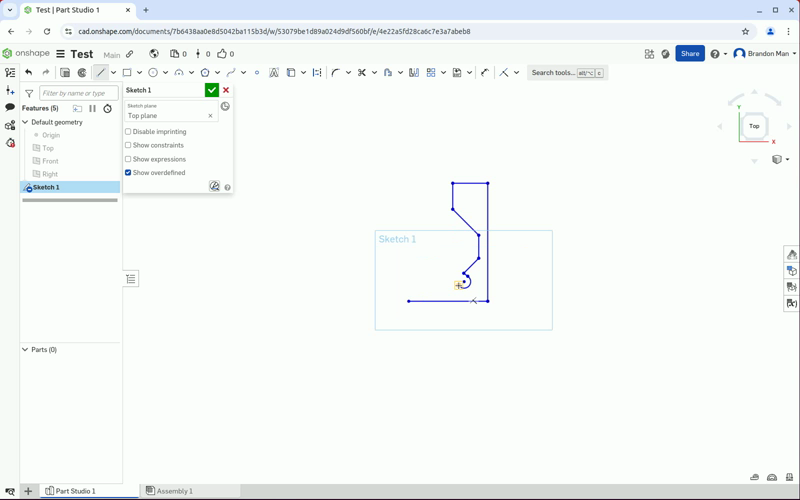
scroll(6)
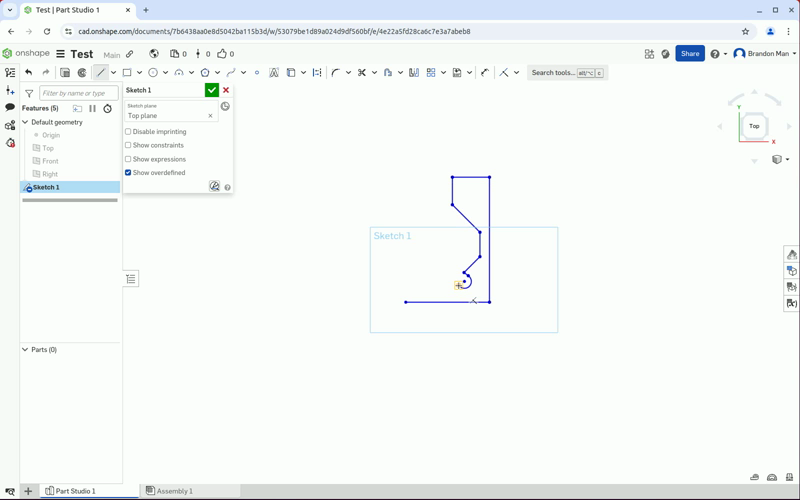
scroll(6)
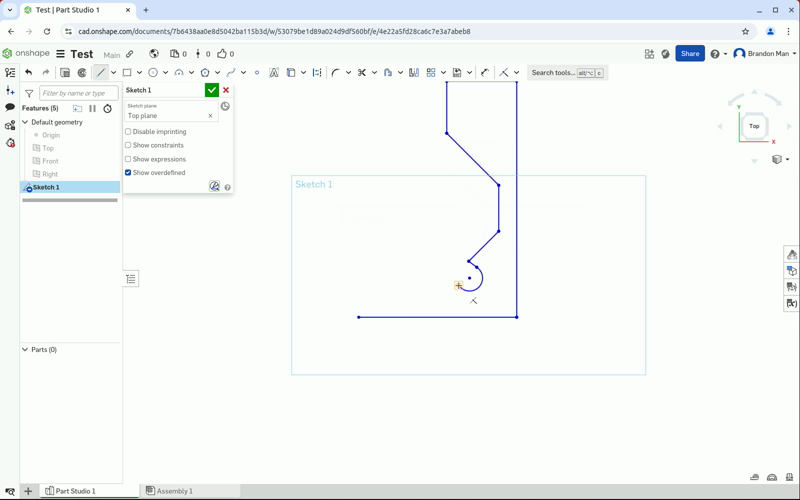
scroll(6)
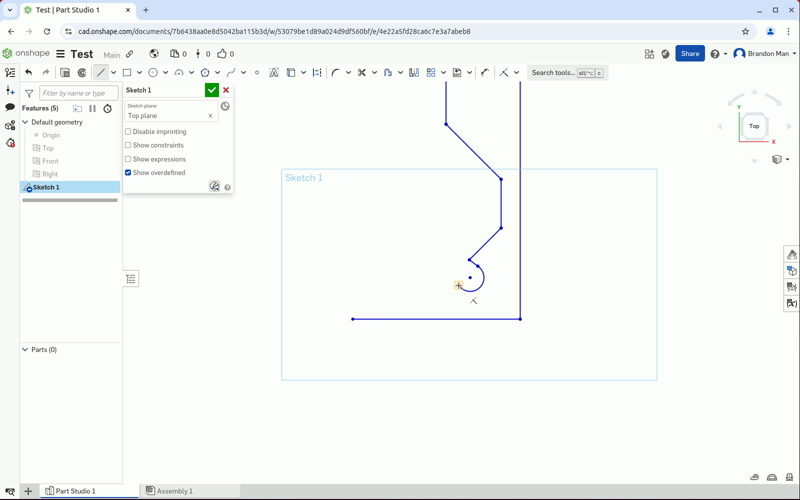
scroll(6)
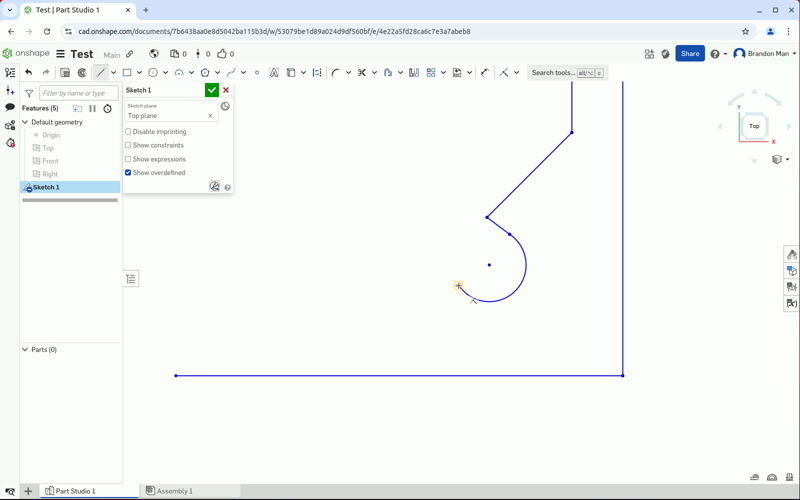
click(458, 285)
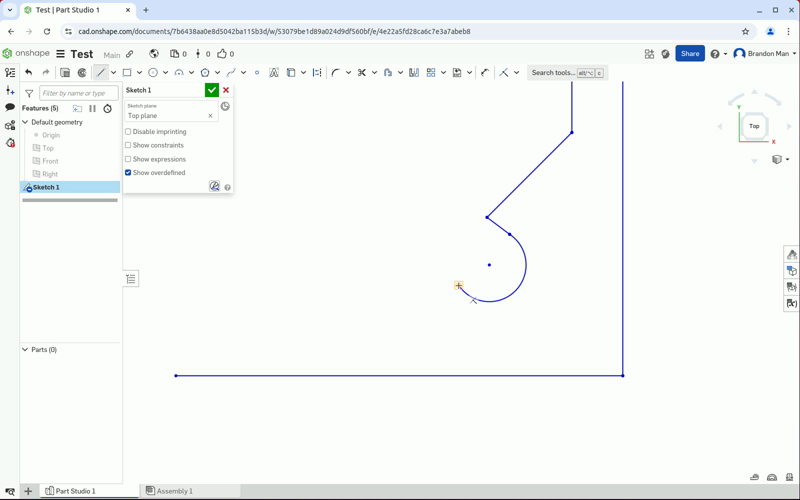
scroll(-6)
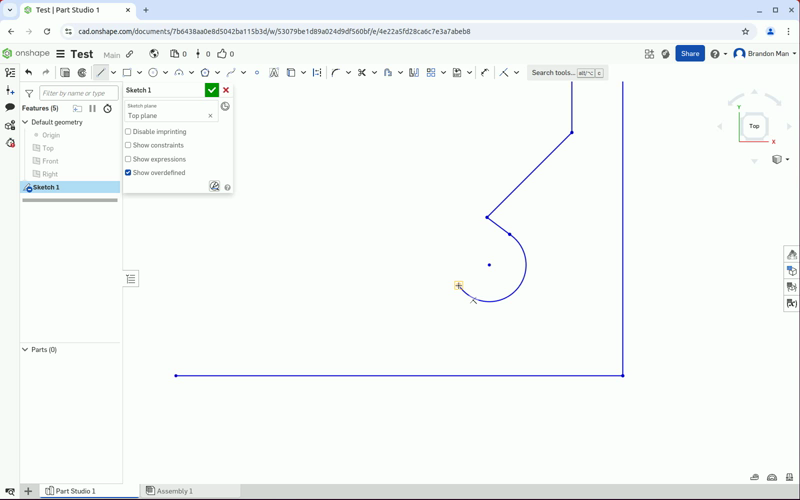
scroll(-6)
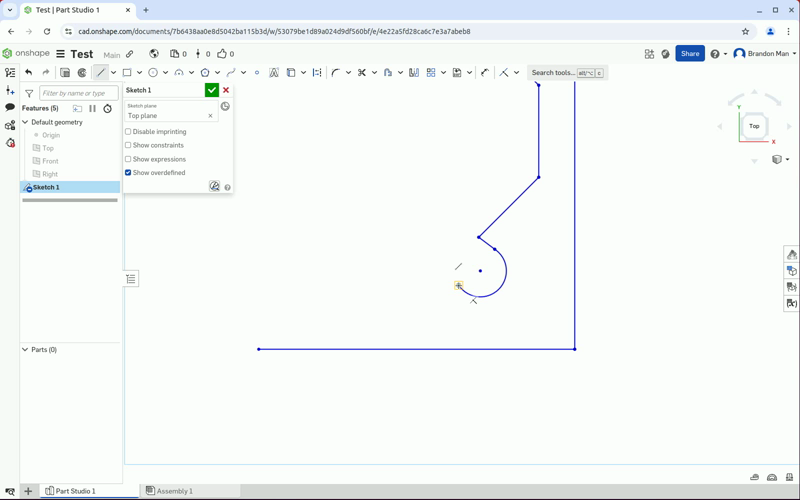
scroll(-6)
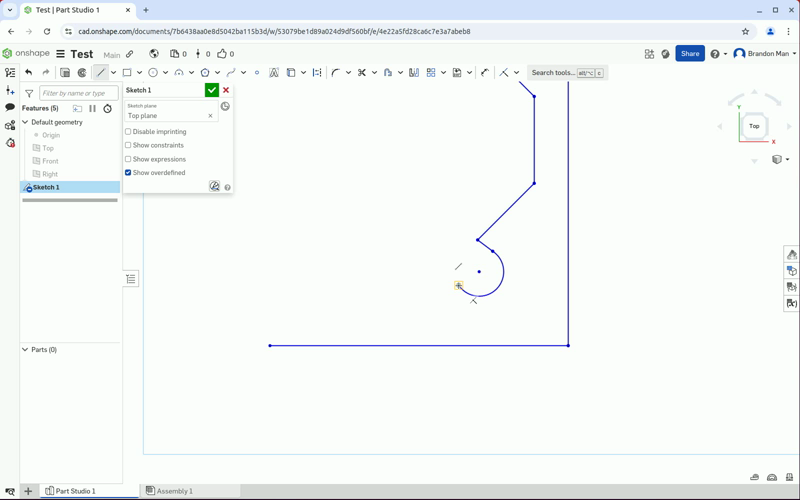
scroll(-6)
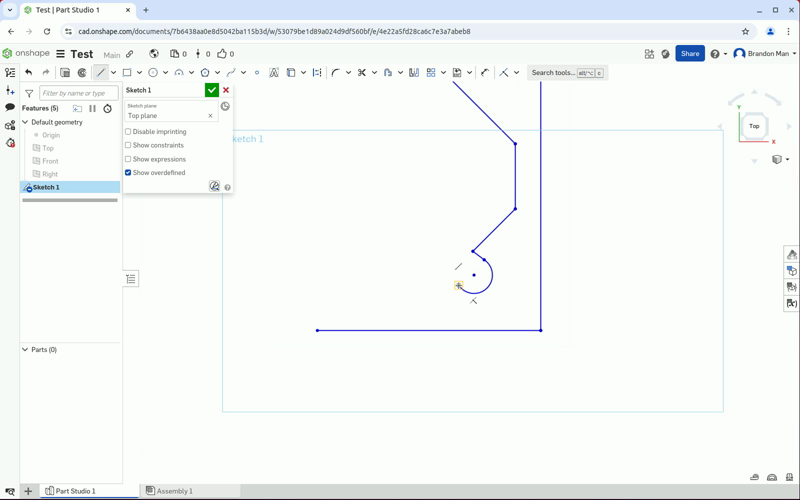
scroll(-6)
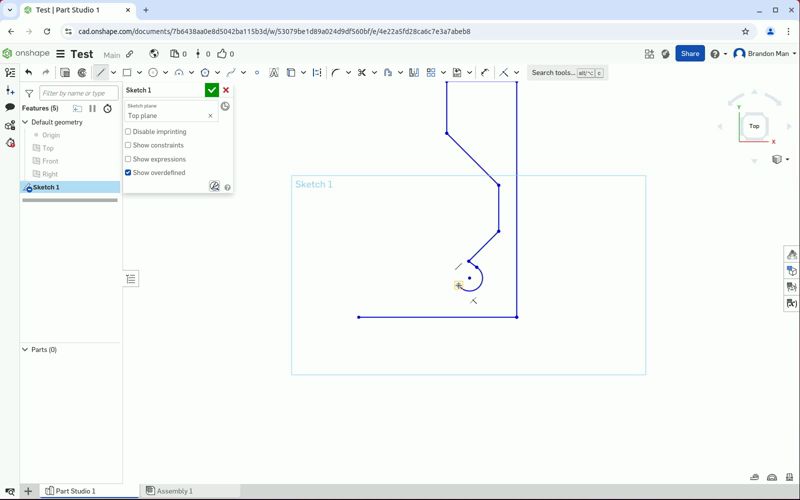
scroll(-6)
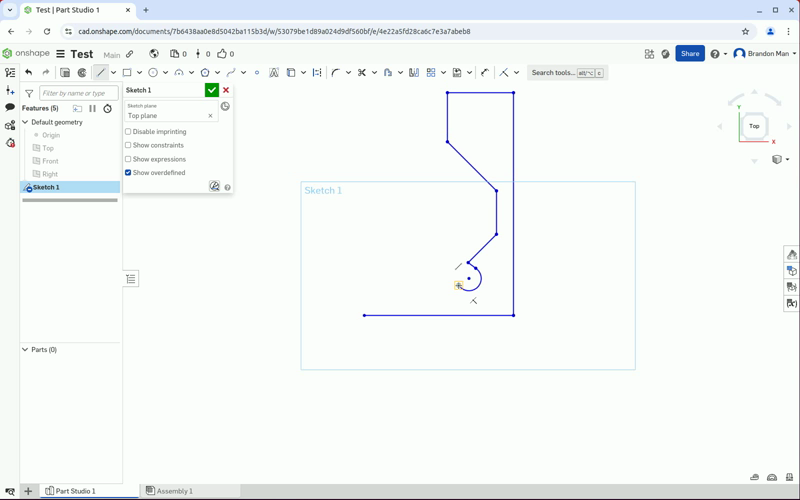
scroll(-6)
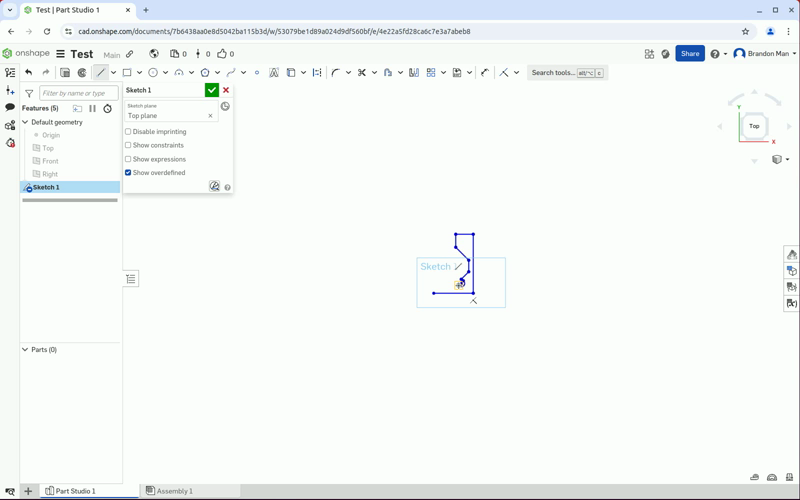
key_down(shift)
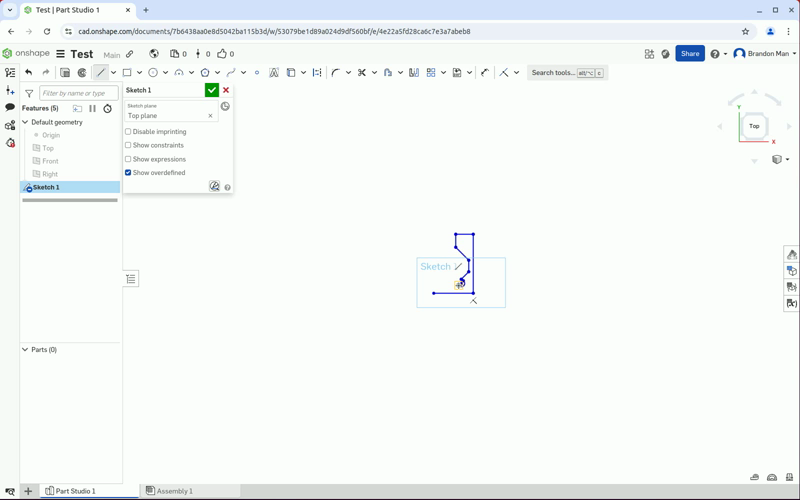
mouse_move(488, 285)
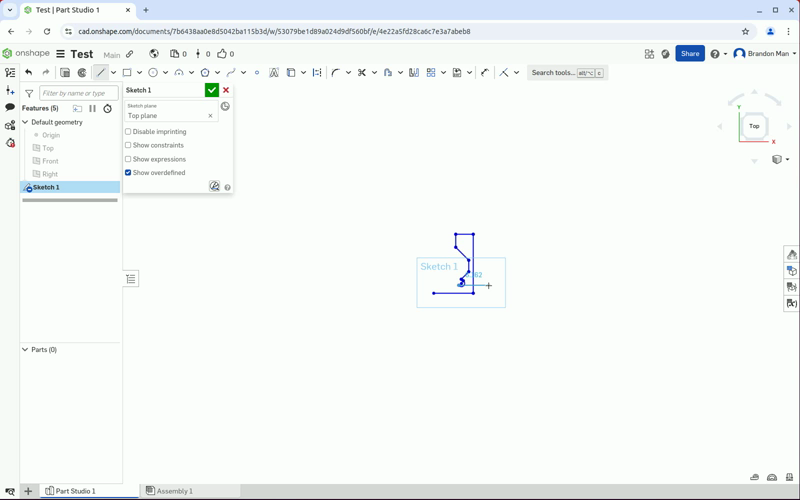
mouse_move(454, 280)
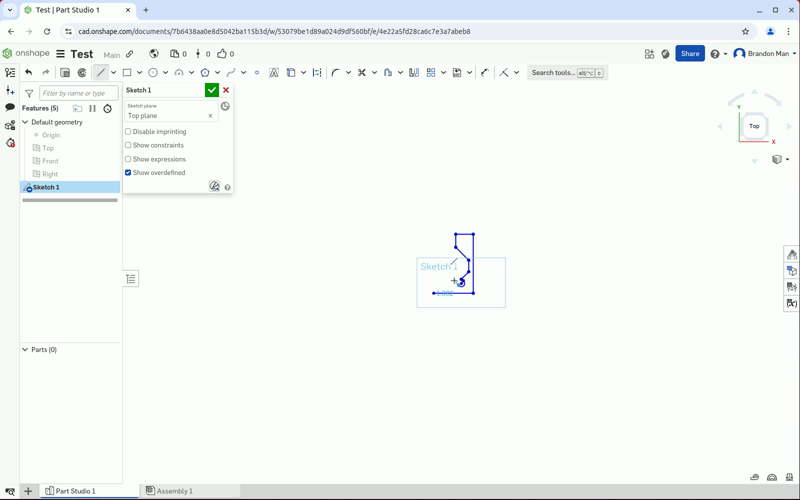
scroll(6)
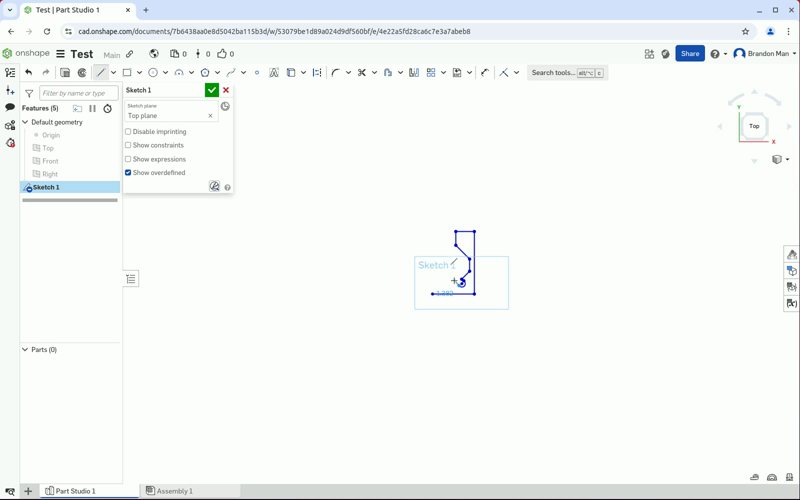
scroll(6)
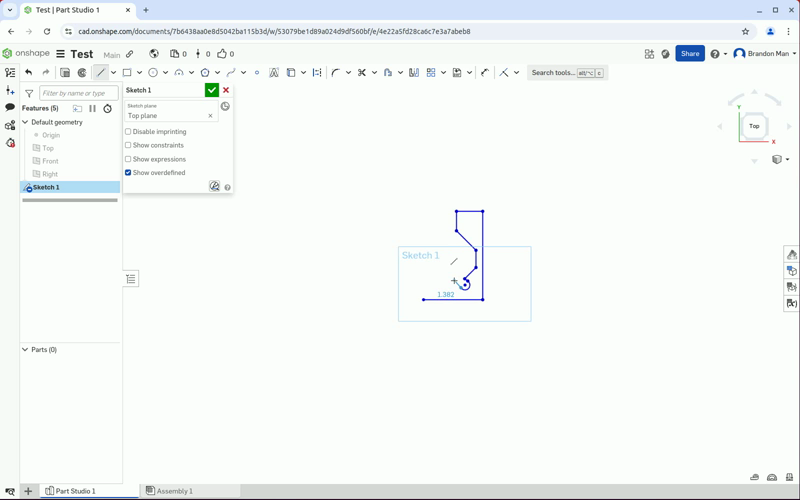
scroll(6)
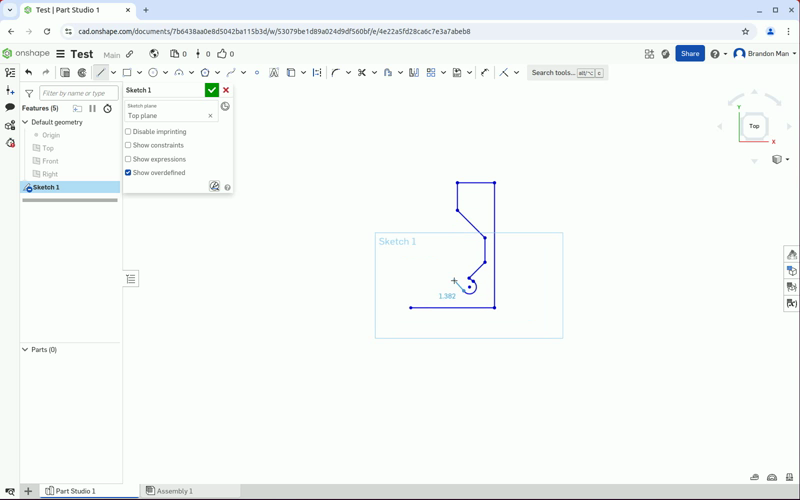
scroll(6)
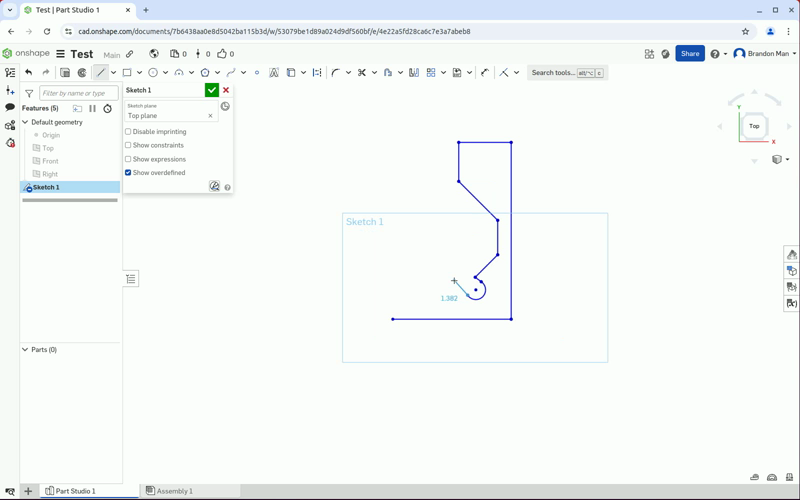
scroll(6)
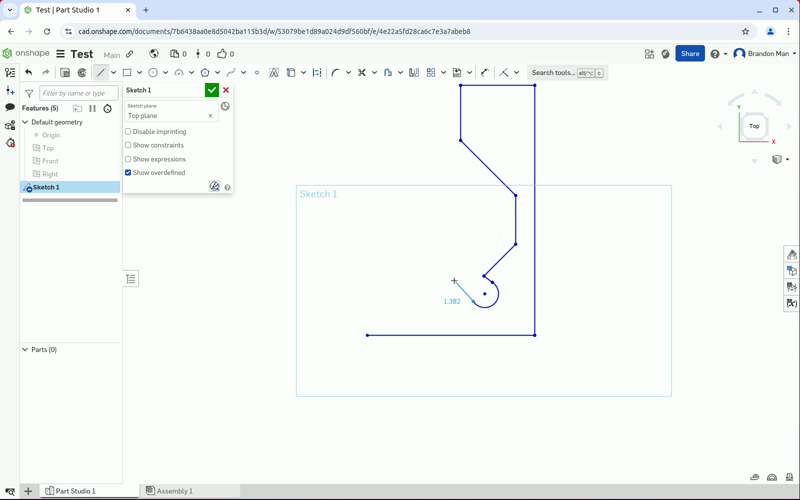
scroll(6)
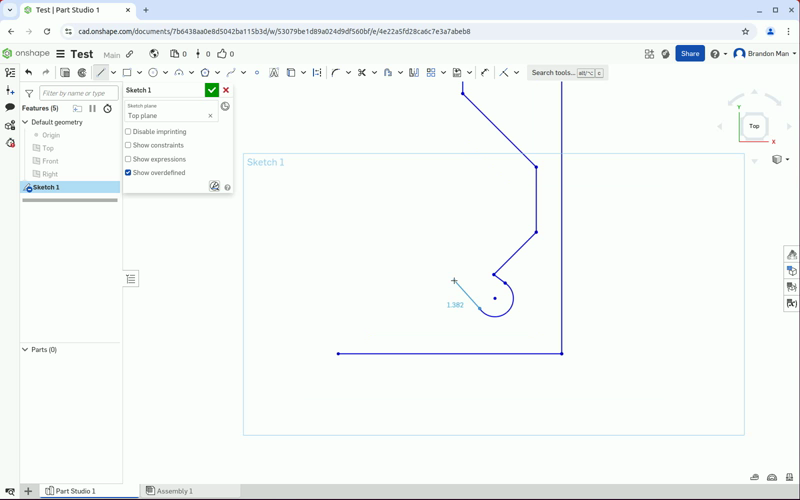
scroll(6)
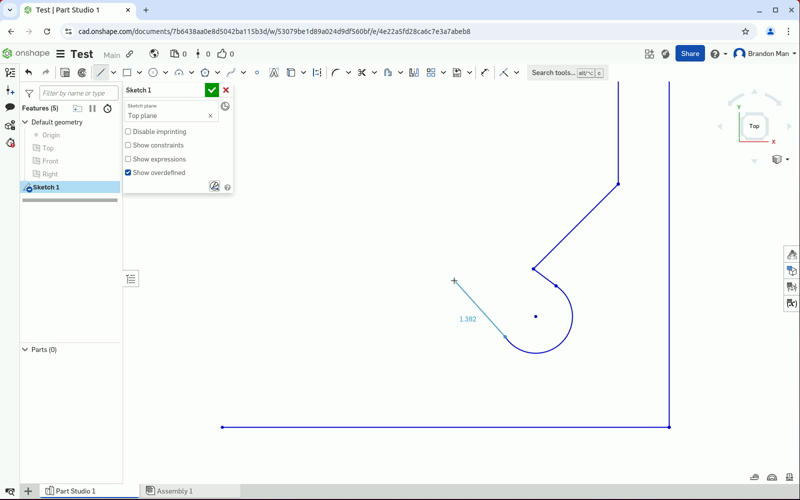
click(454, 280)
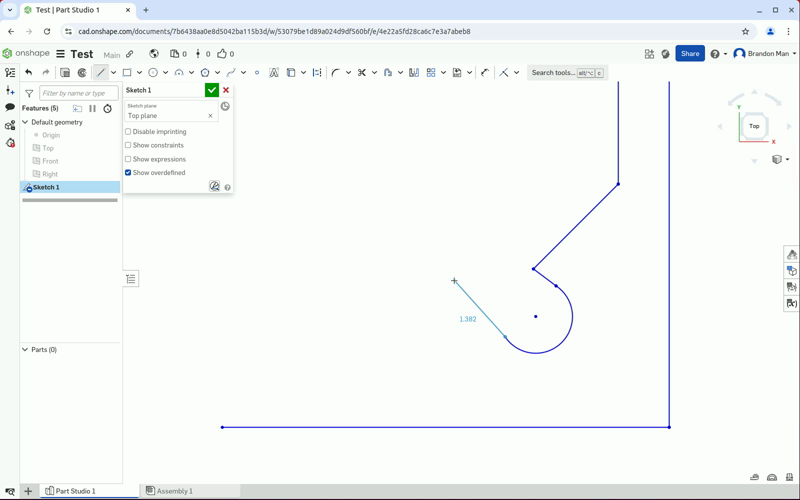
scroll(-6)
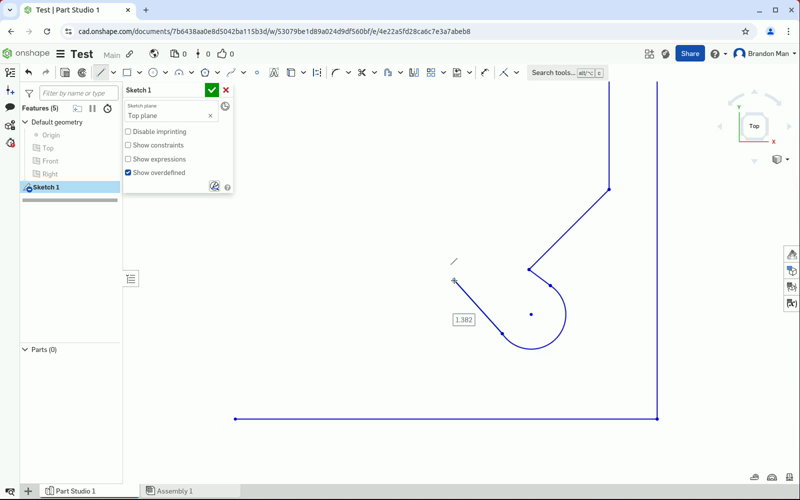
scroll(-6)
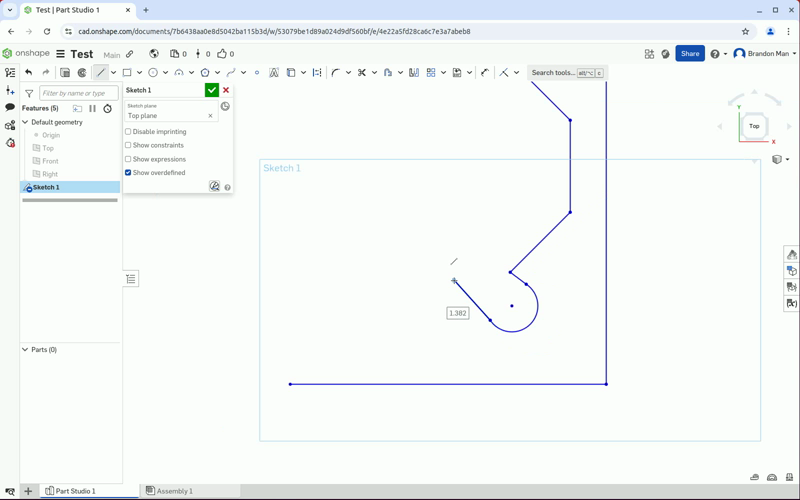
scroll(-6)
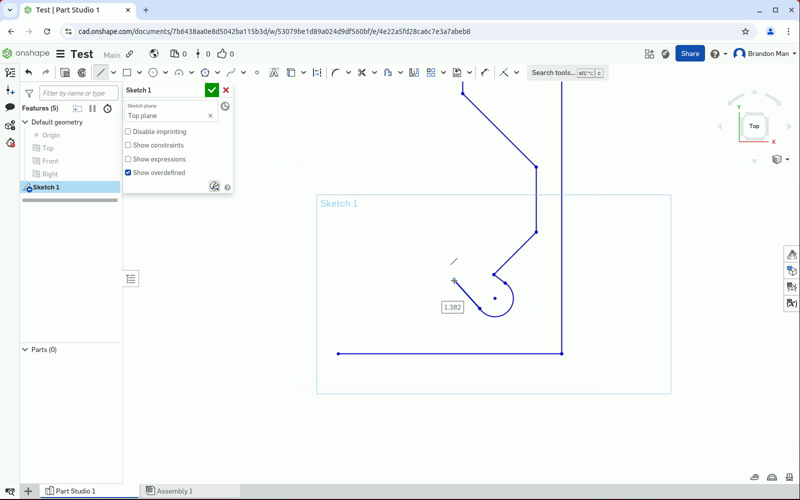
scroll(-6)
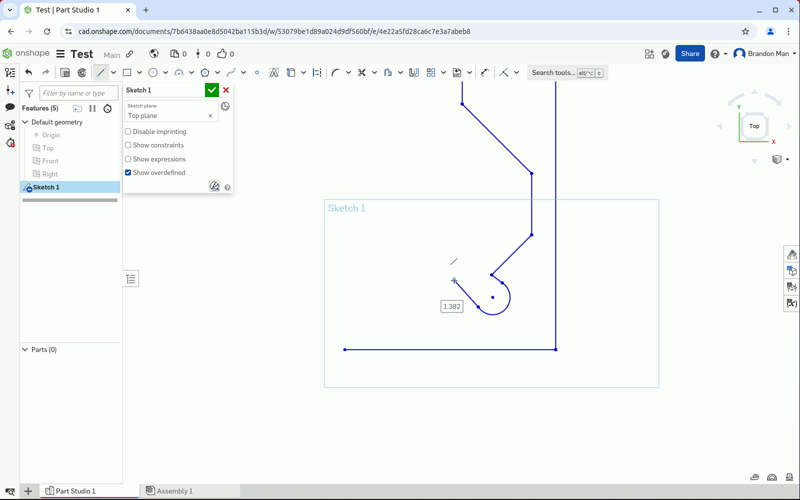
scroll(-6)
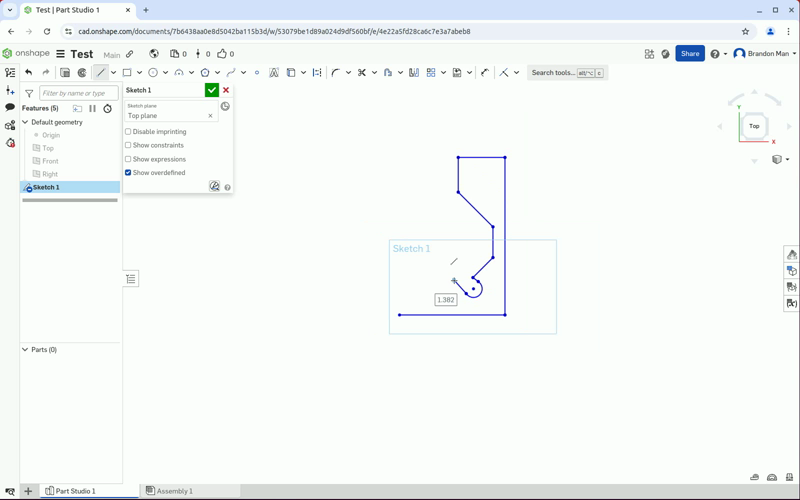
scroll(-6)
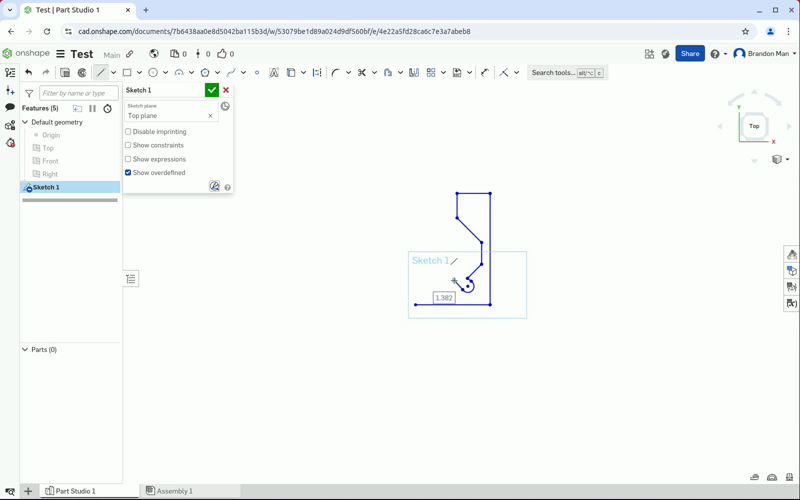
scroll(-6)
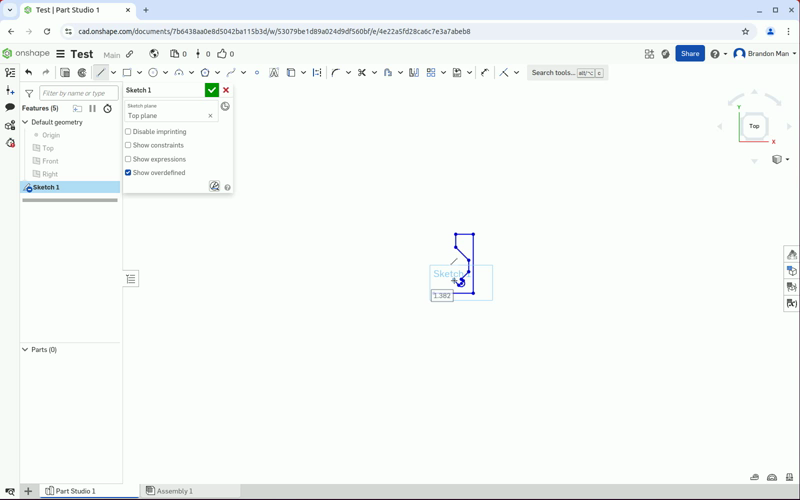
key_up(shift)
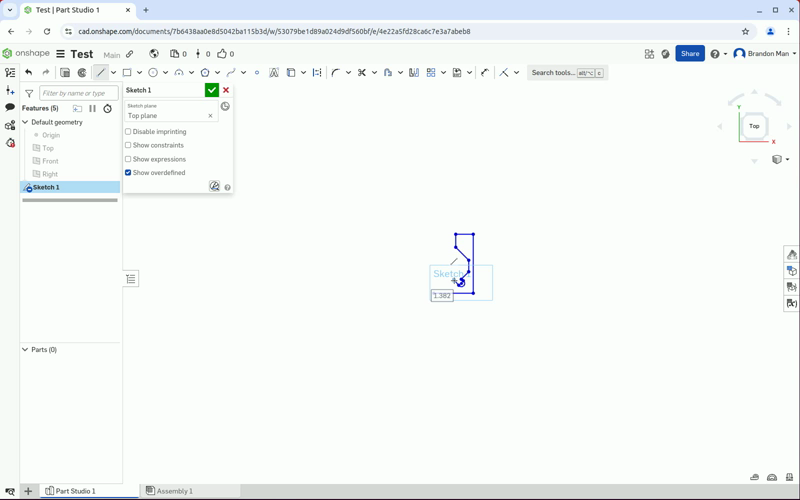
key_down(shift)
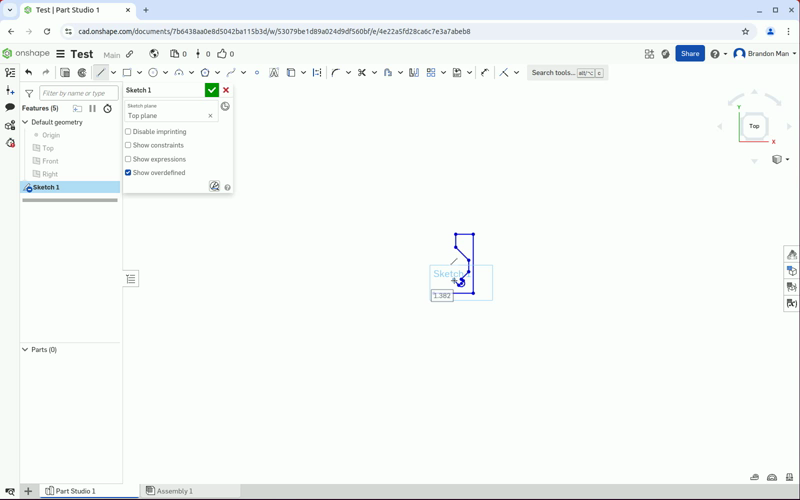
mouse_move(484, 280)
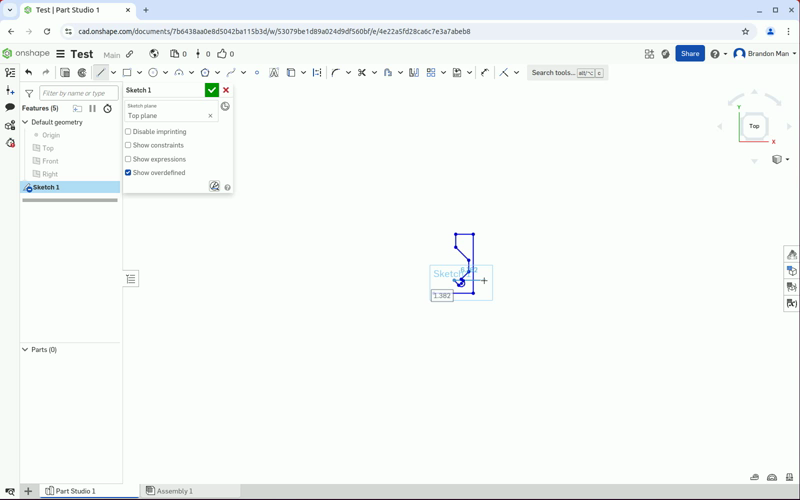
mouse_move(433, 280)
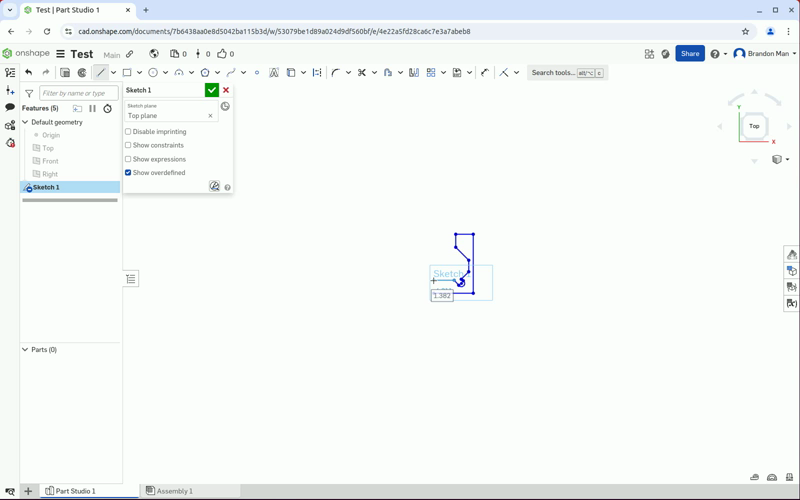
click(433, 280)
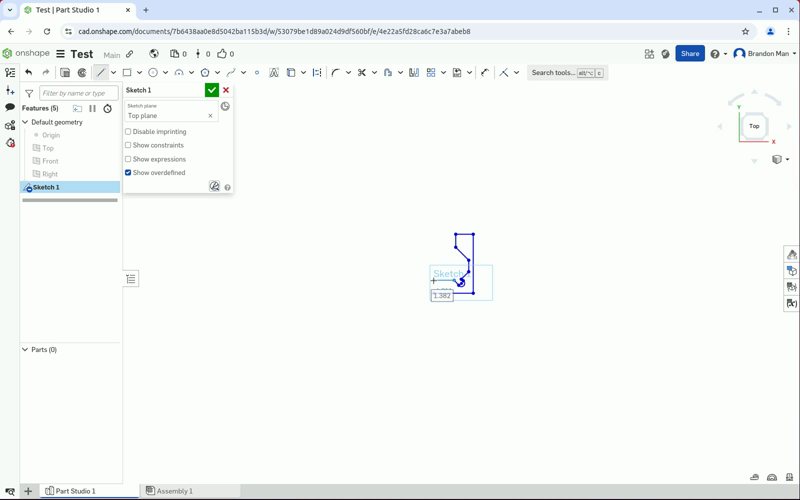
key_up(shift)
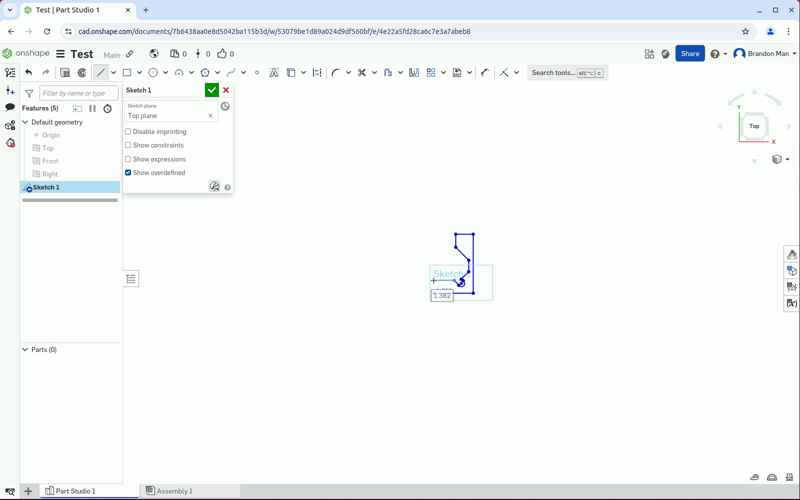
mouse_move(463, 280)
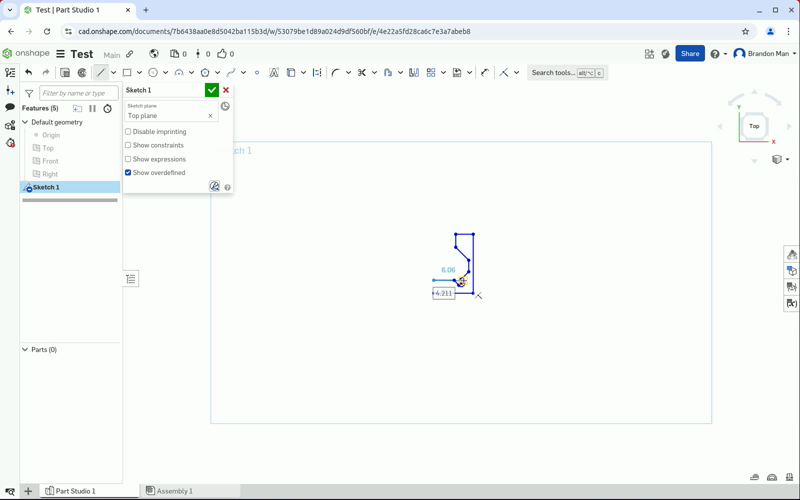
key_down(shift)
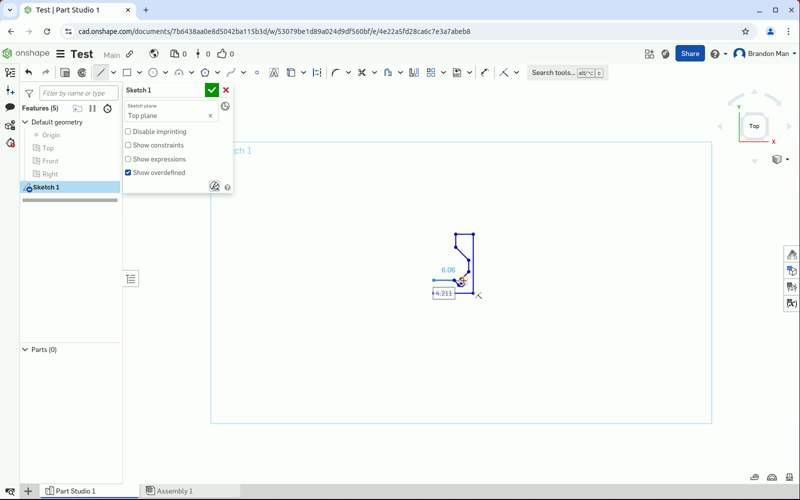
mouse_move(433, 293)
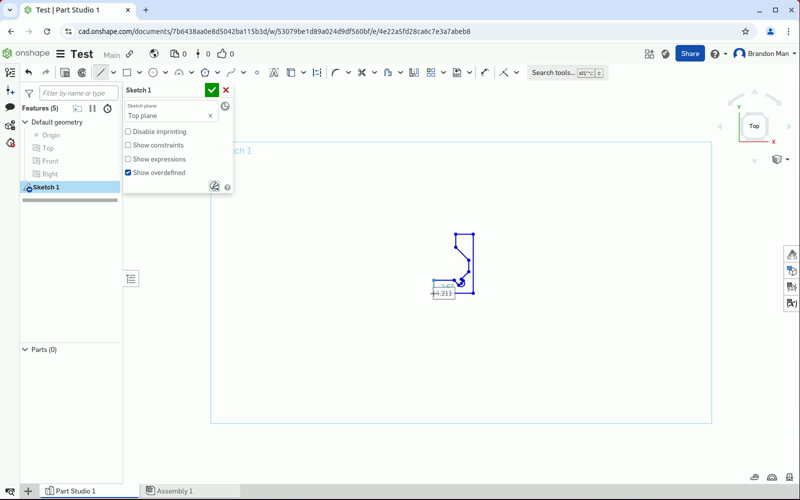
key_up(shift)
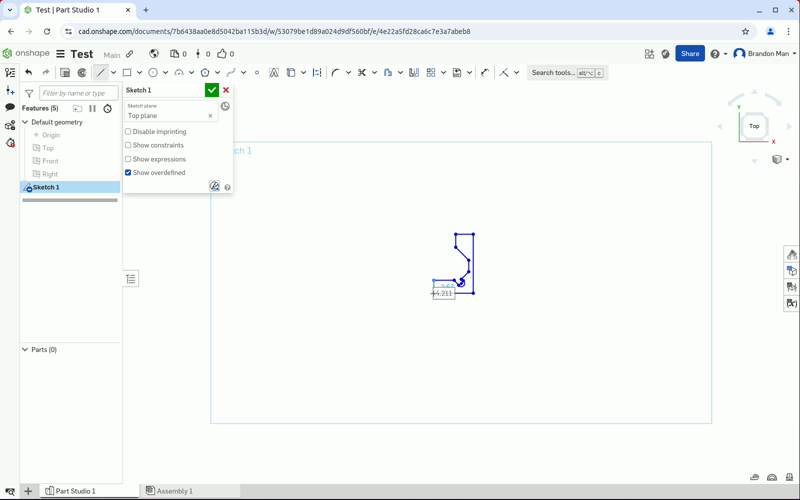
click(433, 293)
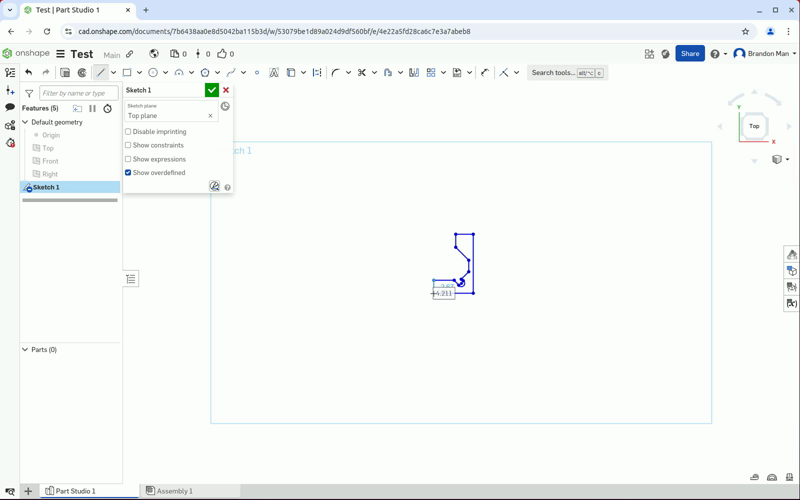
key(esc)
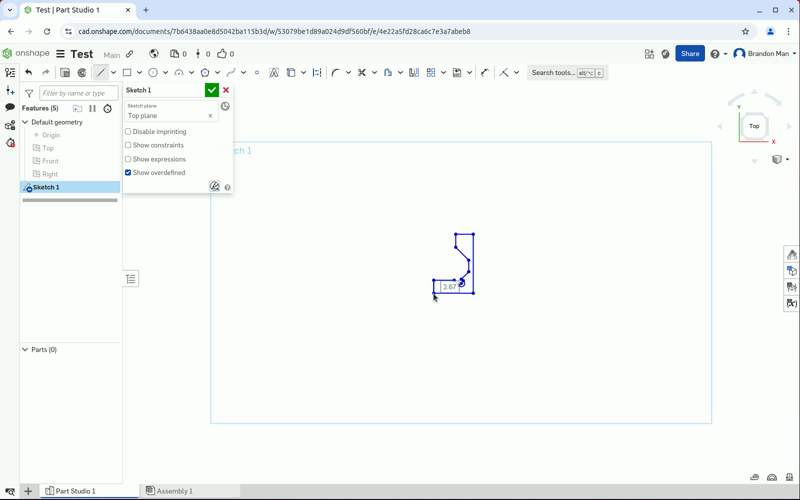
key(c)
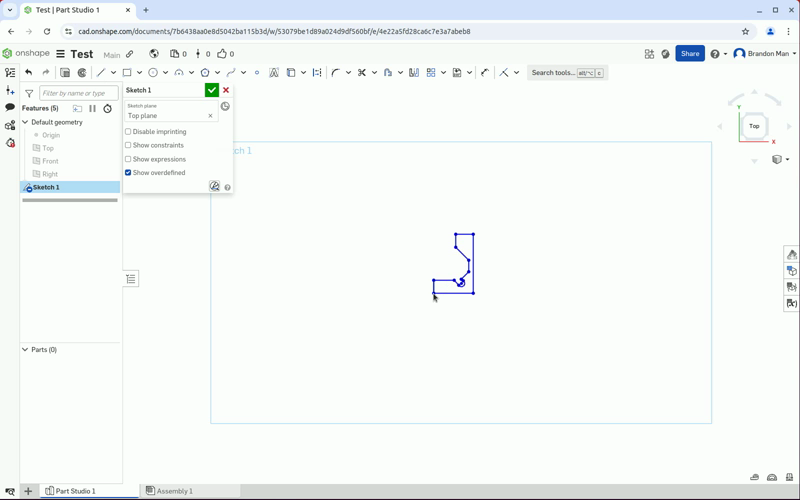
key_down(shift)
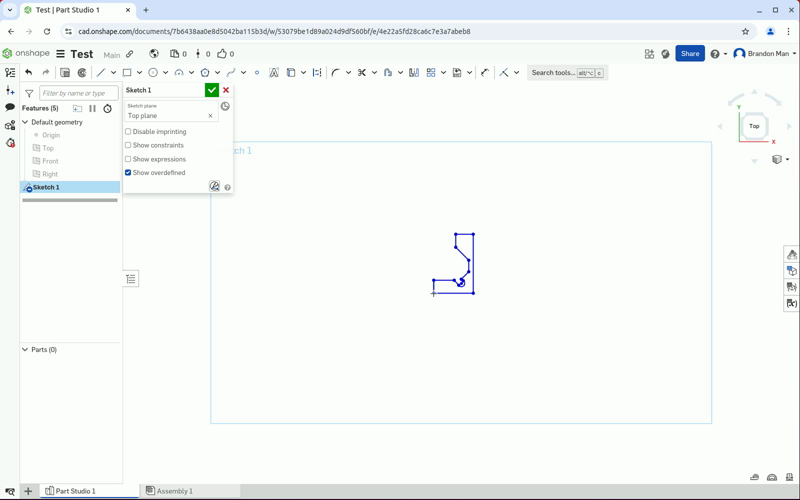
mouse_move(442, 285)
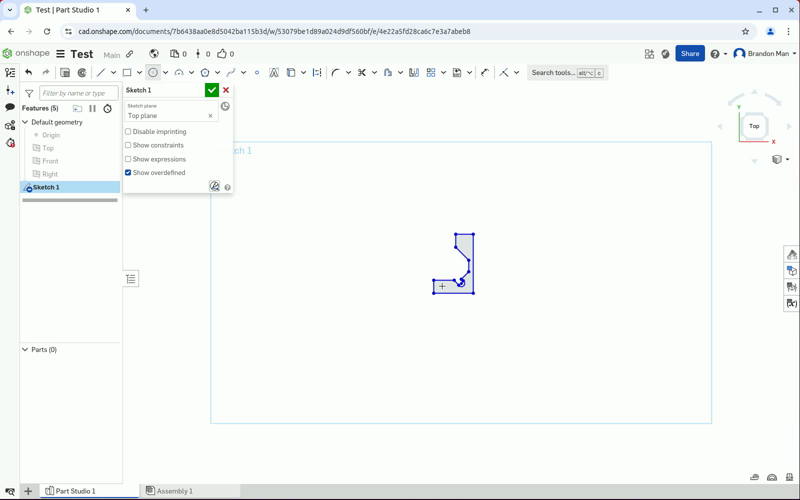
click(442, 285)
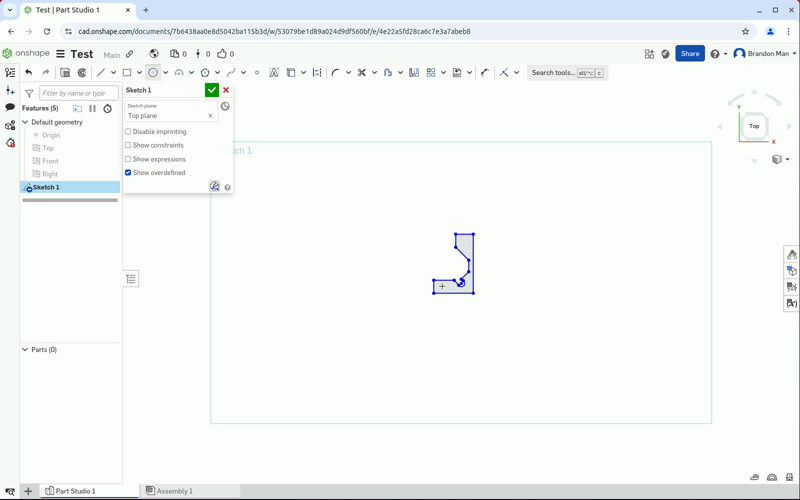
key_up(shift)
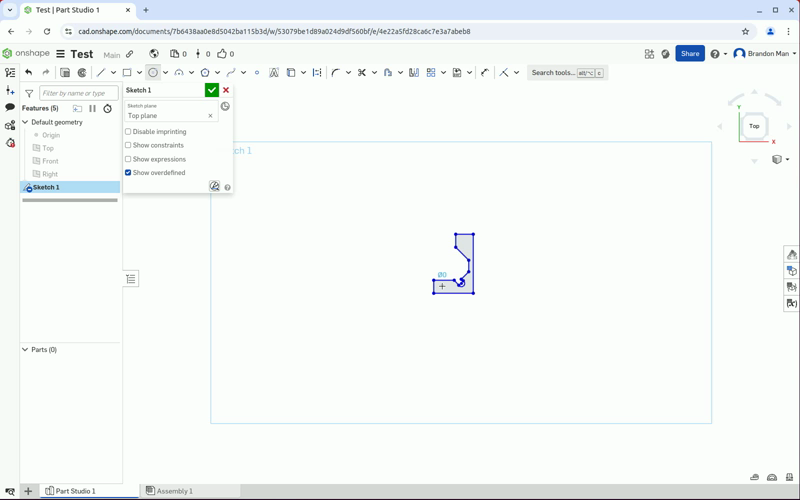
mouse_move(446, 285)
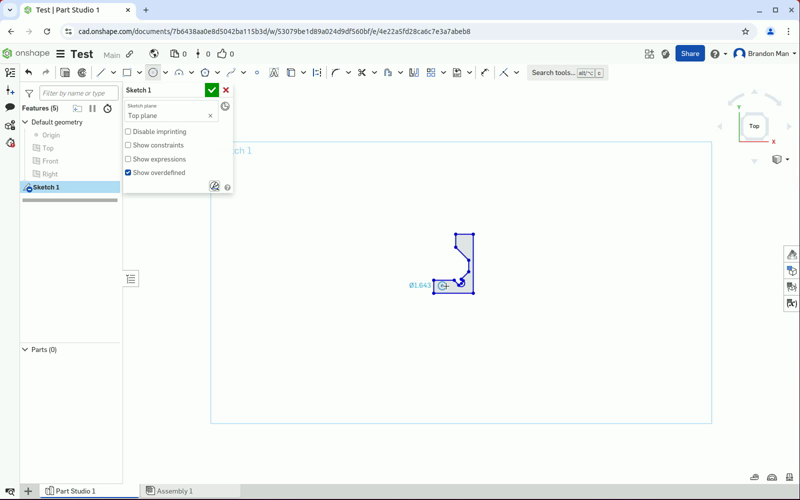
click(446, 285)
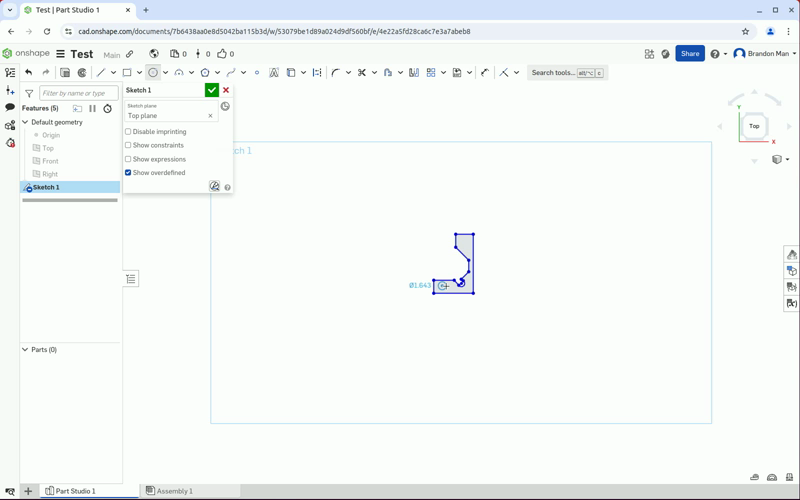
key(esc)
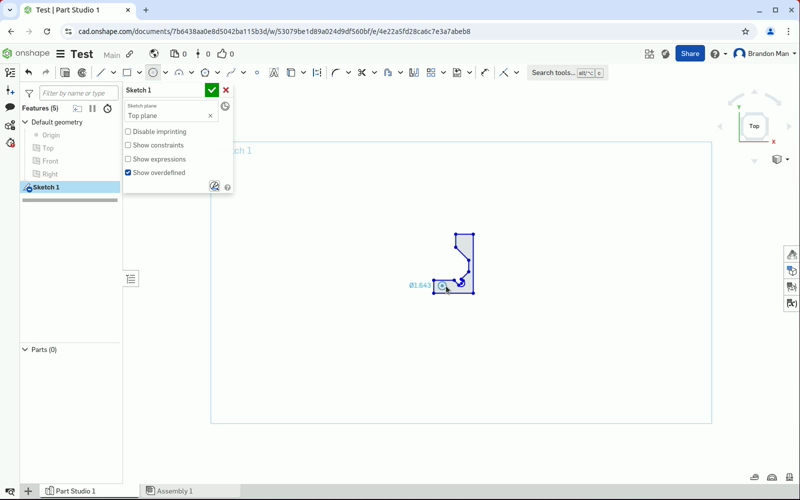
key(c)
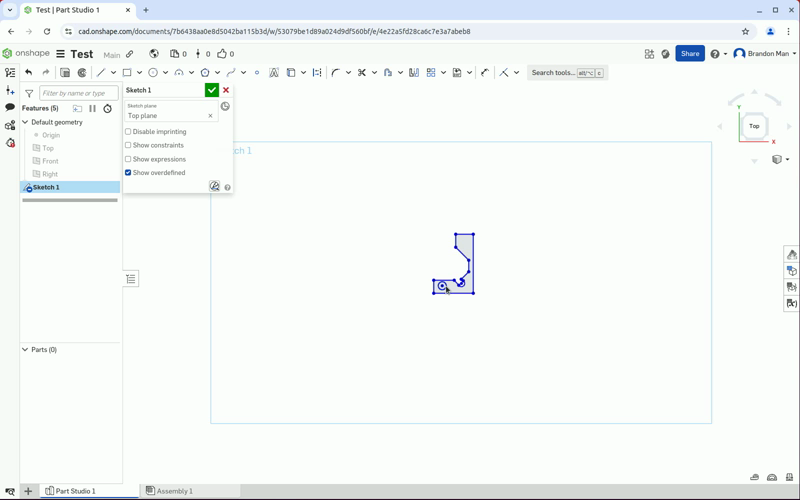
key_down(shift)
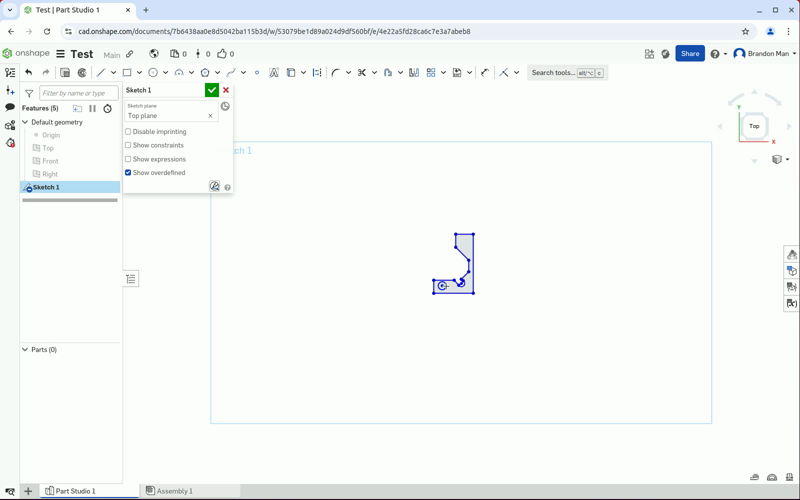
mouse_move(463, 243)
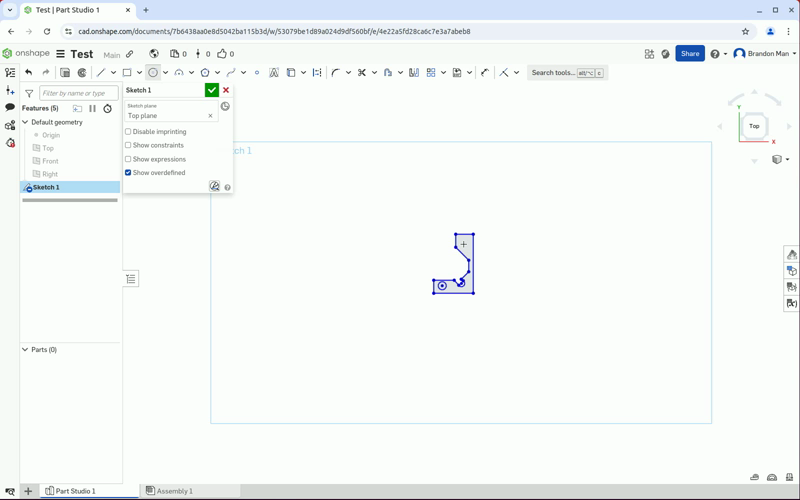
click(463, 243)
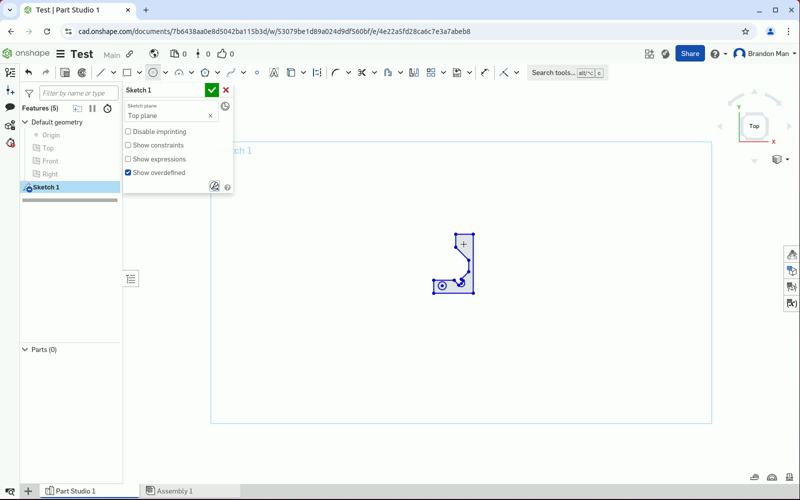
key_up(shift)
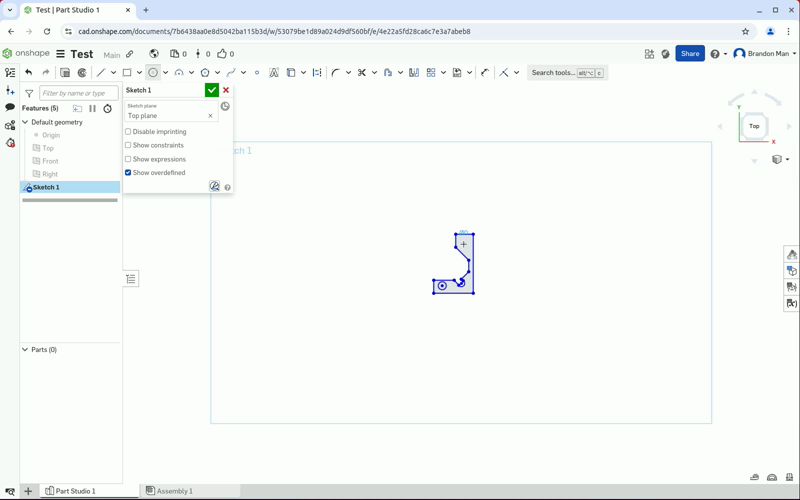
mouse_move(467, 243)
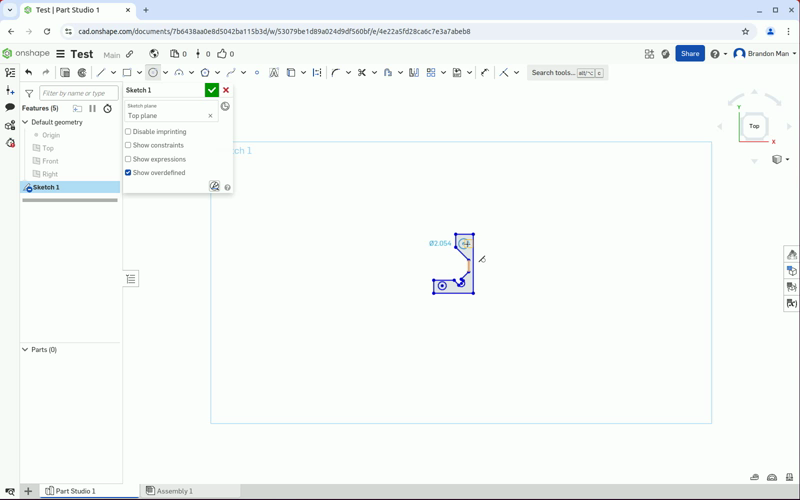
click(467, 243)
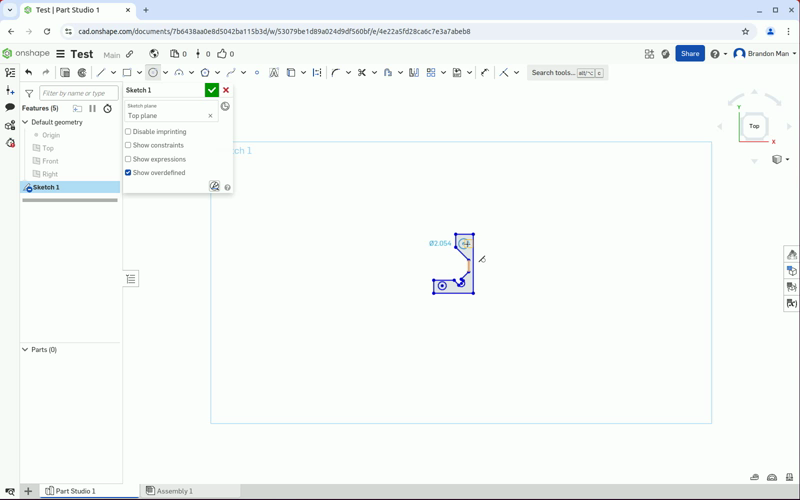
key(esc)
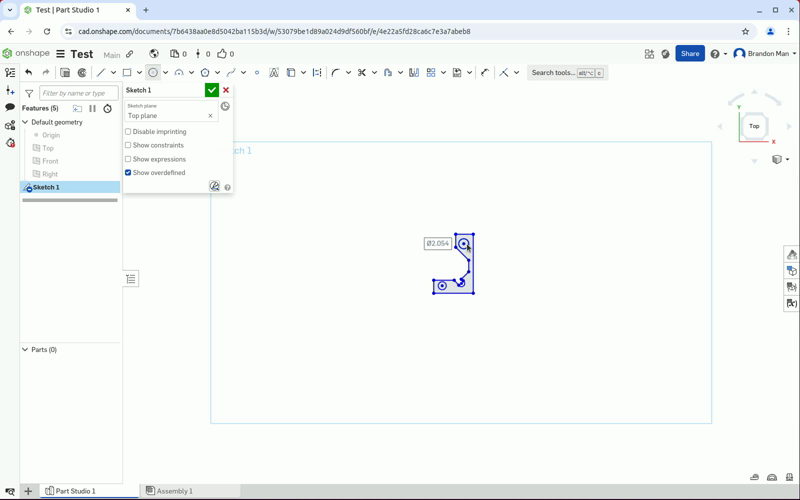
mouse_move(453, 290)
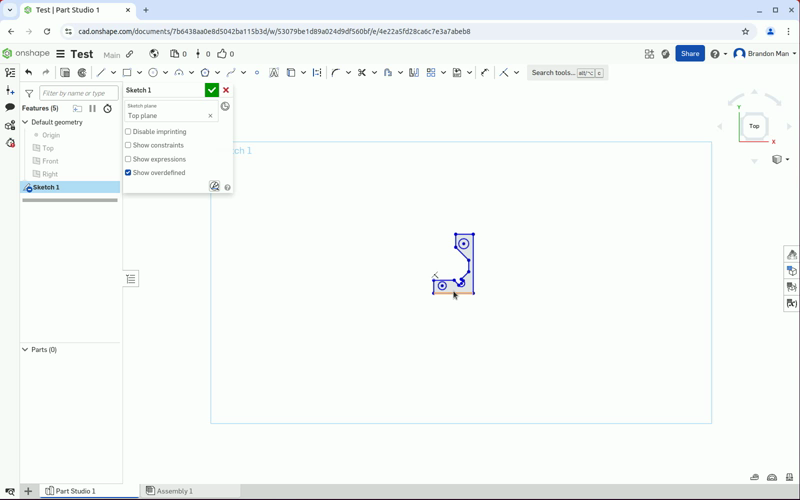
scroll(6)
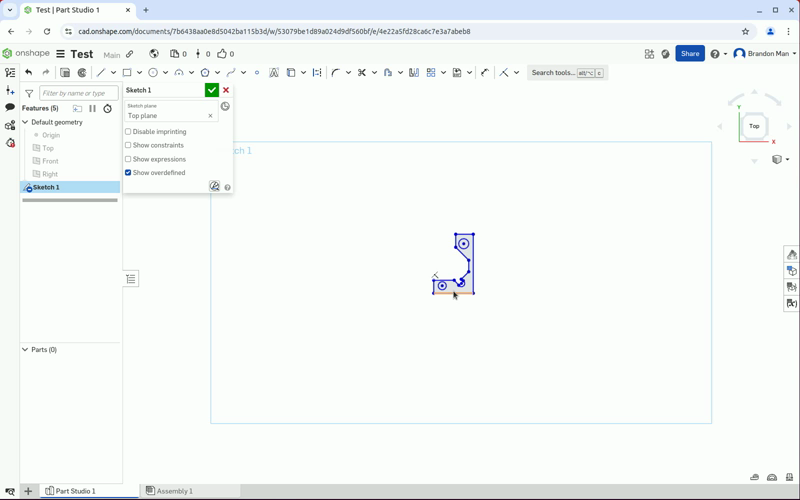
scroll(6)
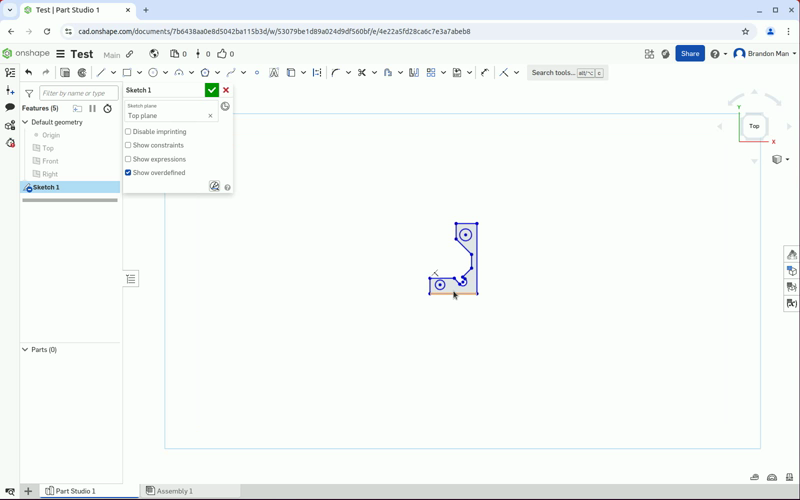
scroll(6)
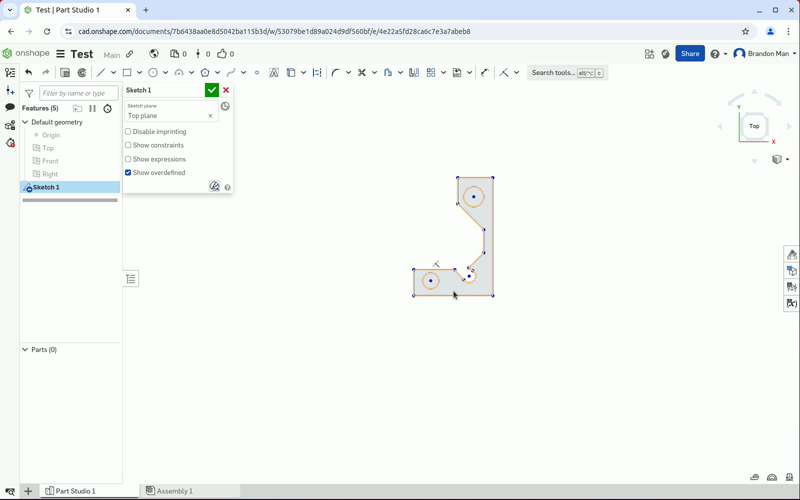
scroll(6)
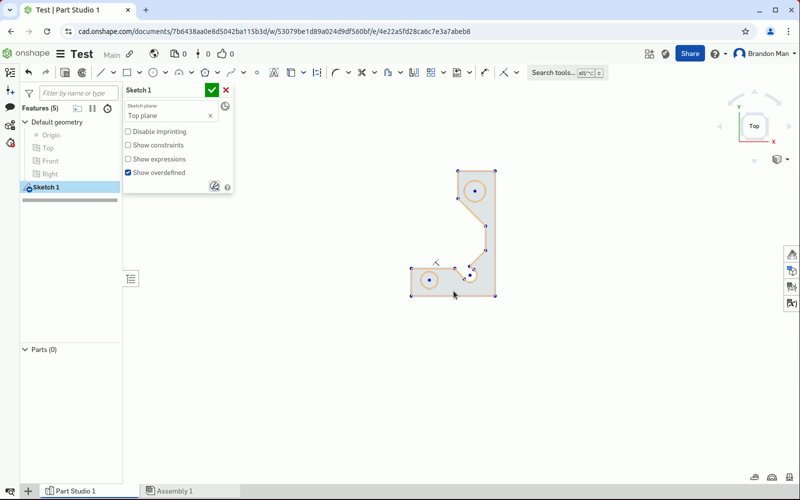
scroll(6)
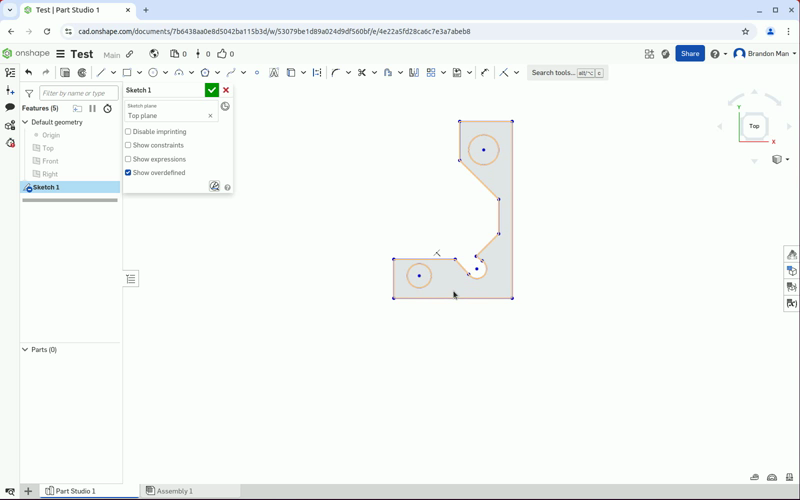
scroll(6)
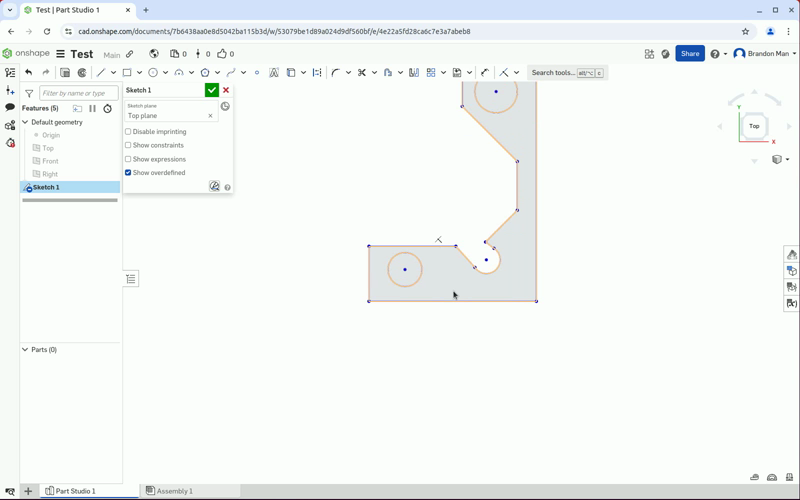
scroll(6)
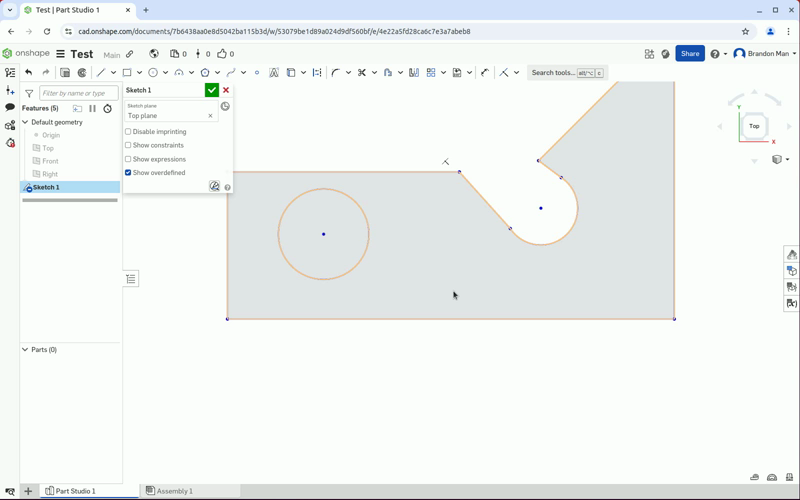
click(453, 290)
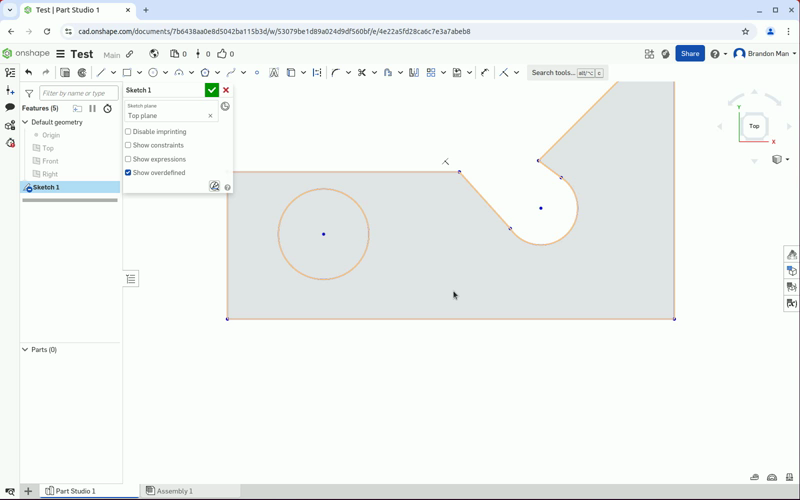
scroll(-6)
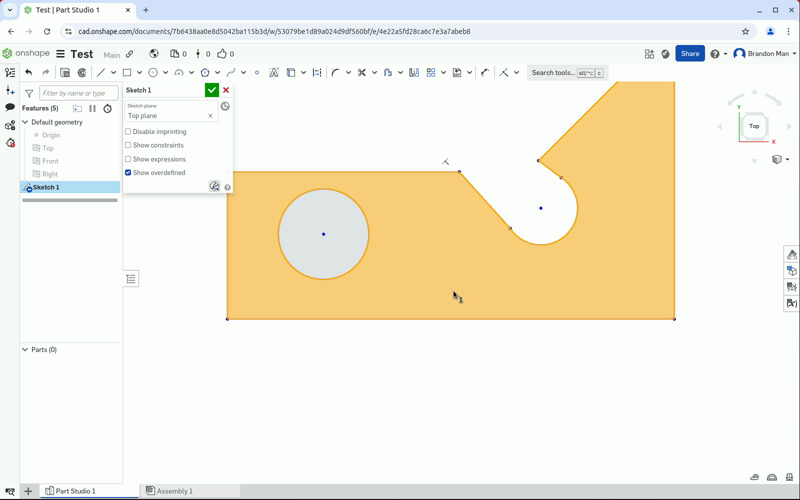
scroll(-6)
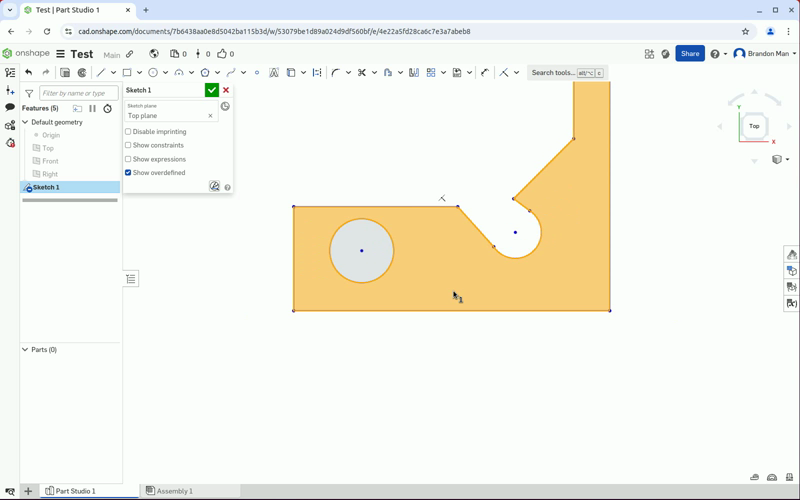
scroll(-6)
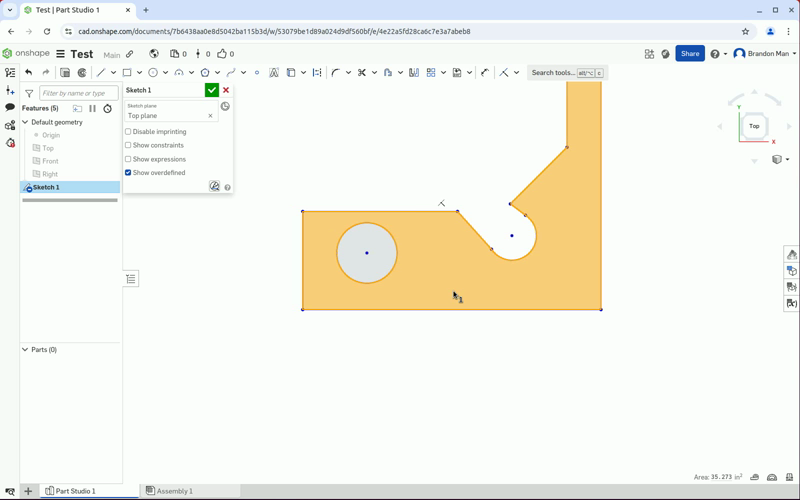
scroll(-6)
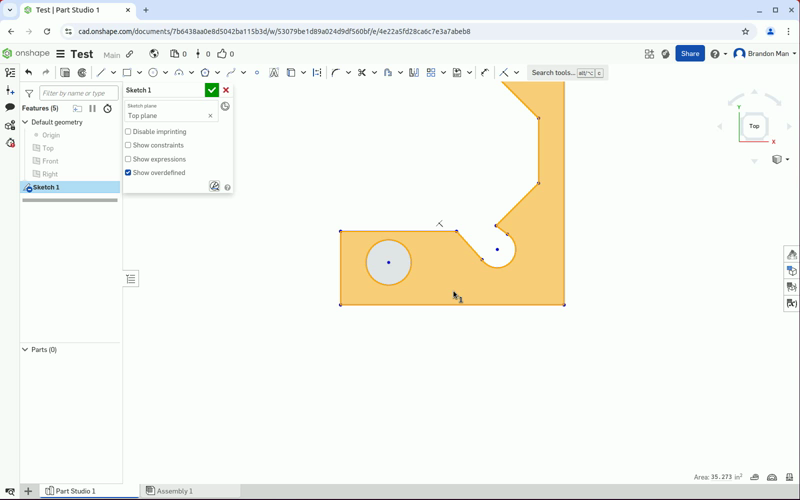
scroll(-6)
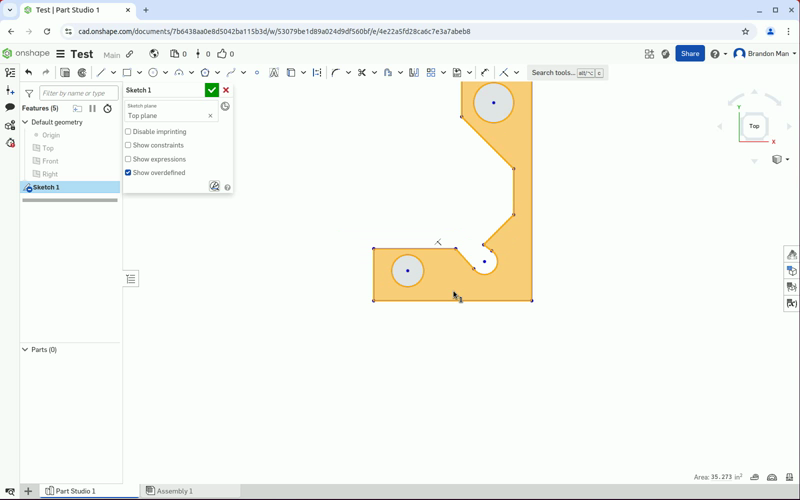
scroll(-6)
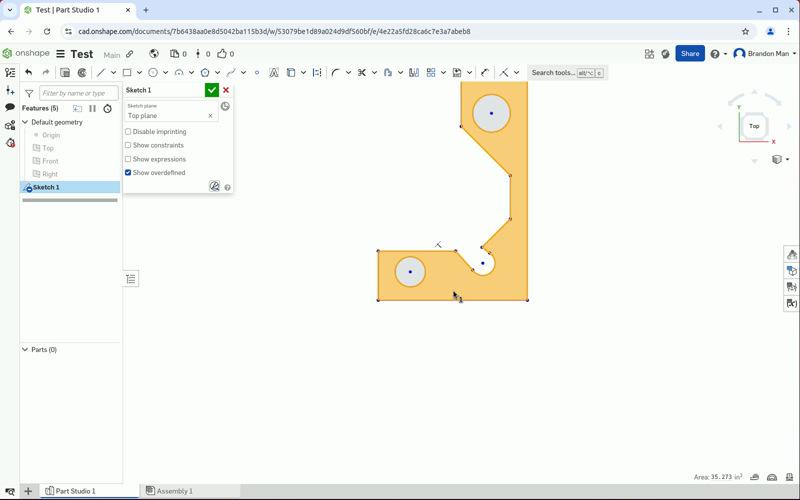
scroll(-6)
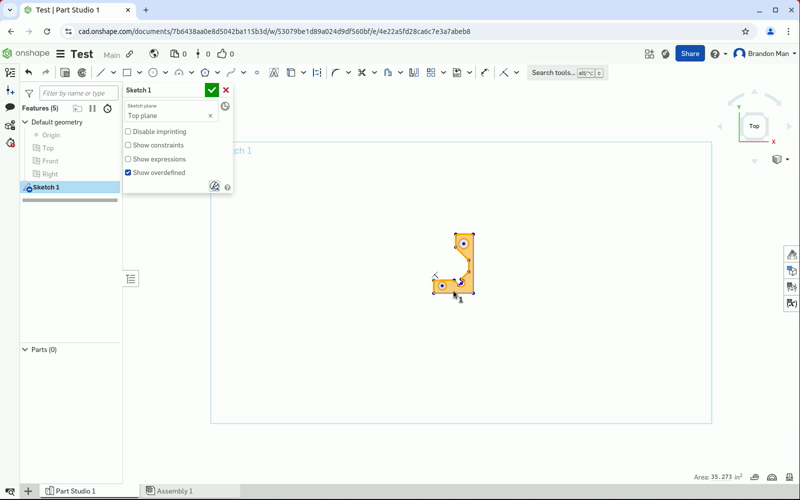
mouse_move(73, 352)
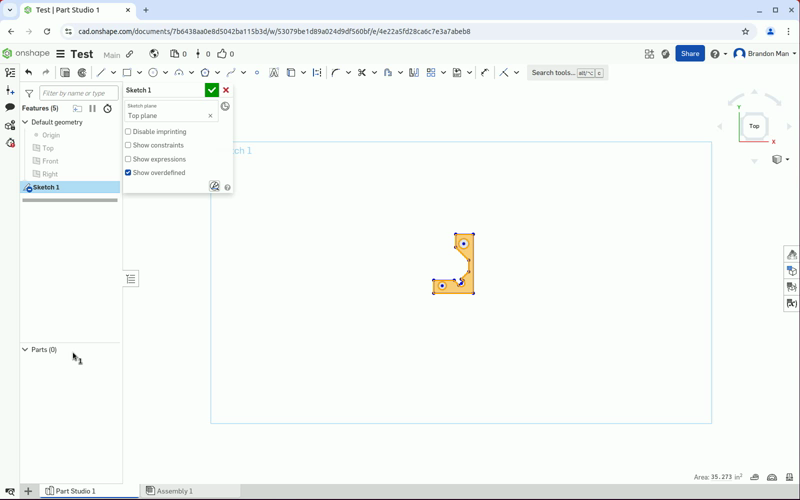
key(shift+y)
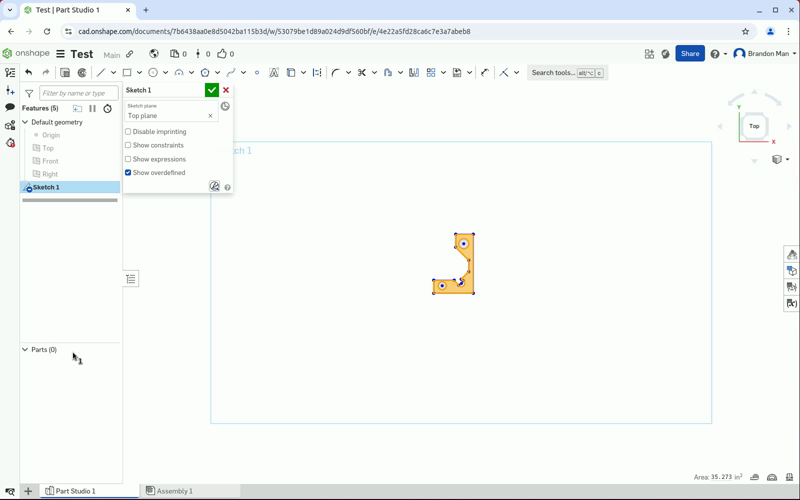
key(shift+e)
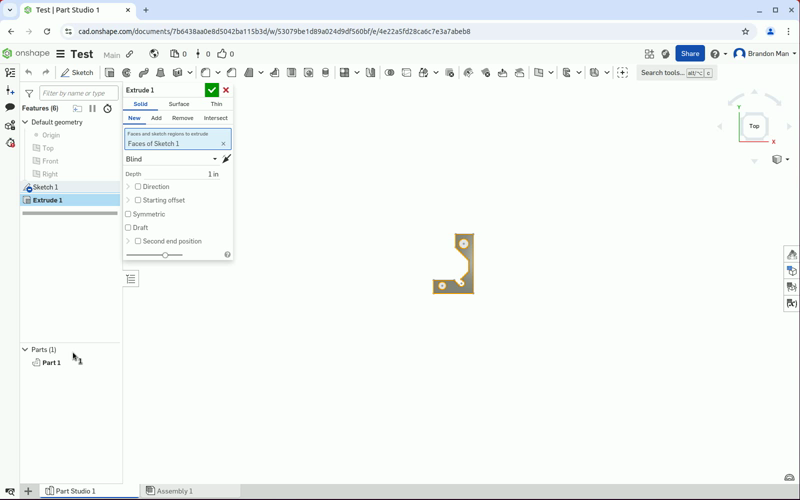
mouse_move(143, 106)
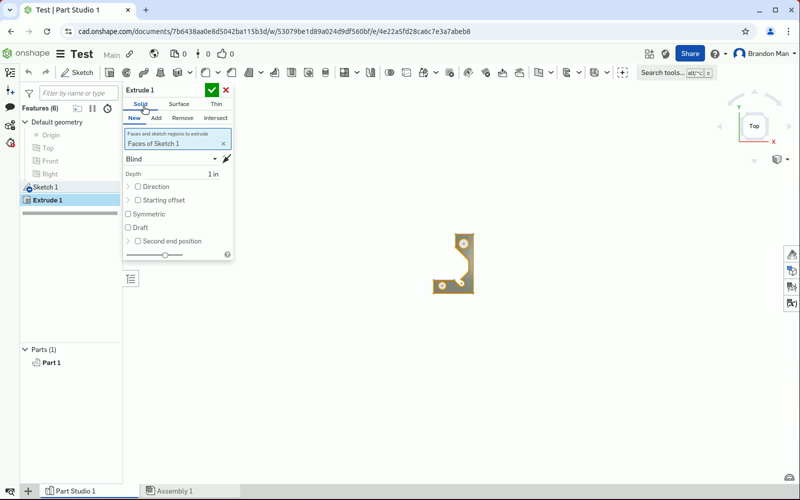
click(143, 106)
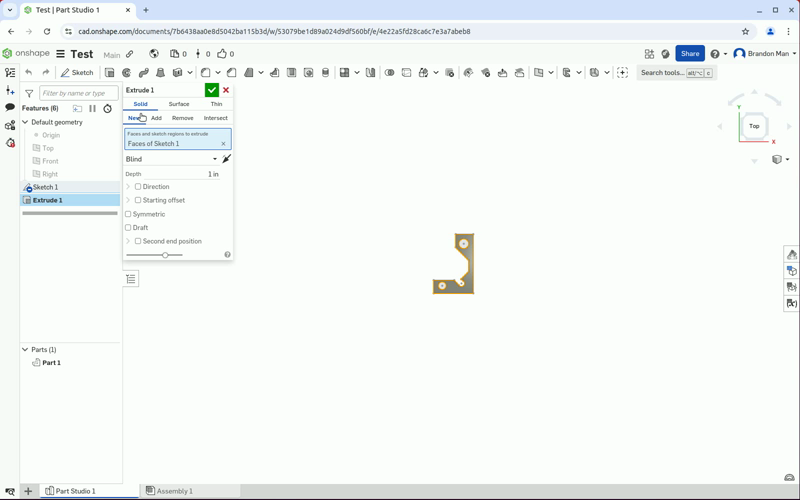
mouse_move(137, 120)
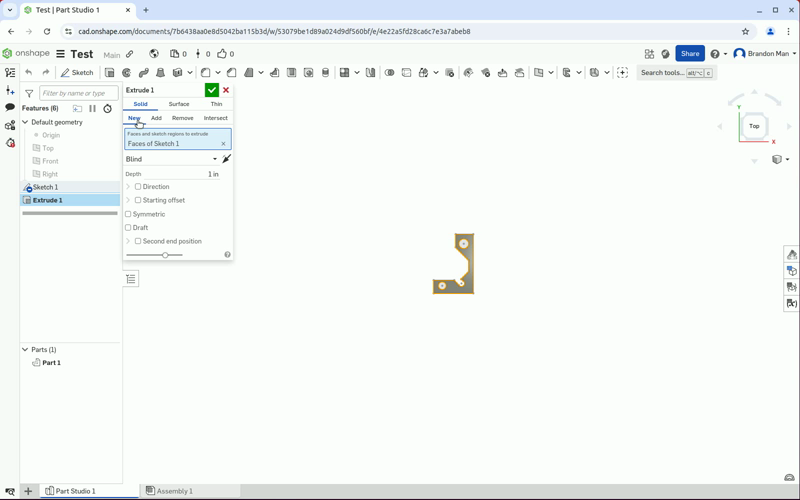
click(137, 120)
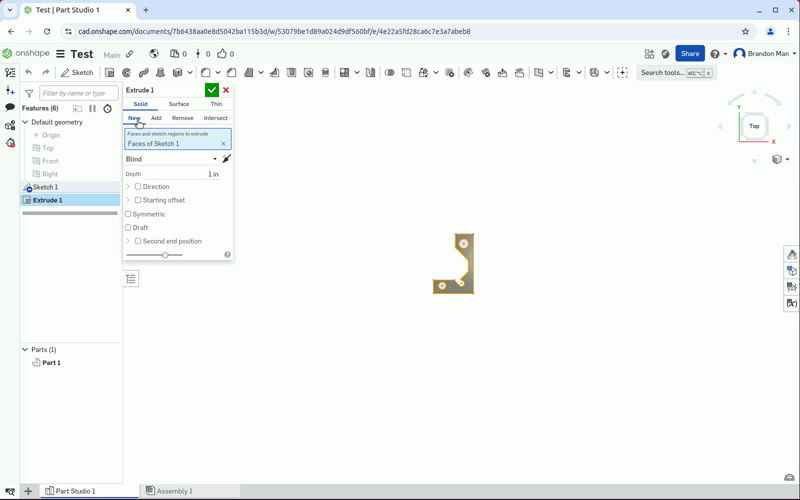
key(tab, 4)
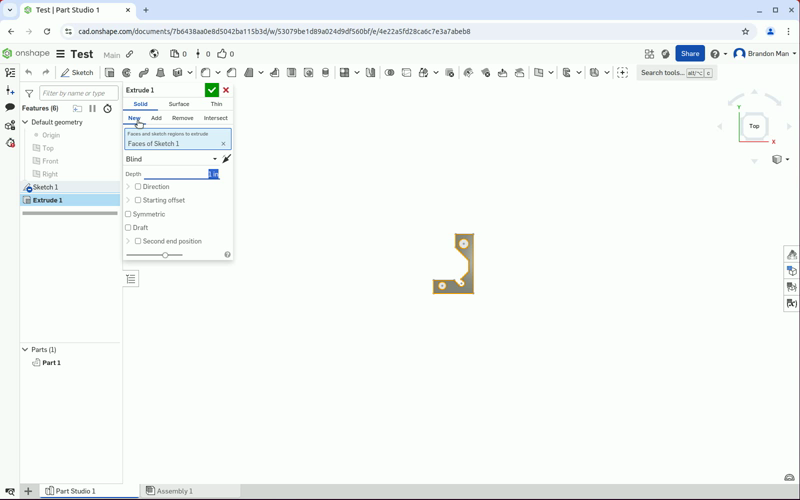
text(-0.241)
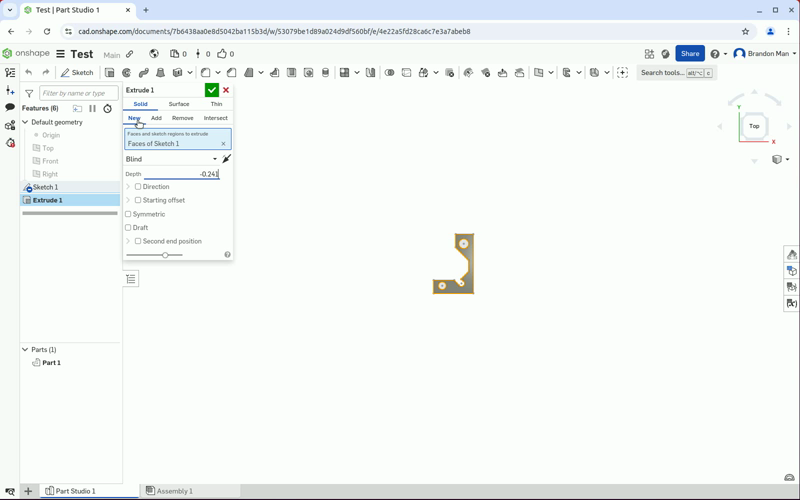
key(enter)
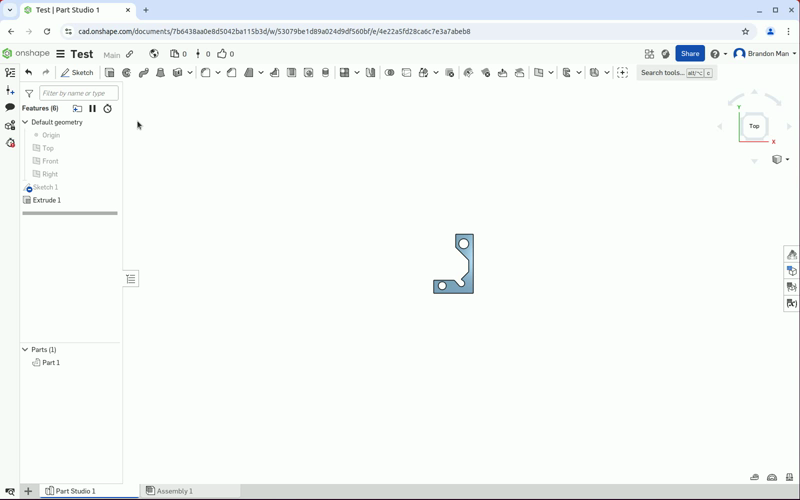
key(shift+h)
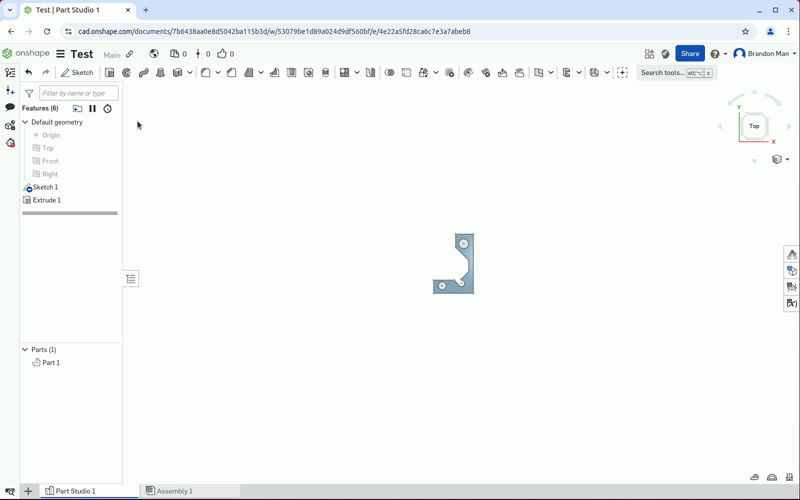
key(shift+h)
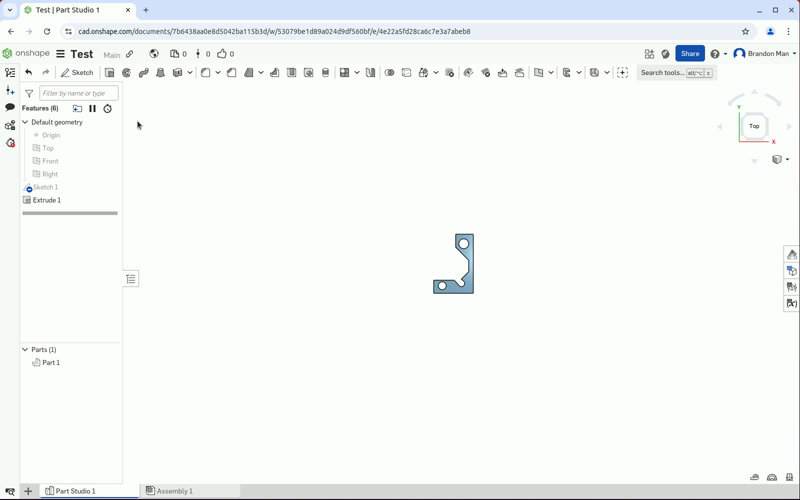
mouse_move(73, 189)
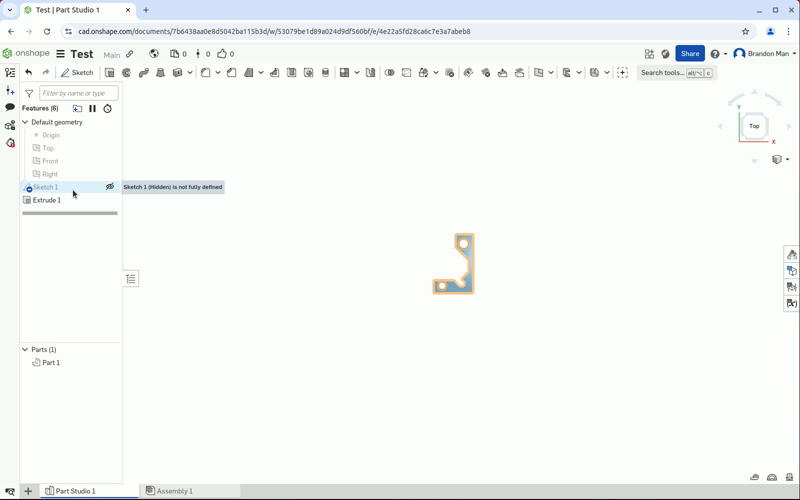
click(73, 189)
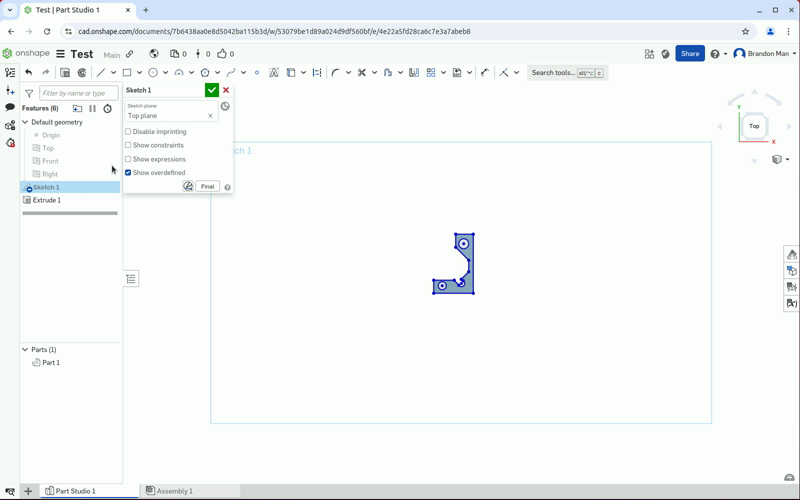
mouse_move(229, 92)
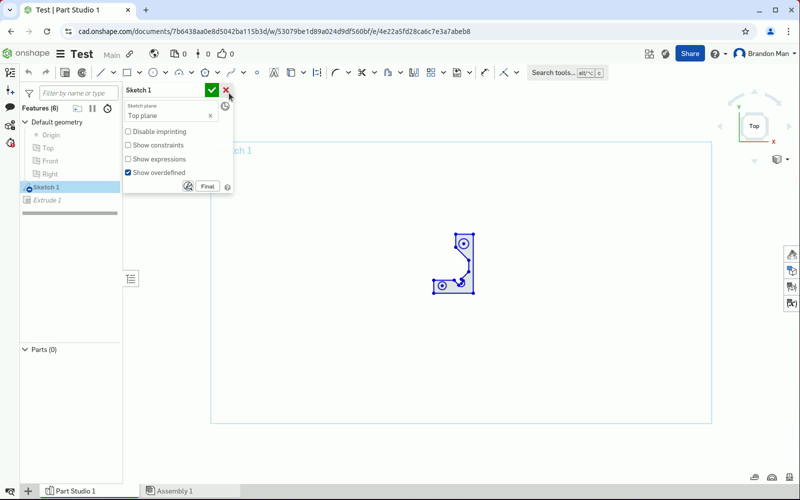
click(229, 92)
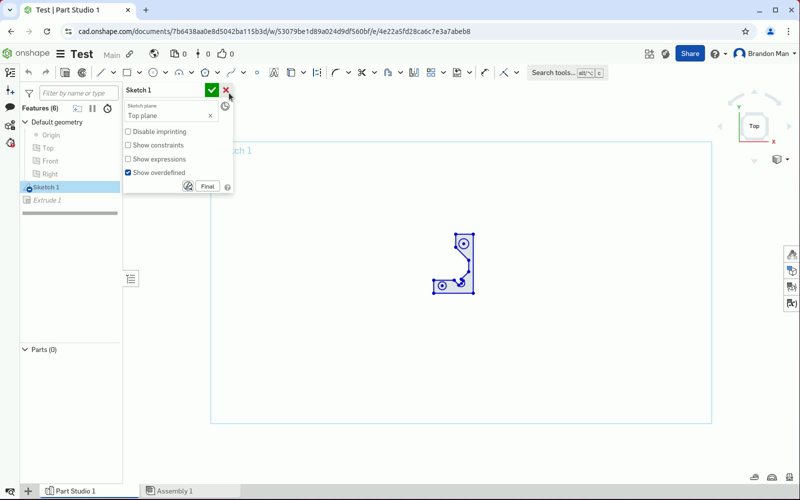
key(shift+s)
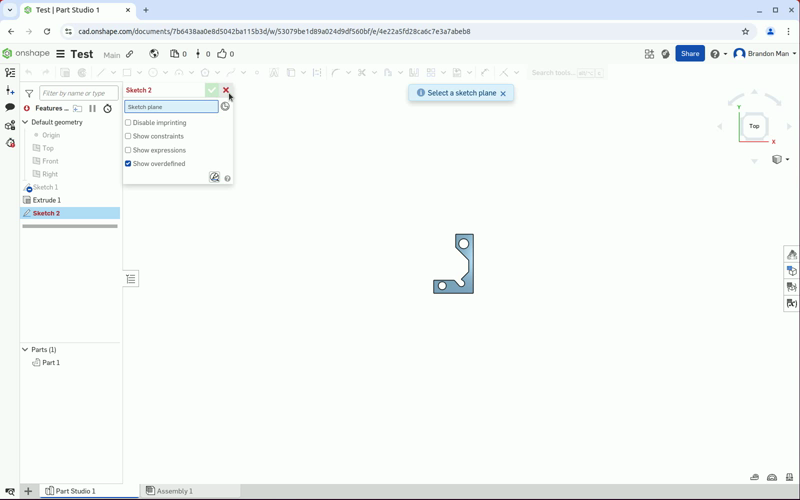
mouse_move(73, 150)
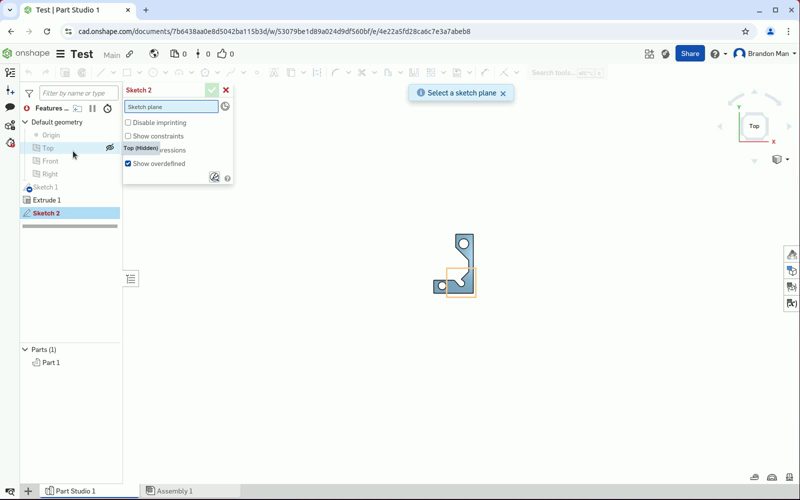
click(73, 150)
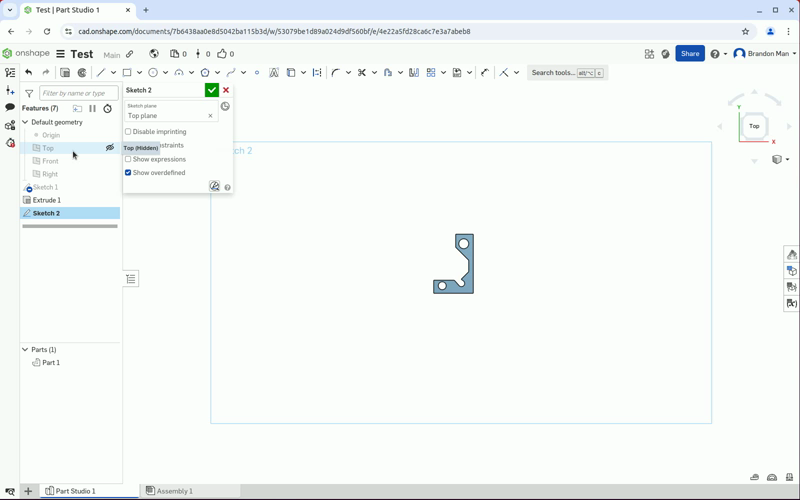
mouse_move(73, 352)
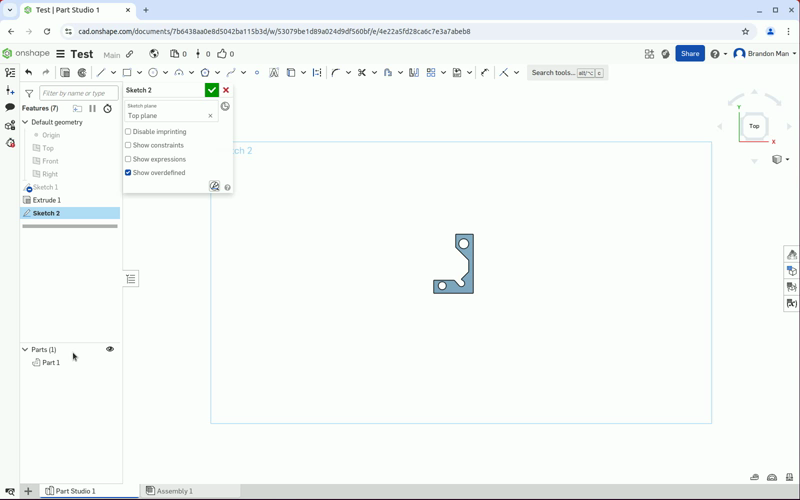
key(y)
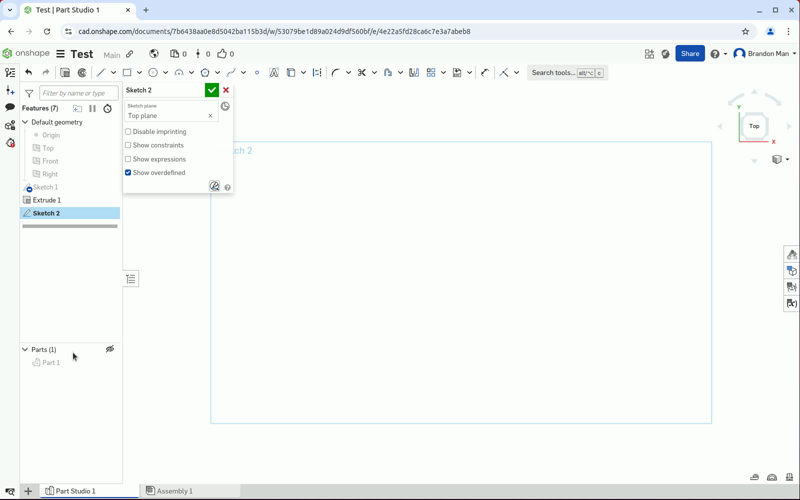
key(l)
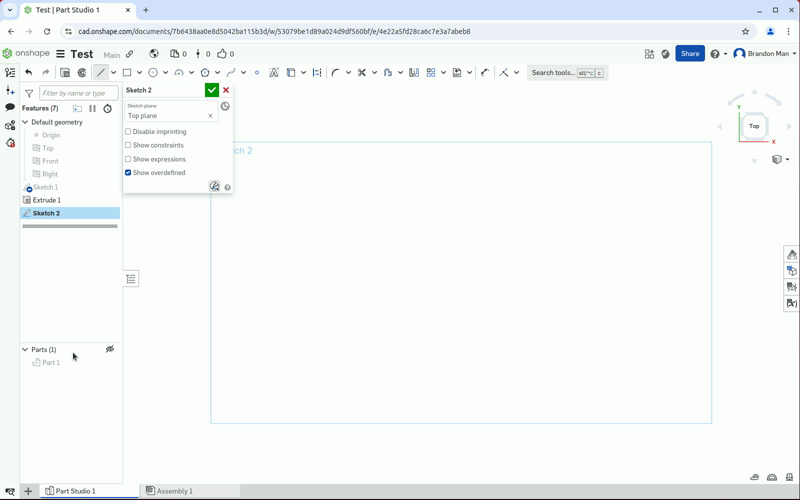
key_down(shift)
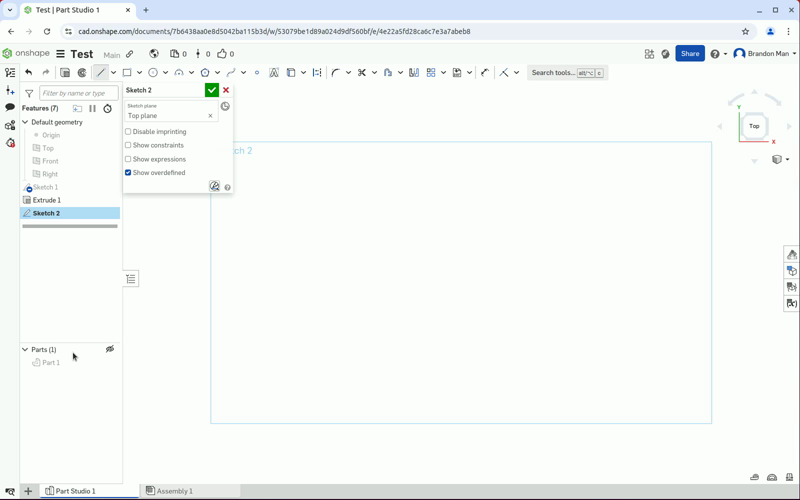
mouse_move(454, 234)
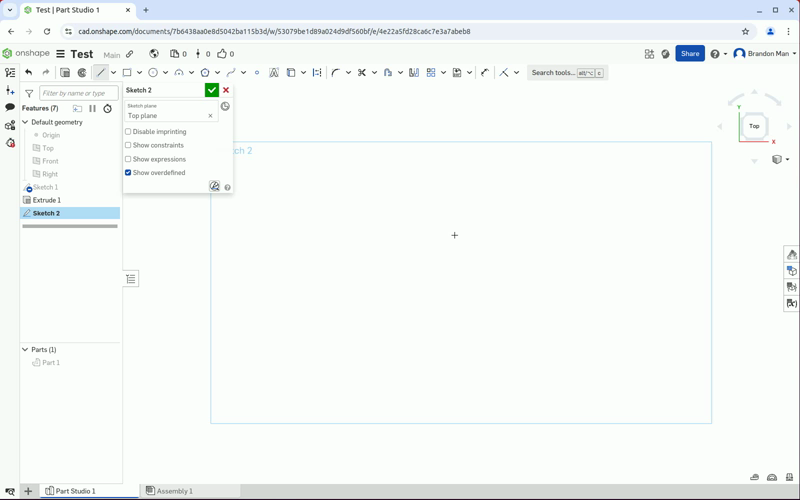
click(454, 234)
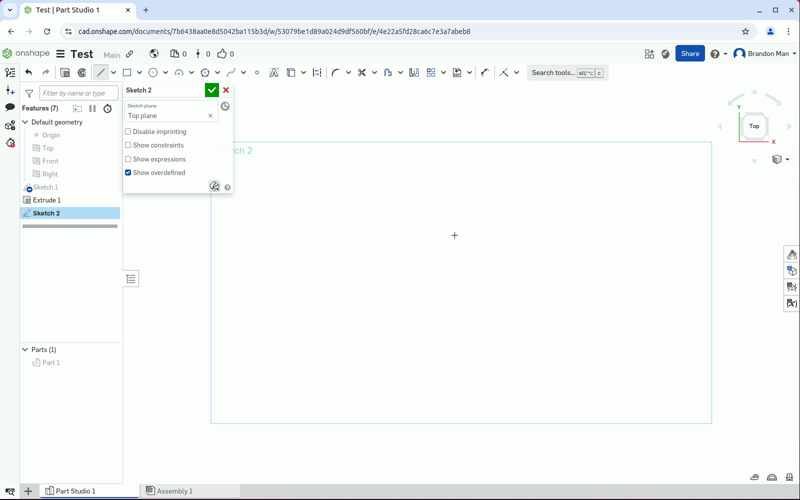
key_up(shift)
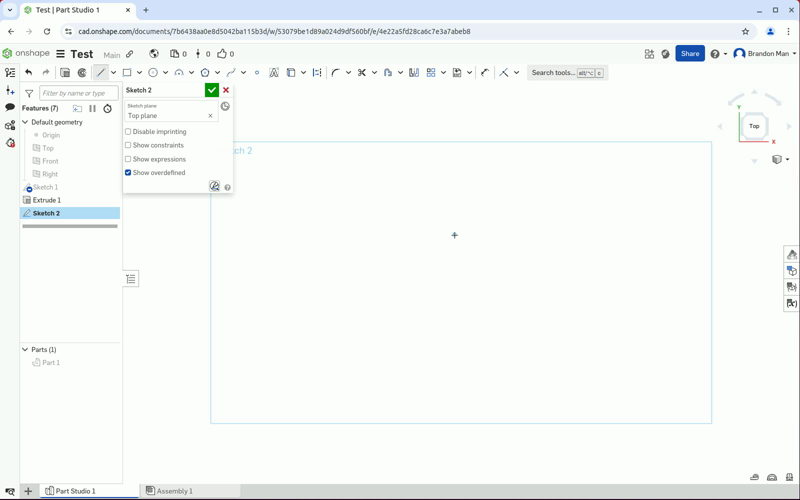
key_down(shift)
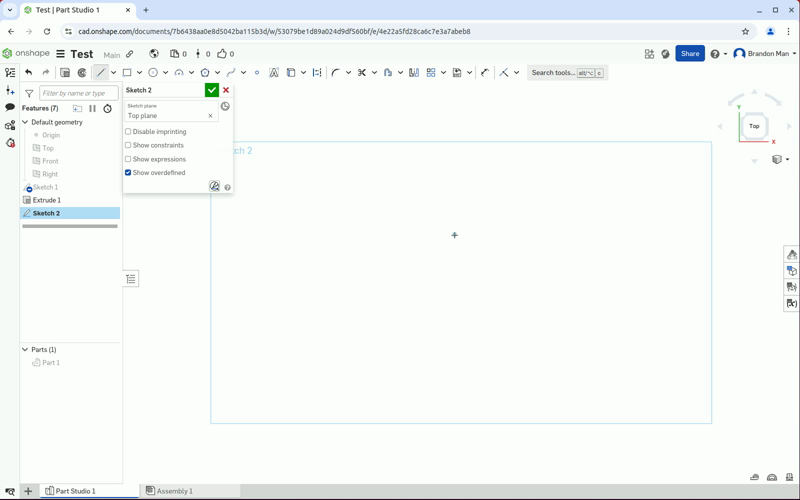
mouse_move(484, 234)
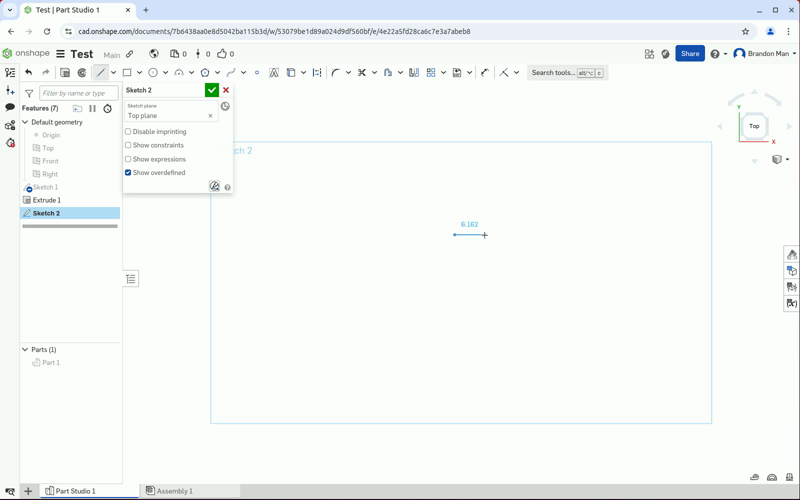
mouse_move(472, 234)
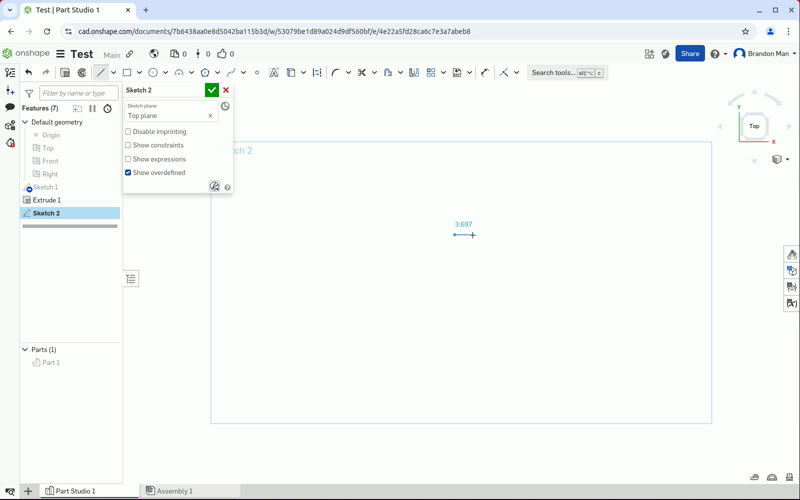
click(472, 234)
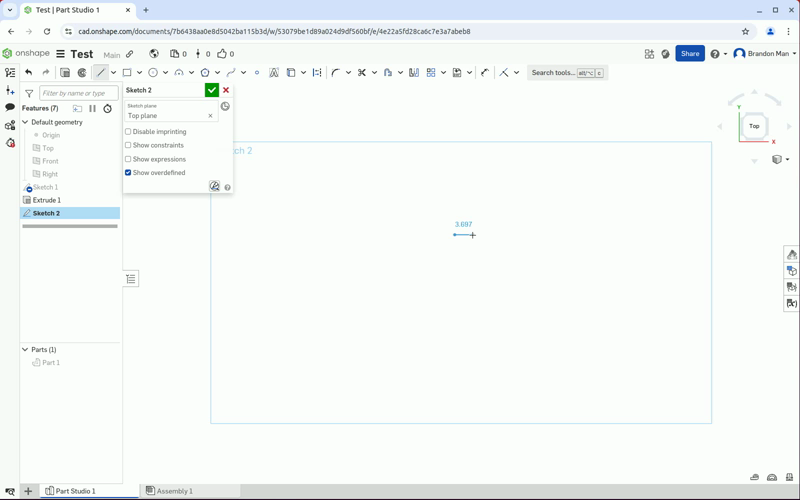
key_up(shift)
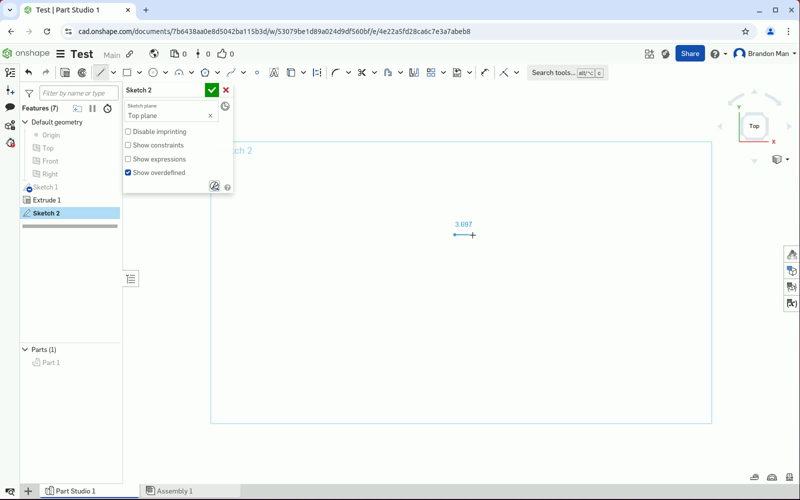
key_down(shift)
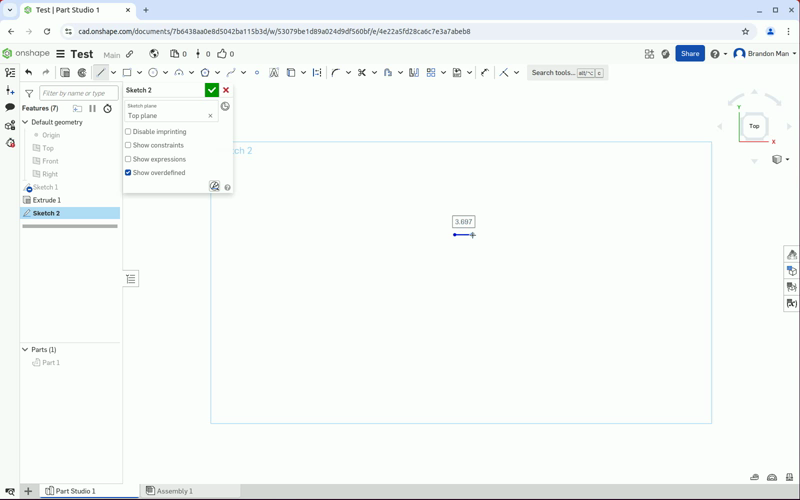
mouse_move(472, 170)
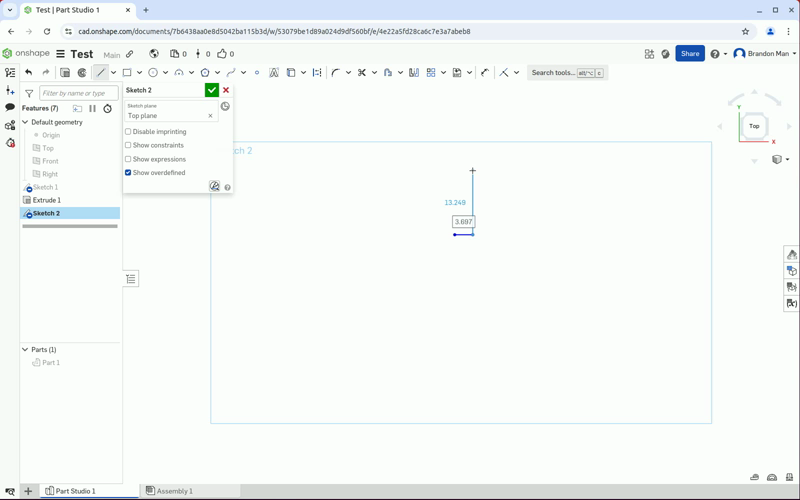
click(472, 170)
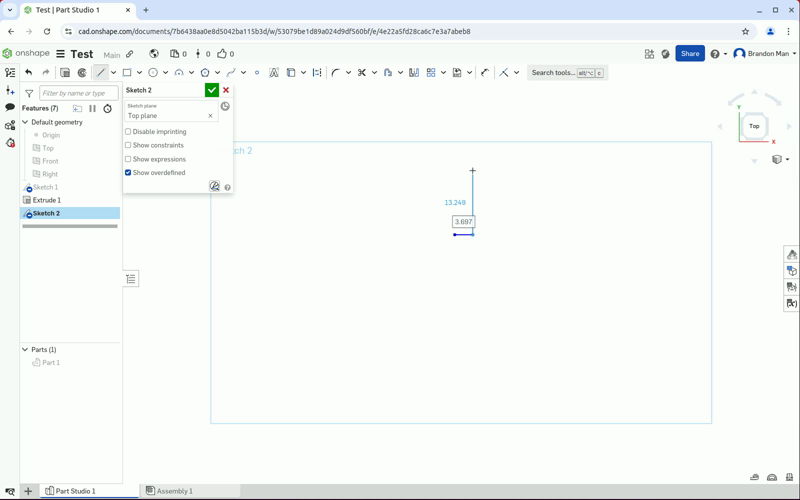
key_up(shift)
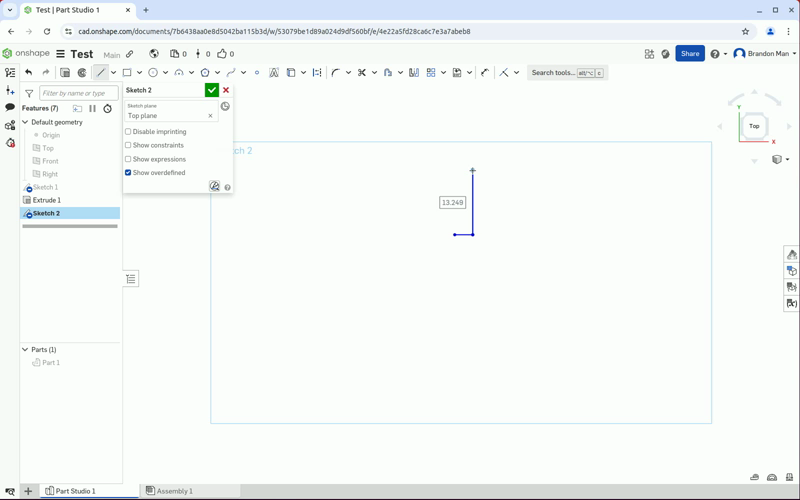
key_down(shift)
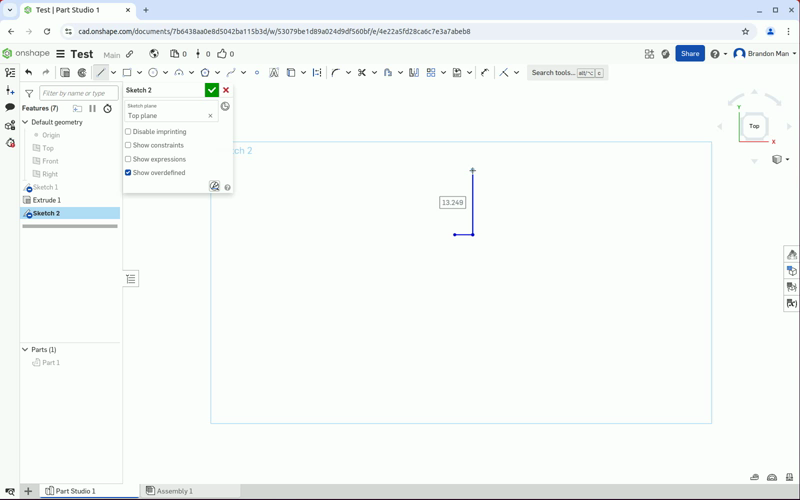
mouse_move(502, 170)
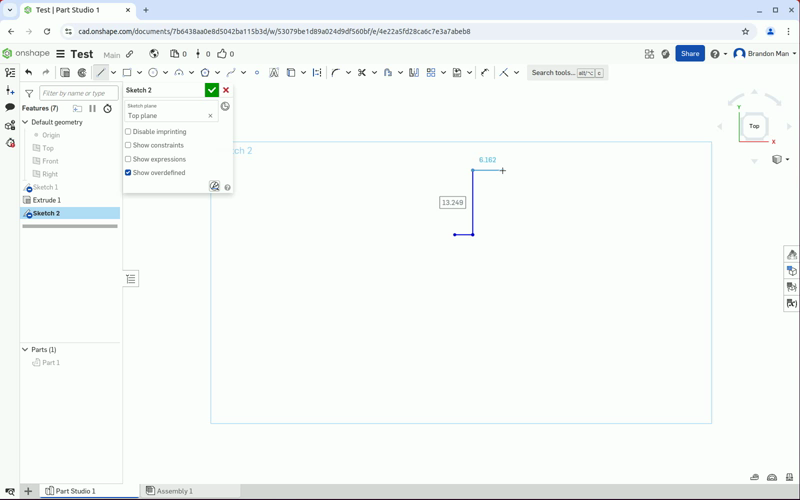
mouse_move(454, 170)
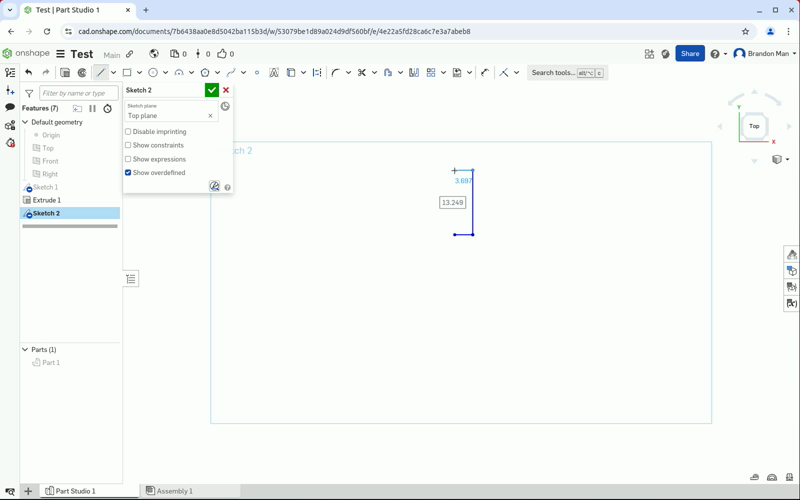
click(454, 170)
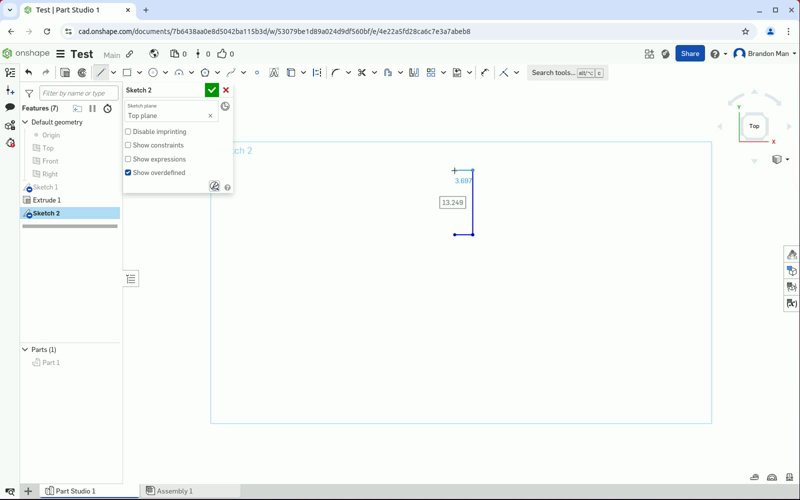
key_up(shift)
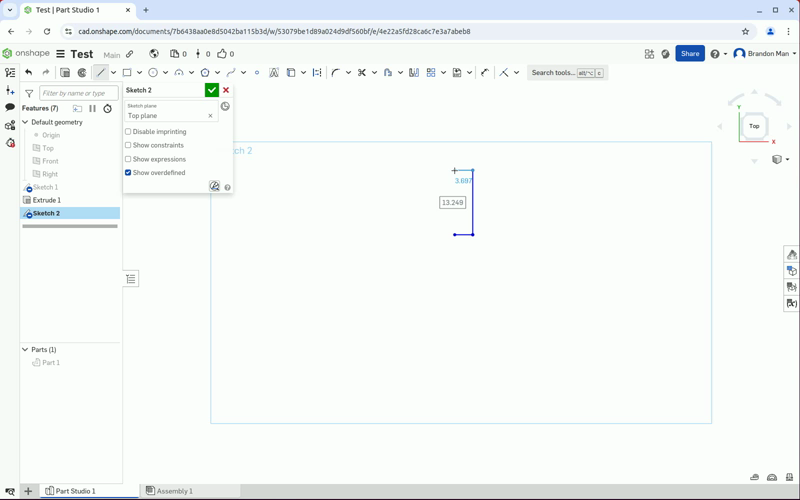
key_down(shift)
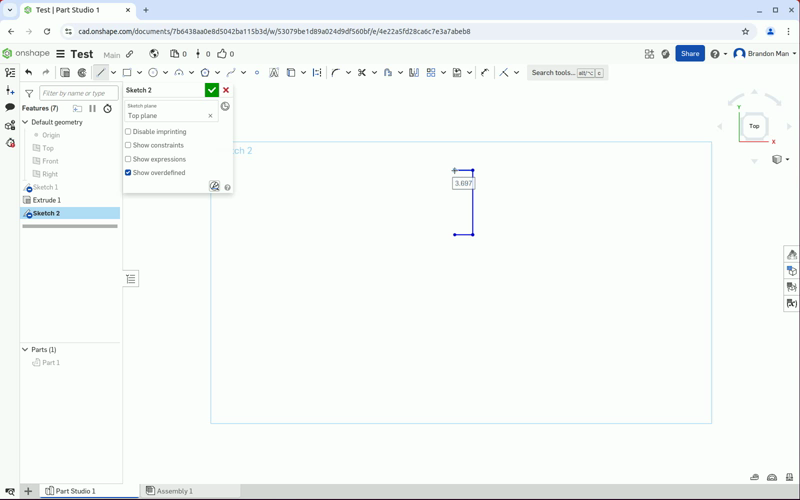
mouse_move(454, 234)
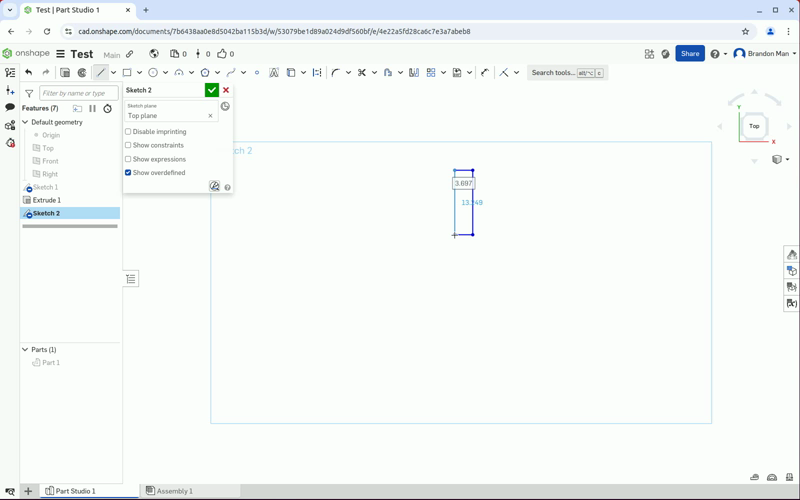
key_up(shift)
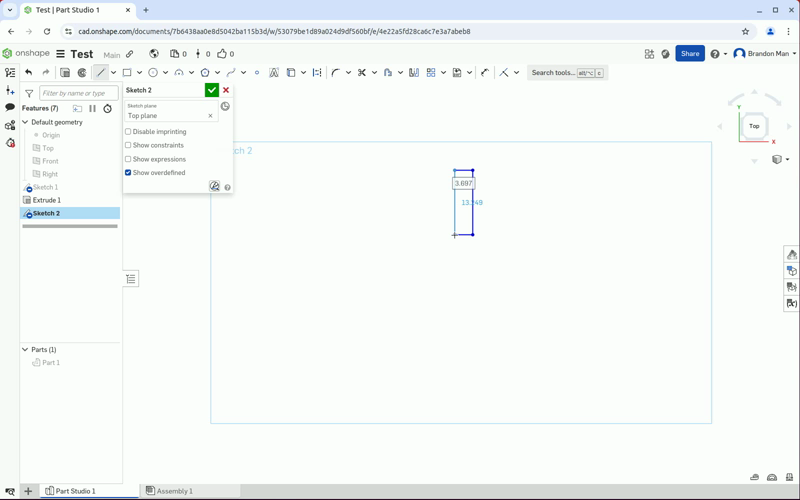
click(454, 234)
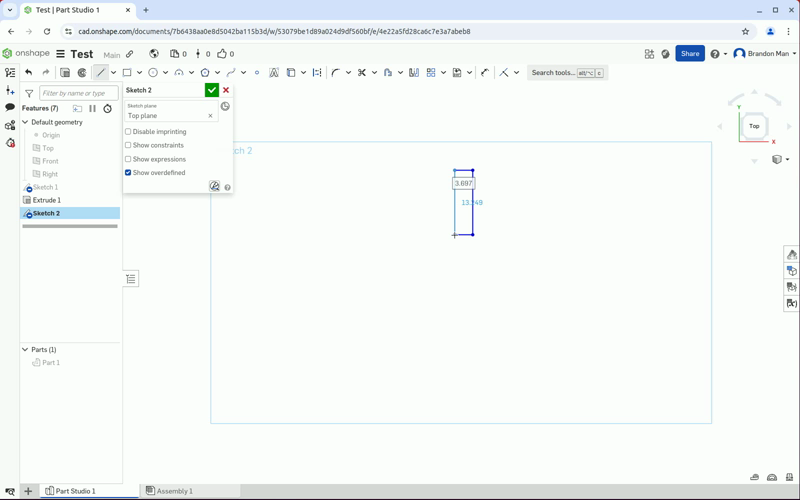
key(esc)
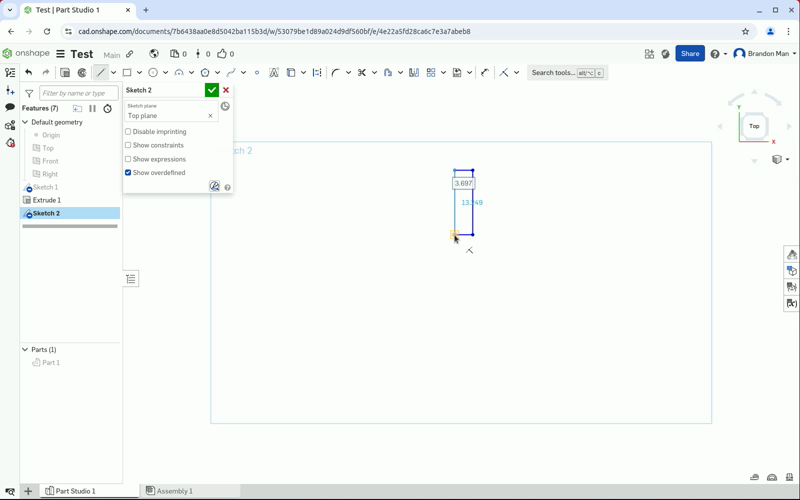
key(c)
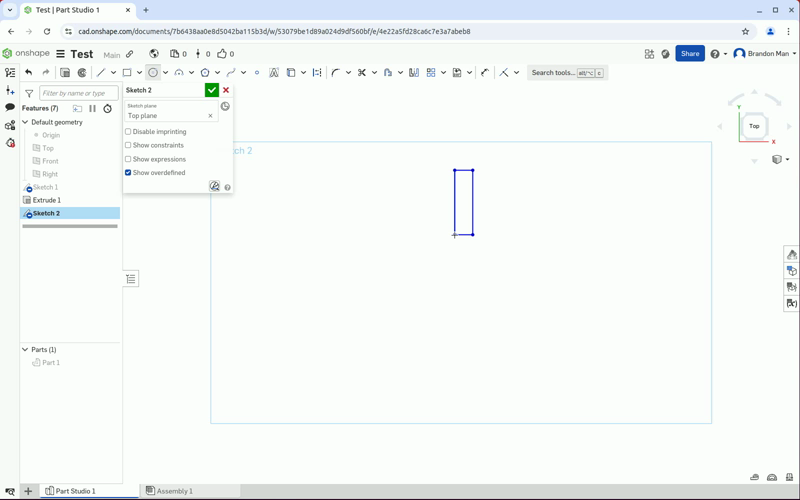
key_down(shift)
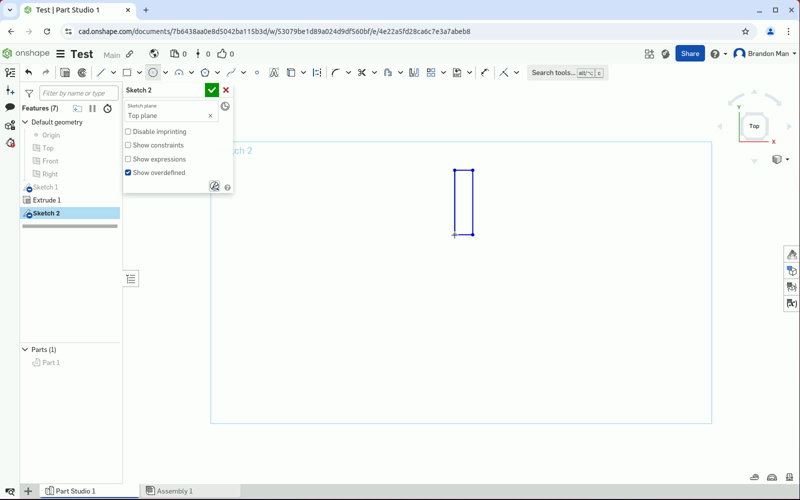
mouse_move(463, 178)
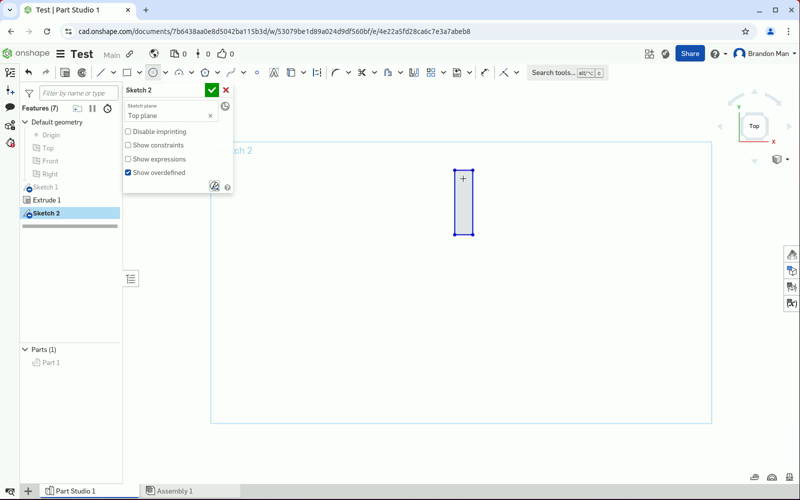
click(463, 178)
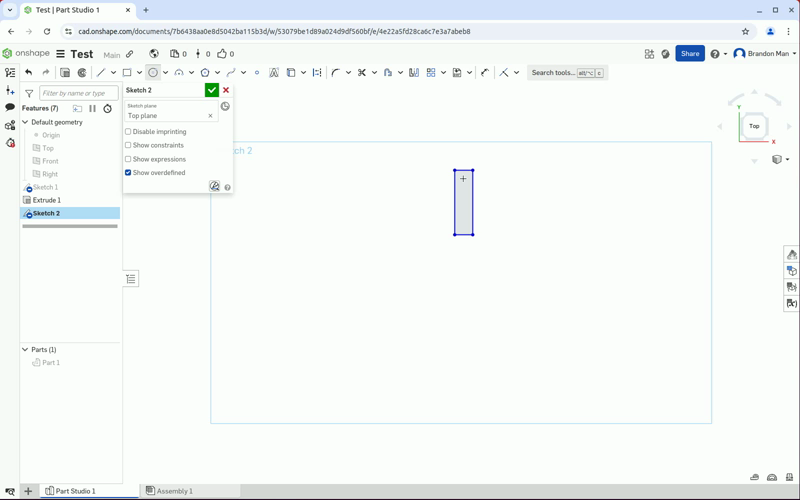
key_up(shift)
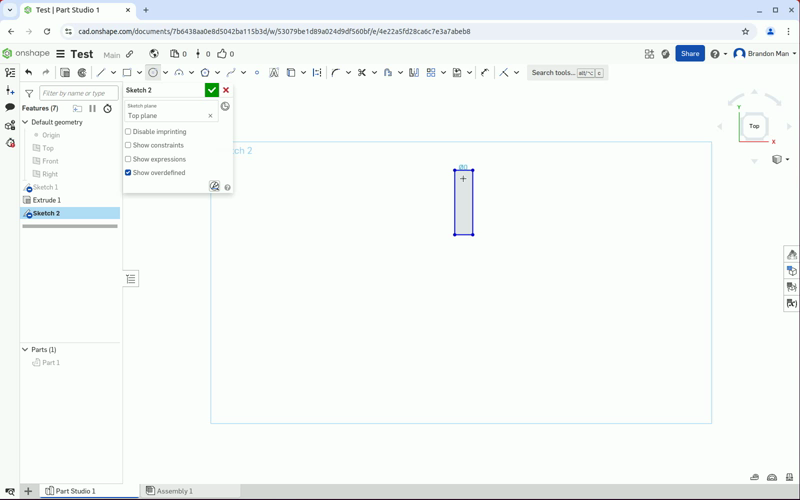
mouse_move(467, 178)
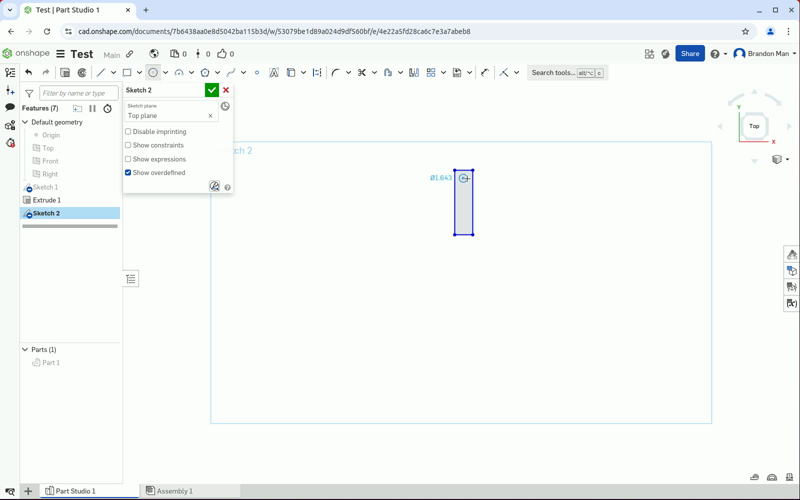
click(467, 178)
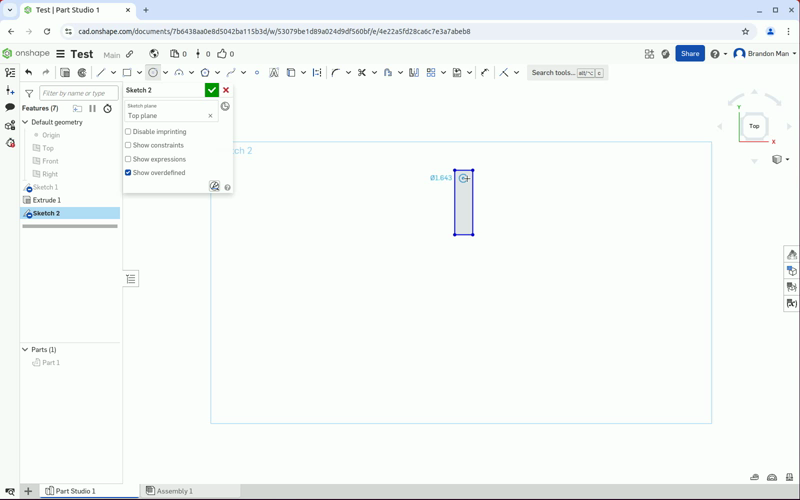
key(esc)
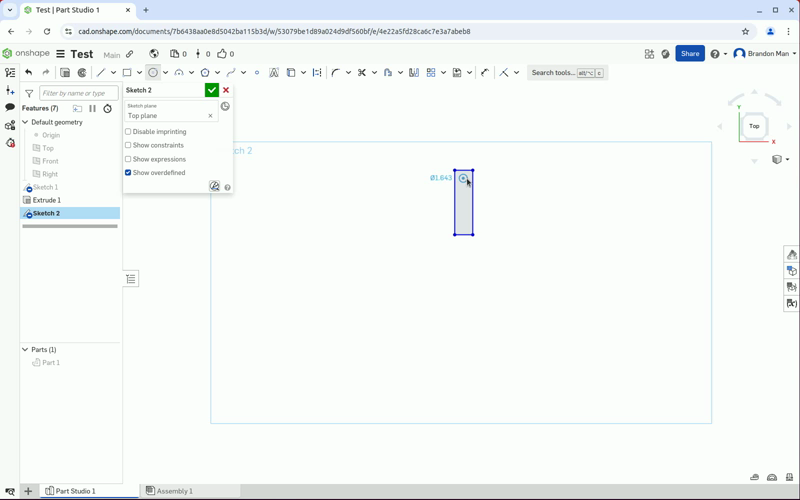
mouse_move(471, 230)
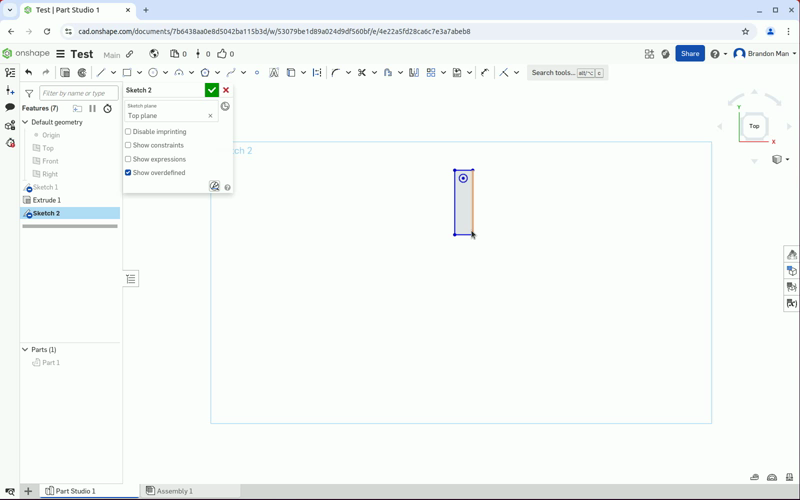
scroll(6)
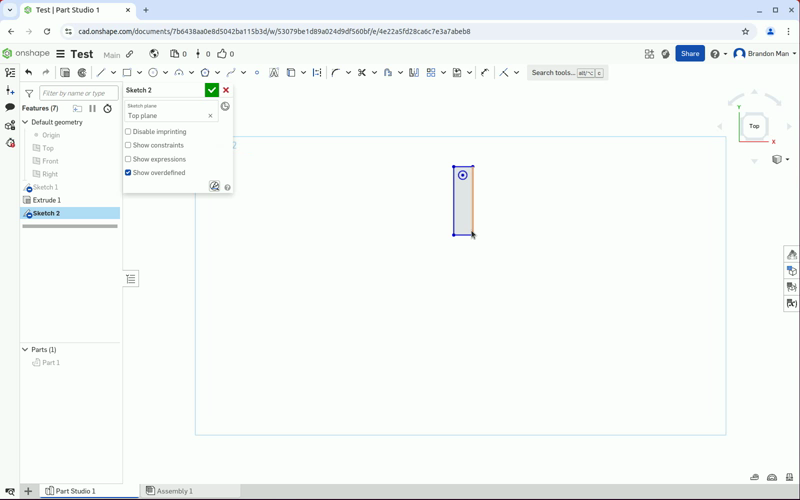
scroll(6)
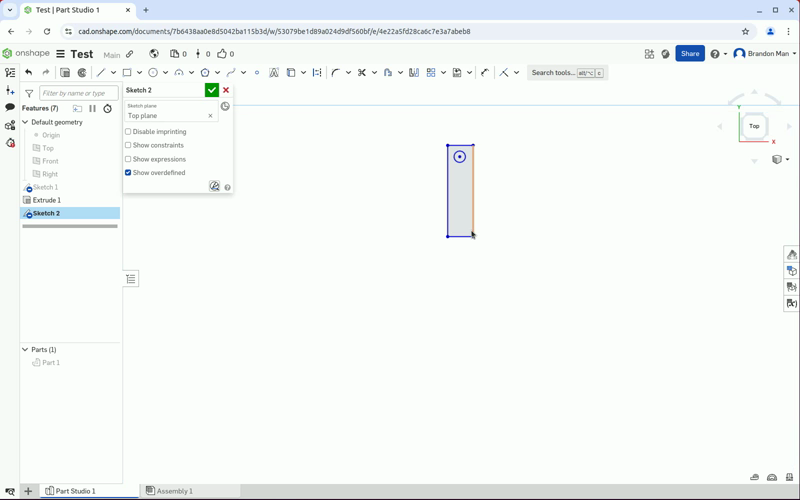
scroll(6)
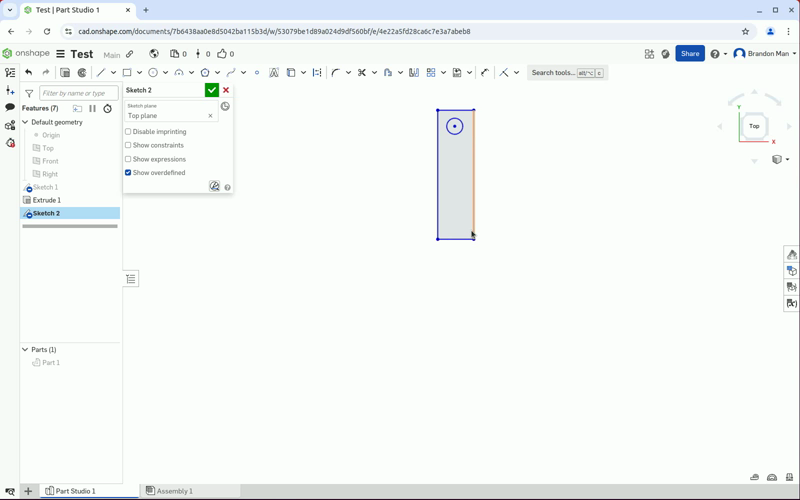
scroll(6)
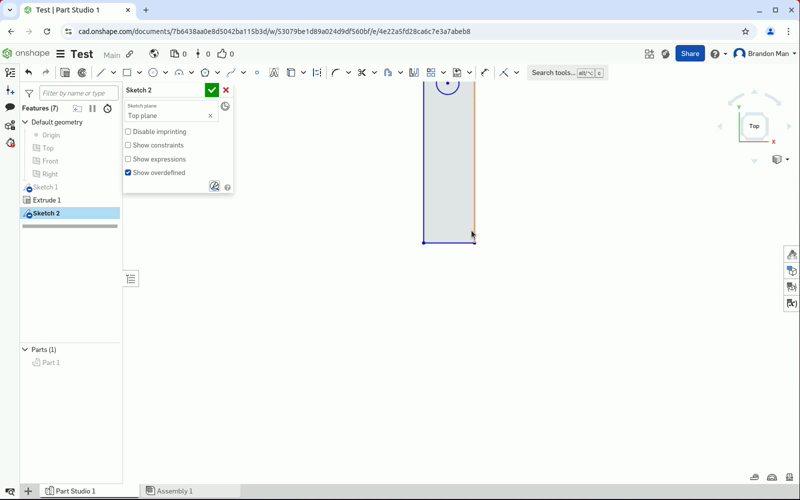
scroll(6)
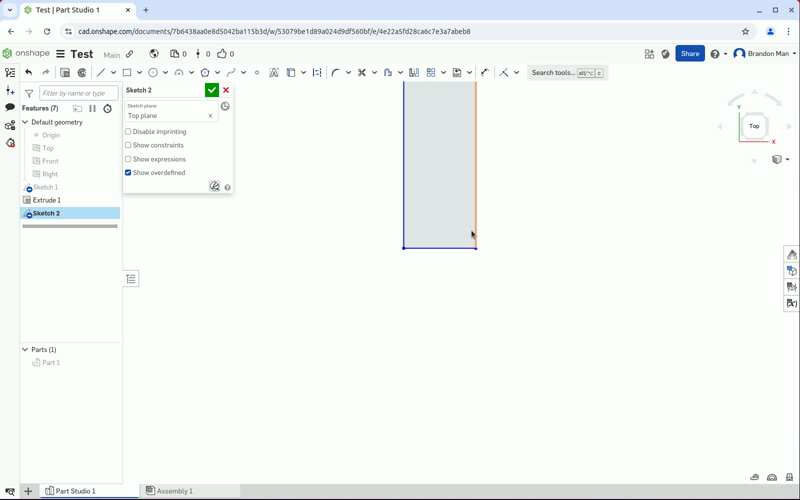
scroll(6)
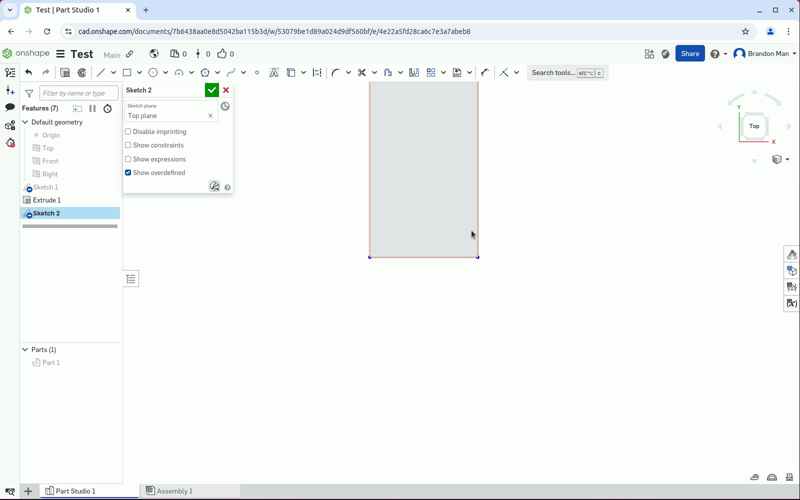
scroll(6)
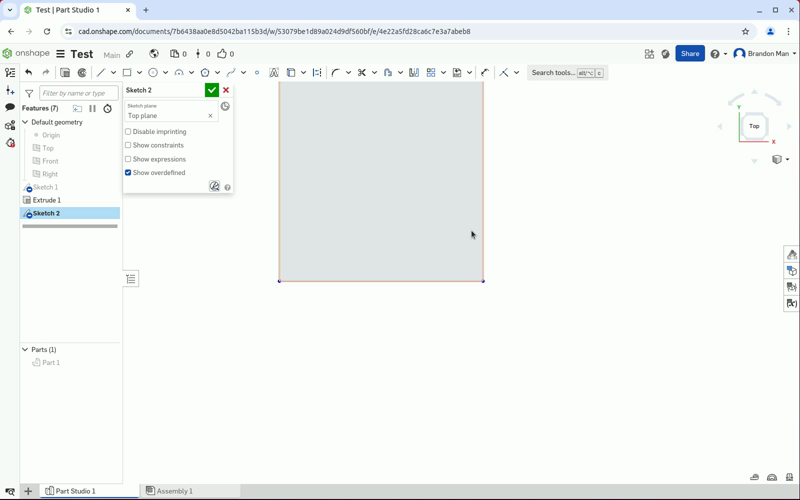
click(471, 230)
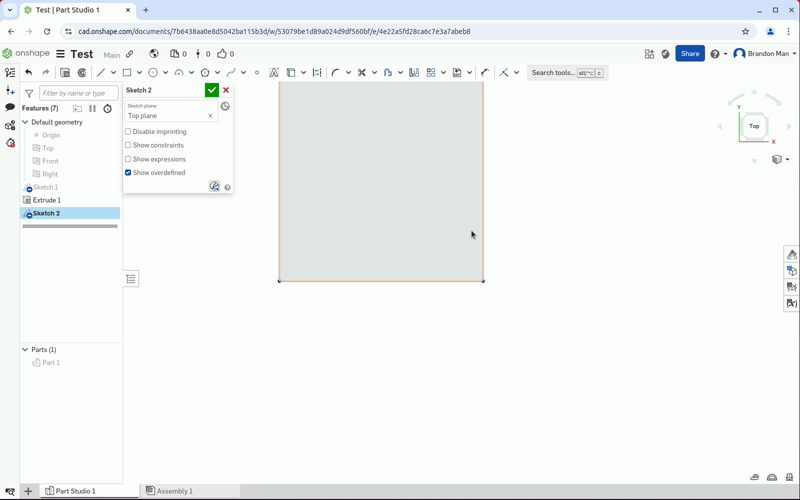
scroll(-6)
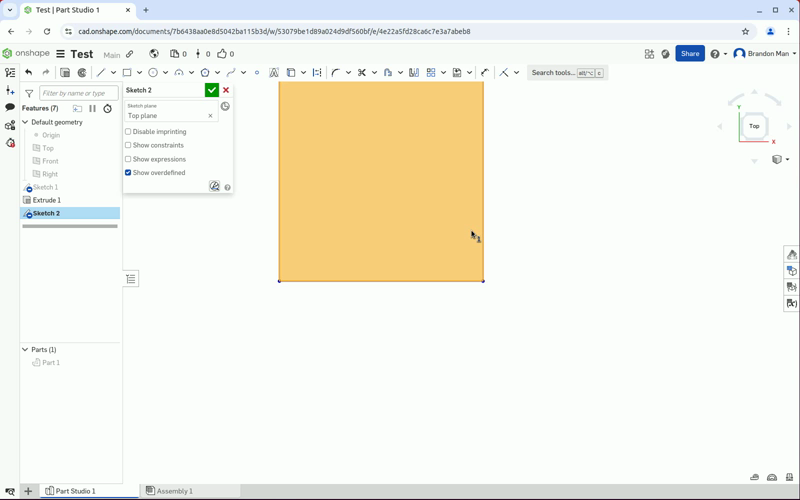
scroll(-6)
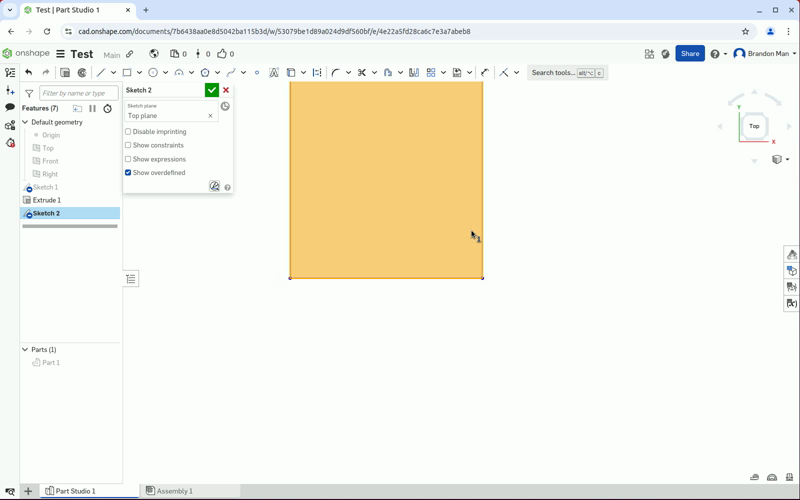
scroll(-6)
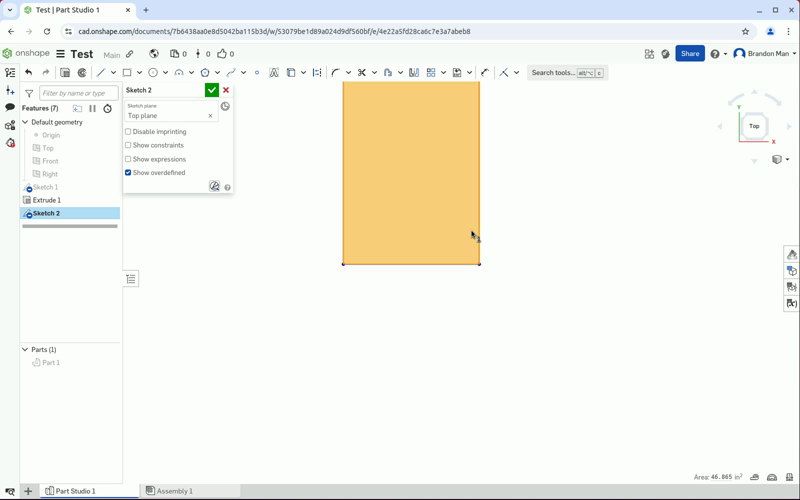
scroll(-6)
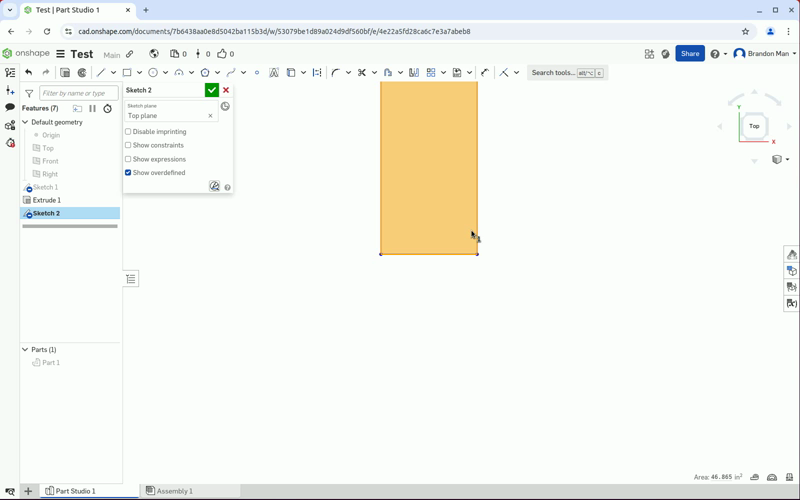
scroll(-6)
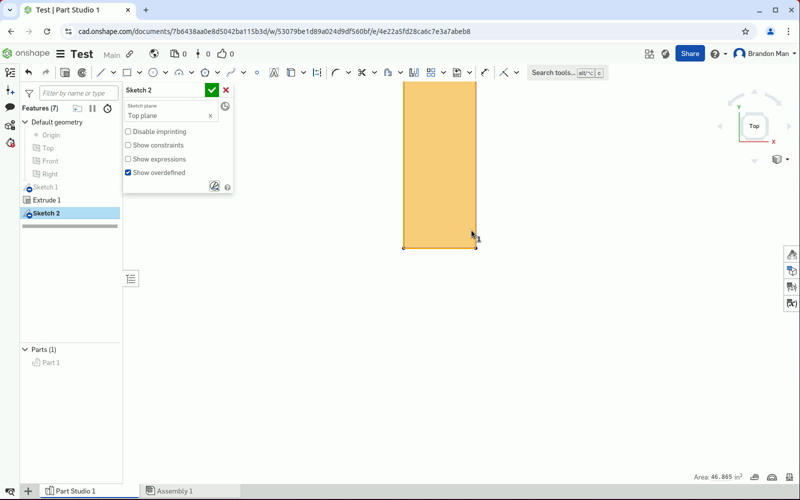
scroll(-6)
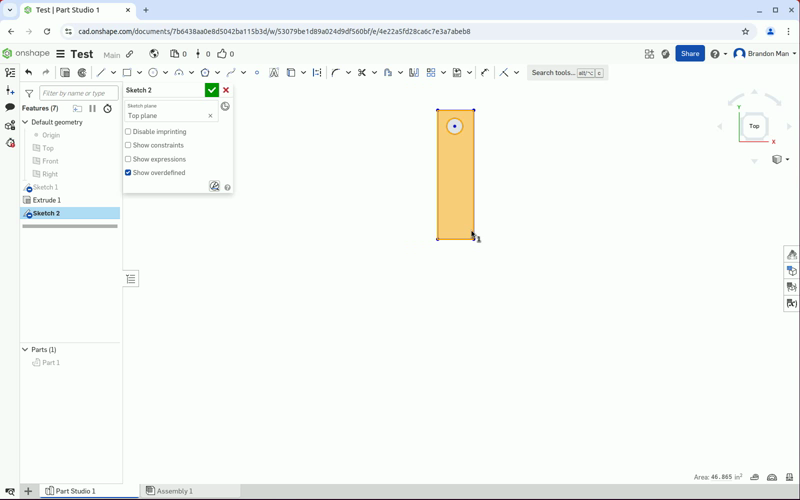
scroll(-6)
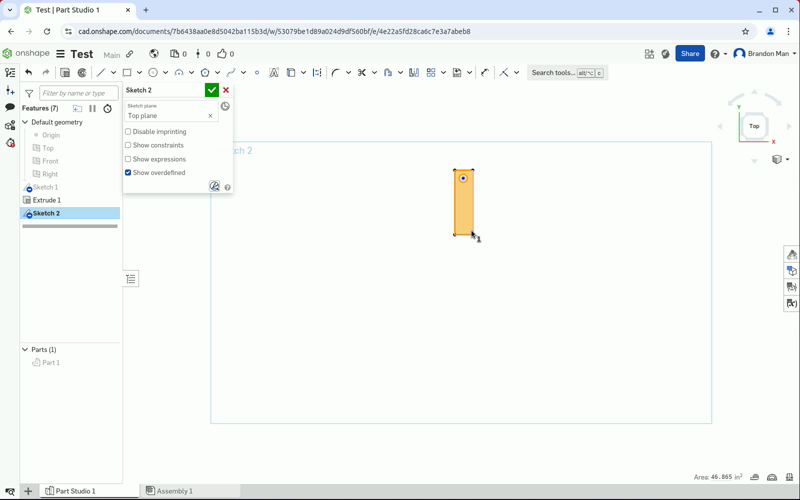
mouse_move(73, 352)
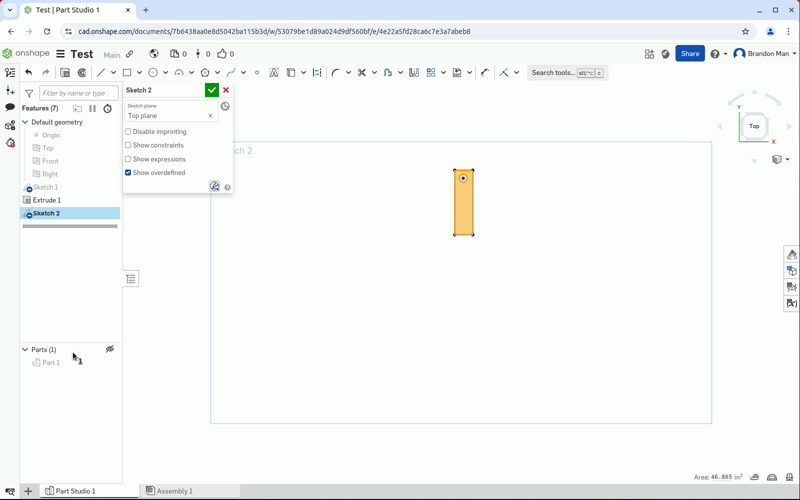
key(shift+y)
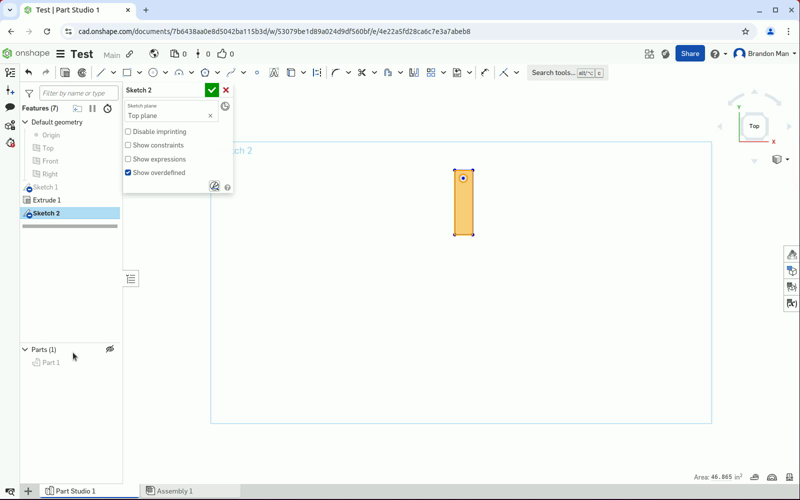
key(shift+e)
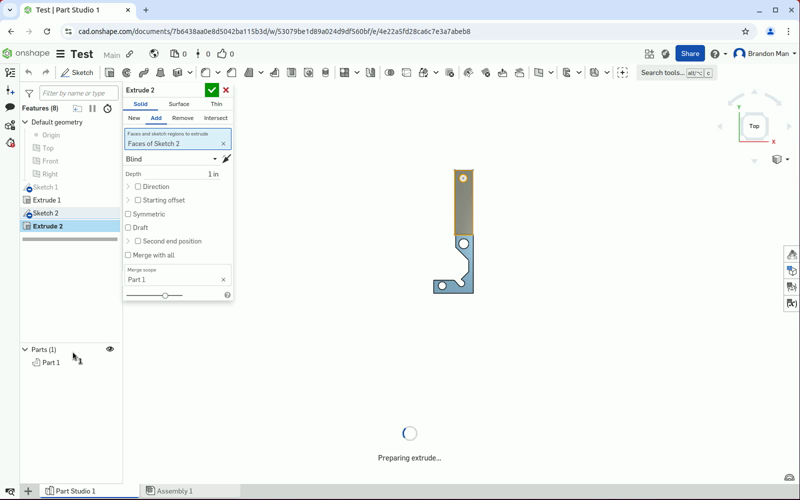
mouse_move(143, 106)
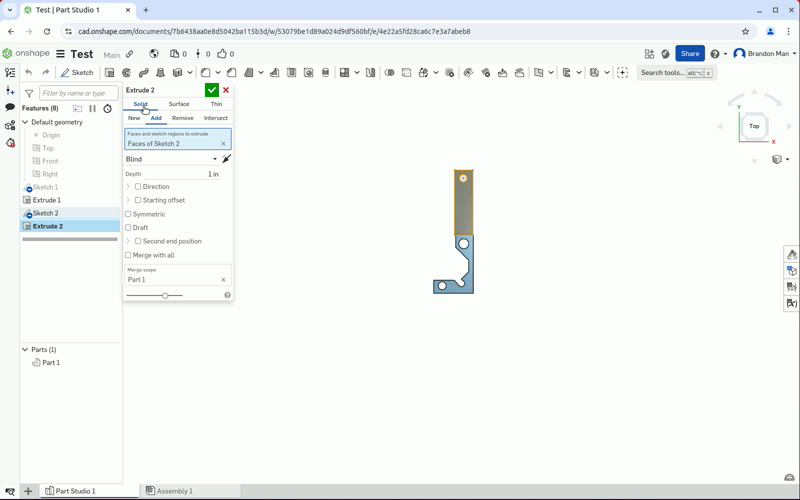
click(143, 106)
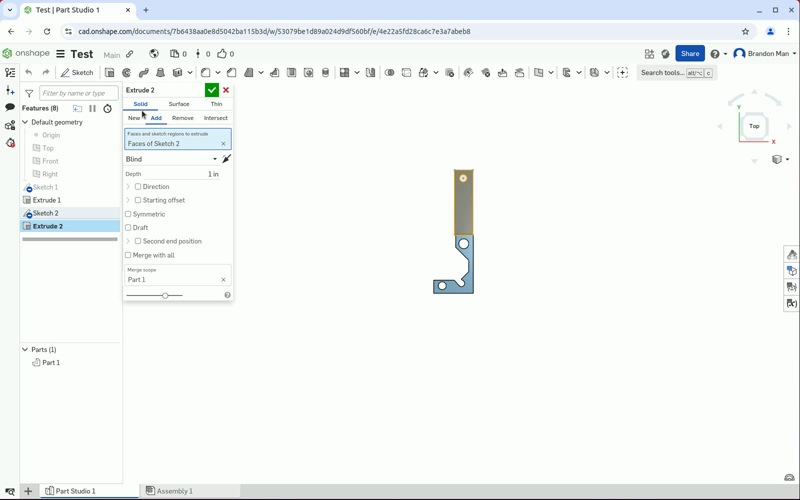
mouse_move(137, 120)
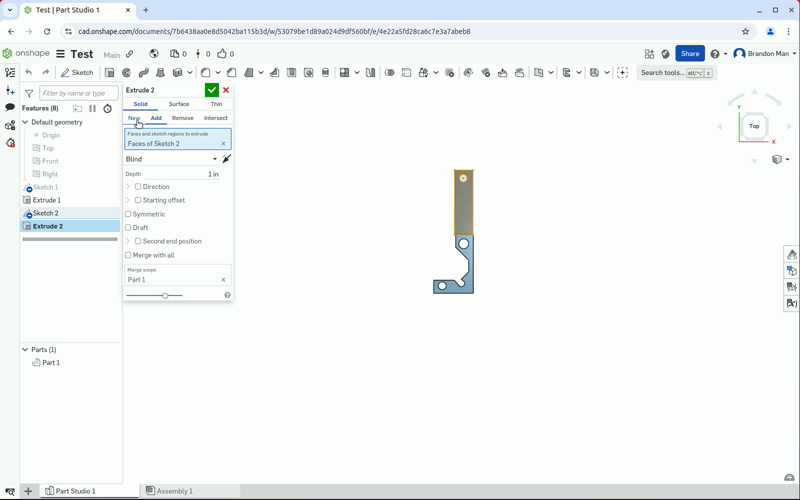
click(137, 120)
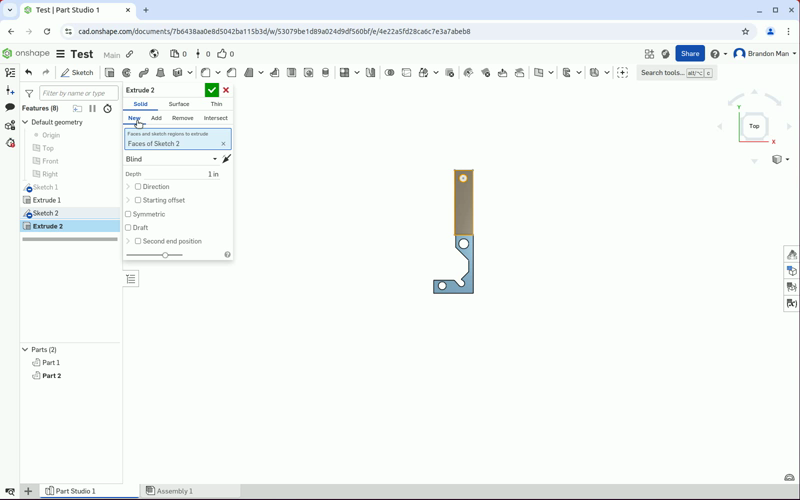
key(tab, 4)
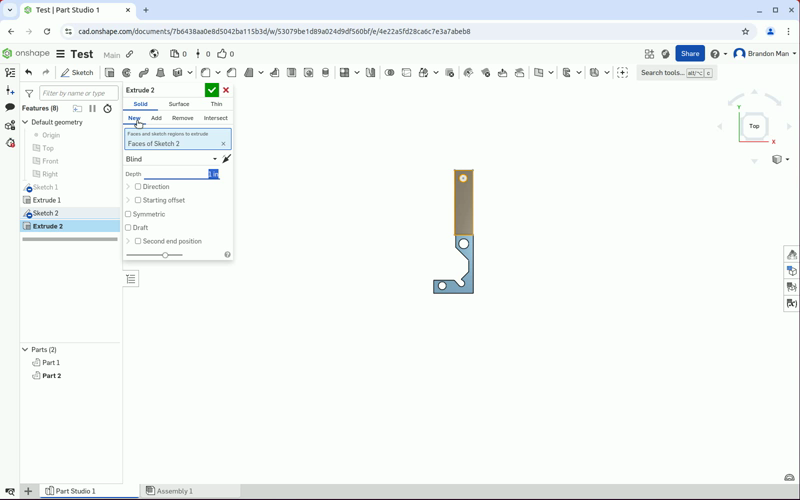
text(-0.241)
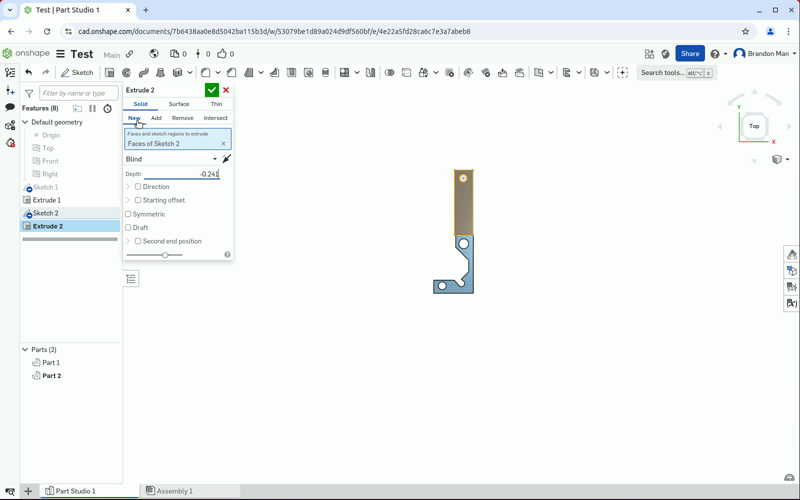
key(enter)
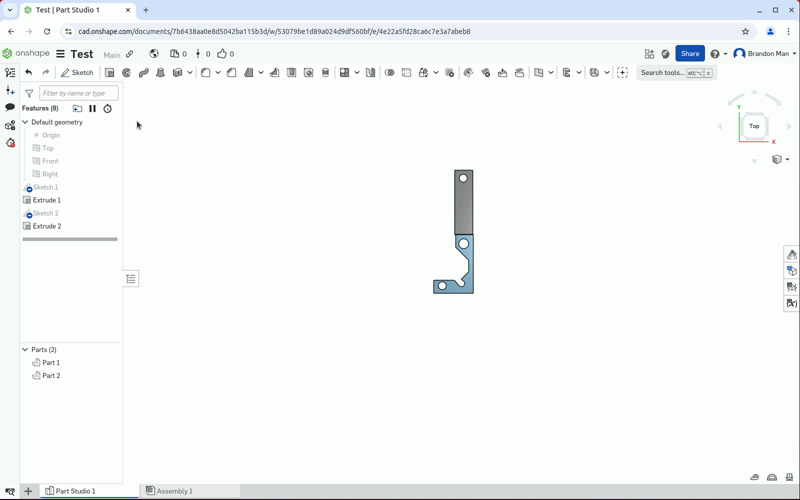
key(shift+h)
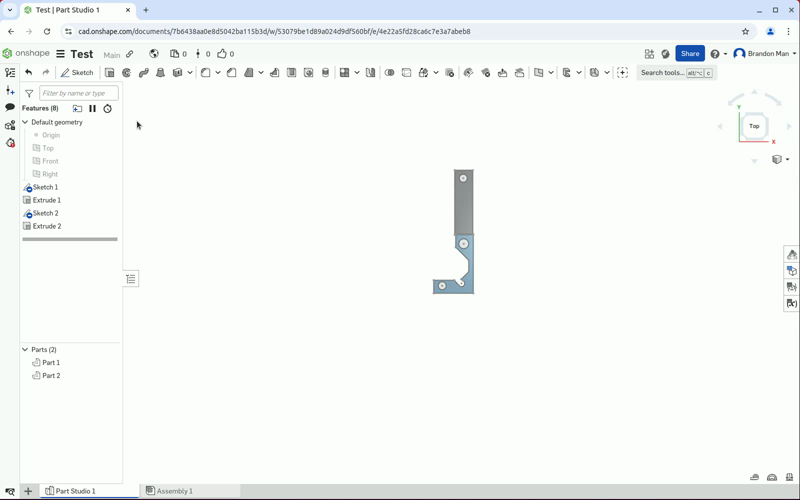
key(shift+h)
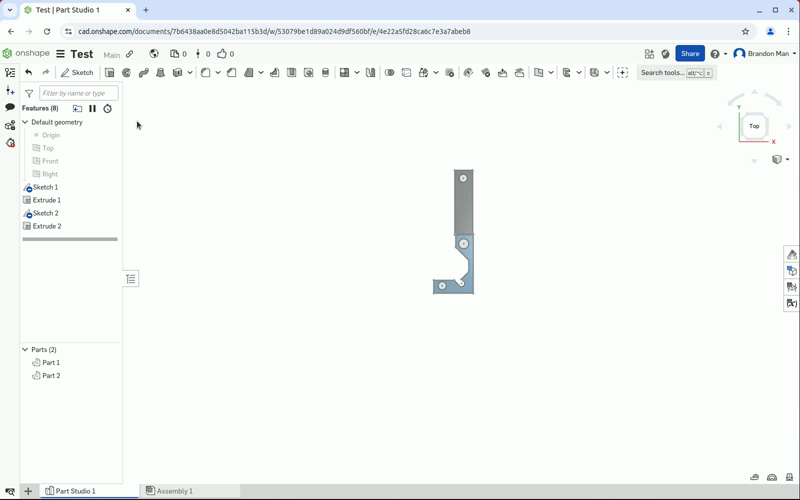
key(shift+7)
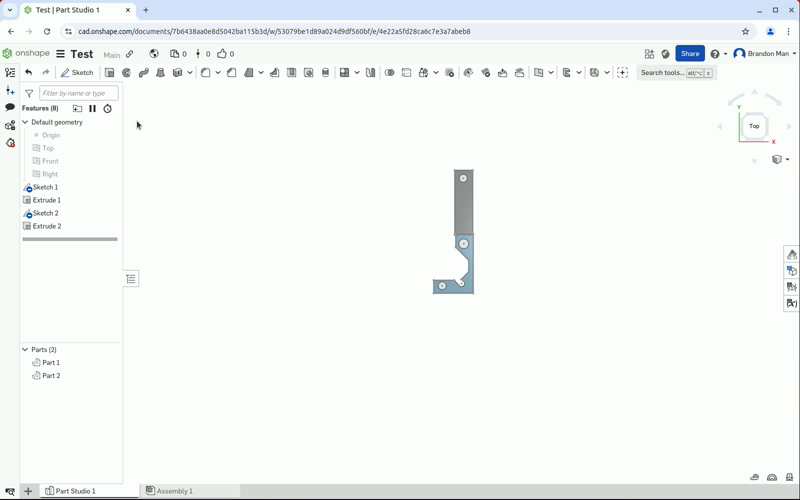
key(up, 3)
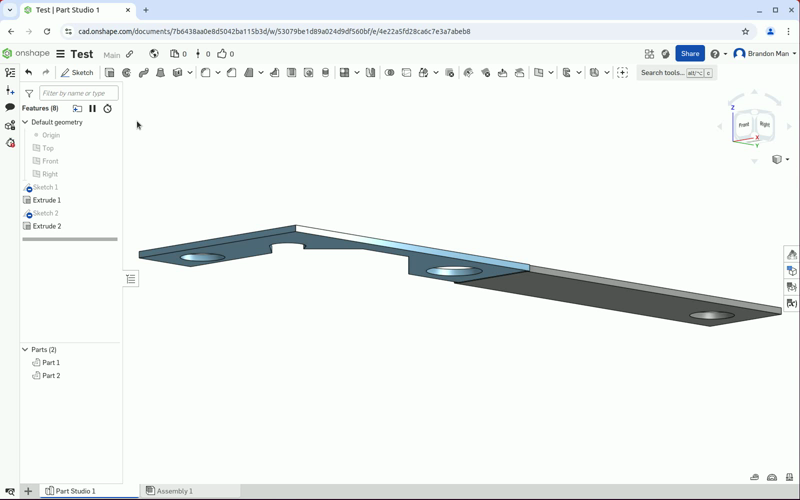
key(left, 3)
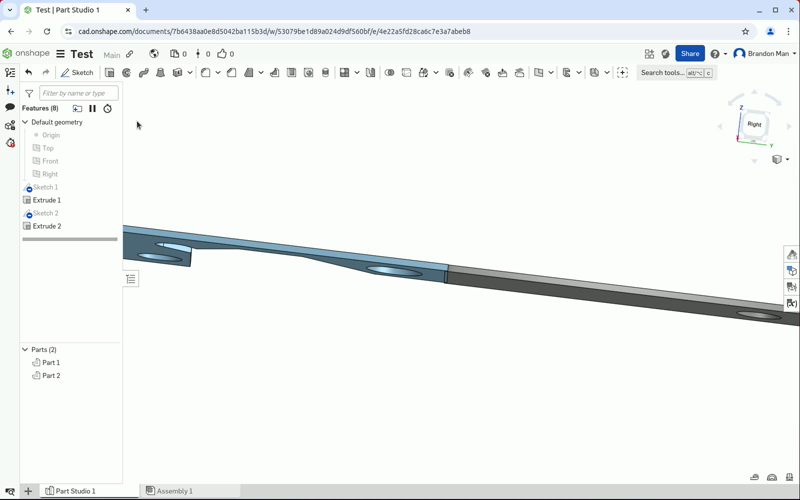
key(right, 3)
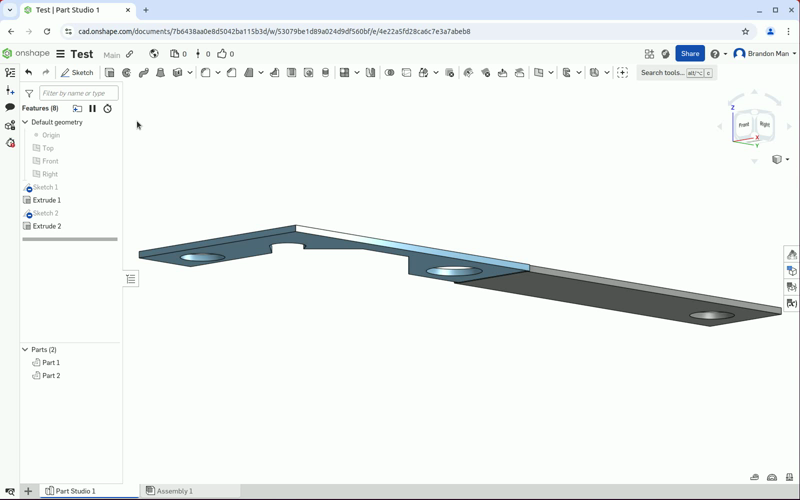
key(down, 3)
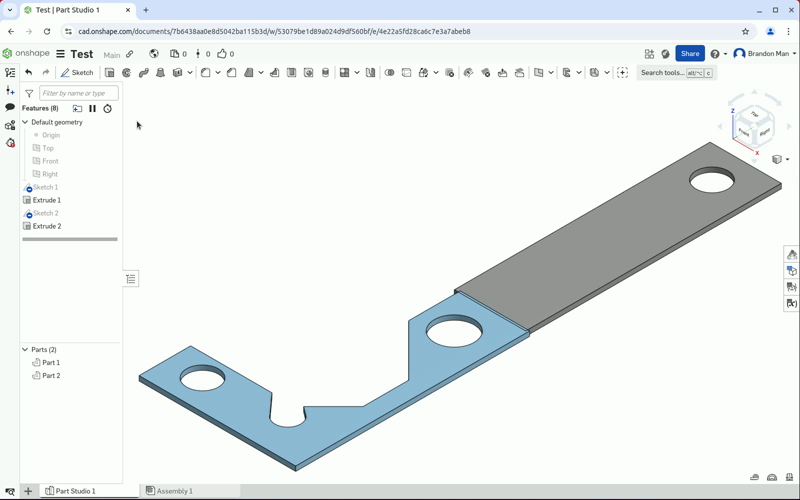
mouse_move(73, 189)
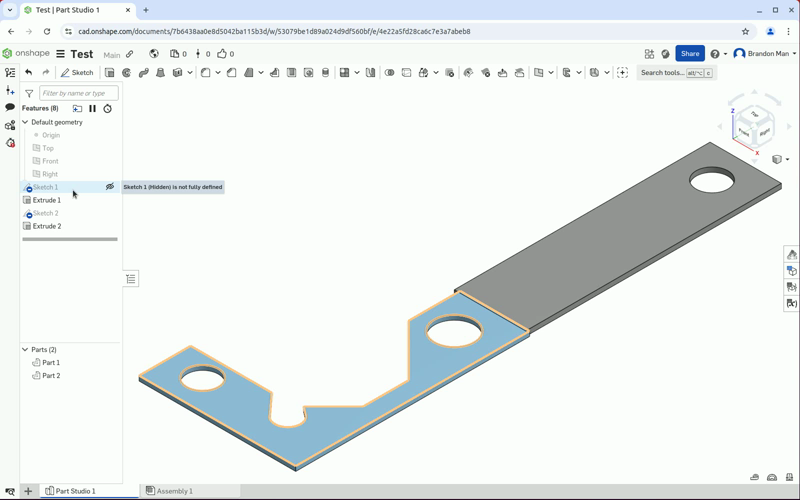
click(73, 189)